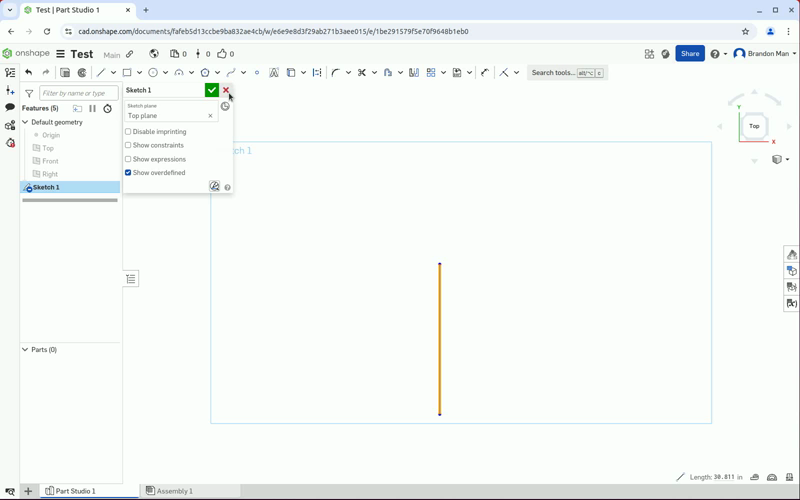
key(shift+h)
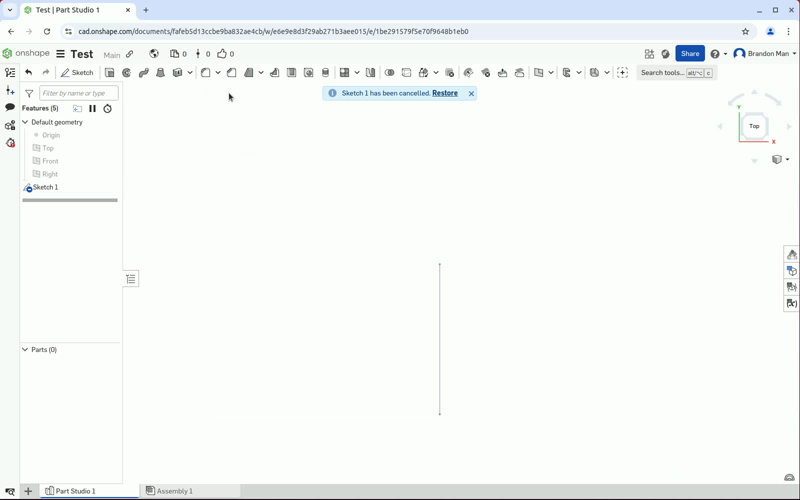
key(shift+s)
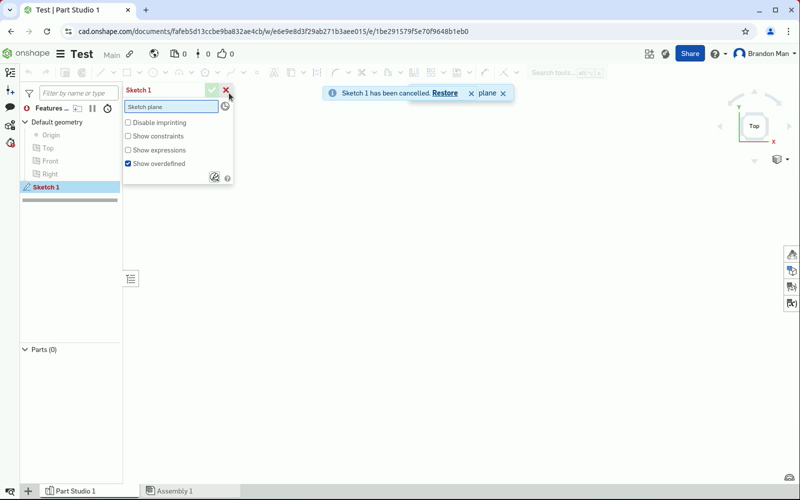
mouse_move(73, 150)
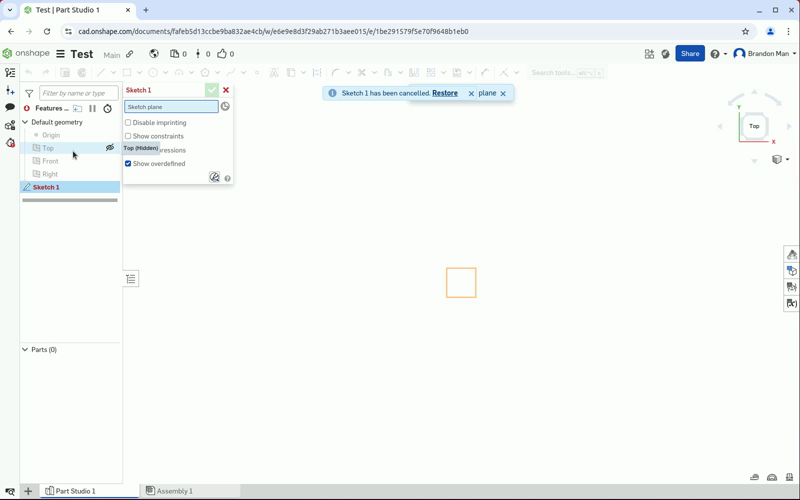
click(73, 150)
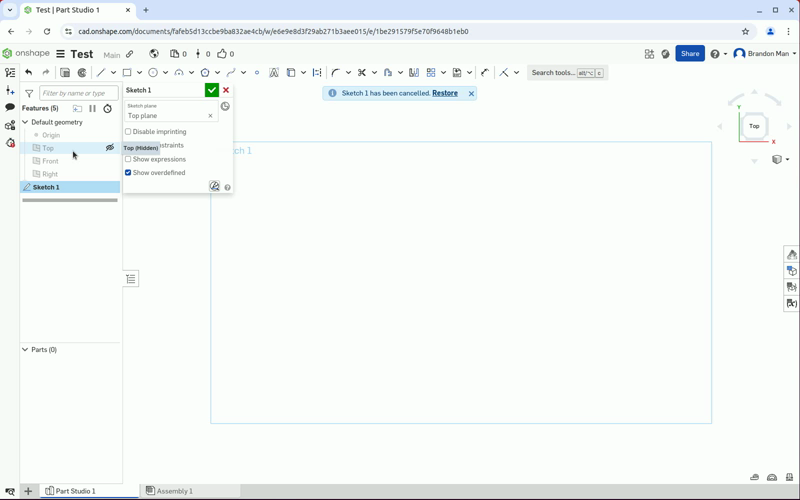
mouse_move(73, 352)
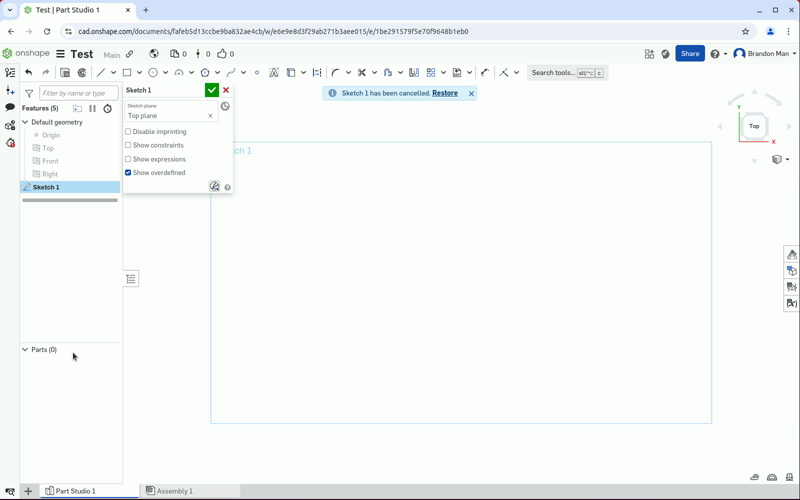
key(y)
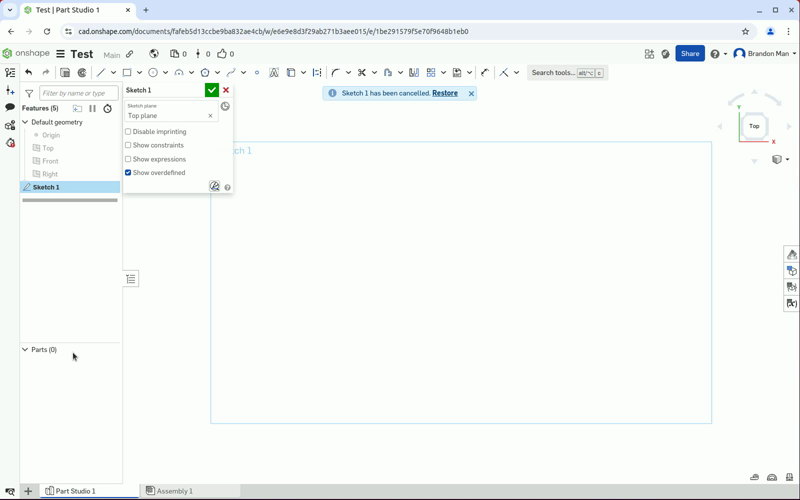
key(l)
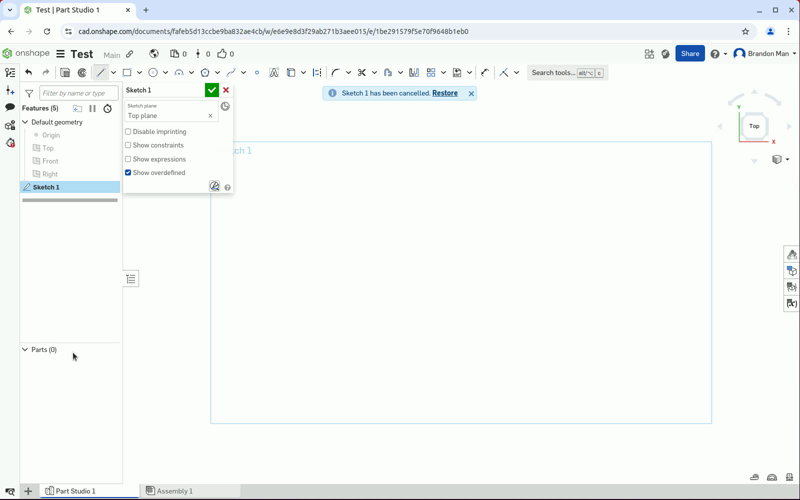
key_down(shift)
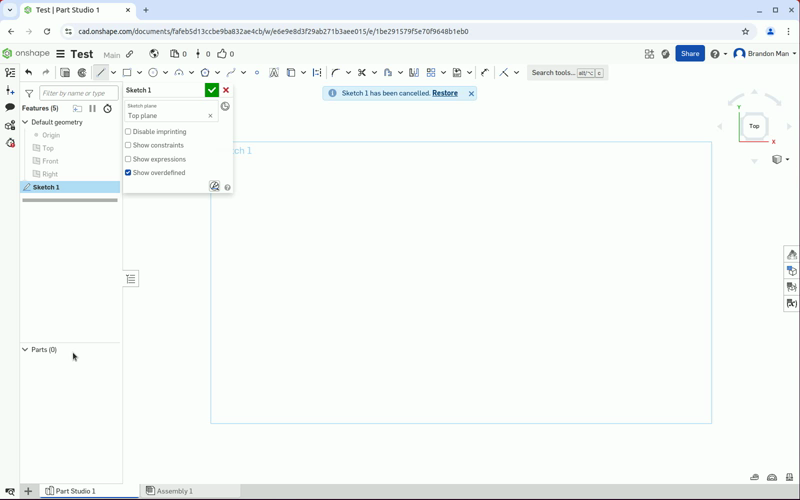
mouse_move(470, 282)
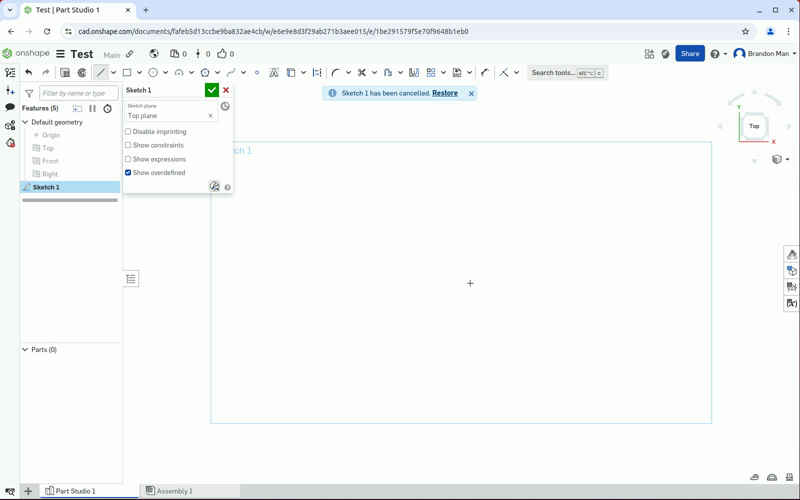
click(470, 282)
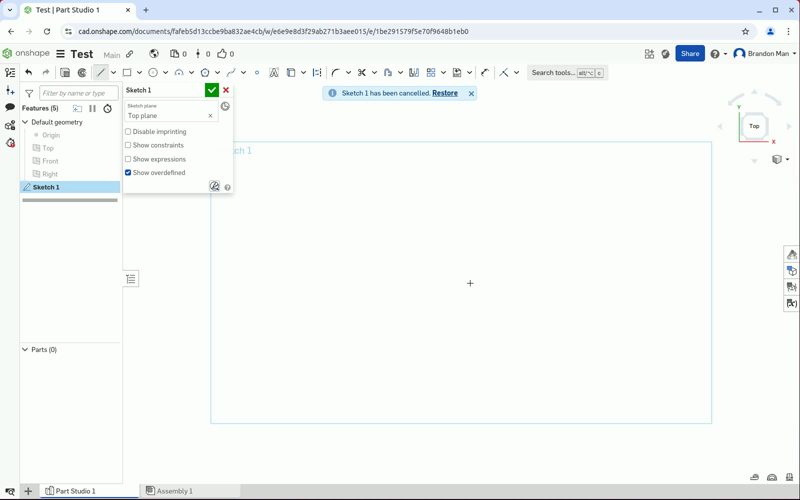
key_up(shift)
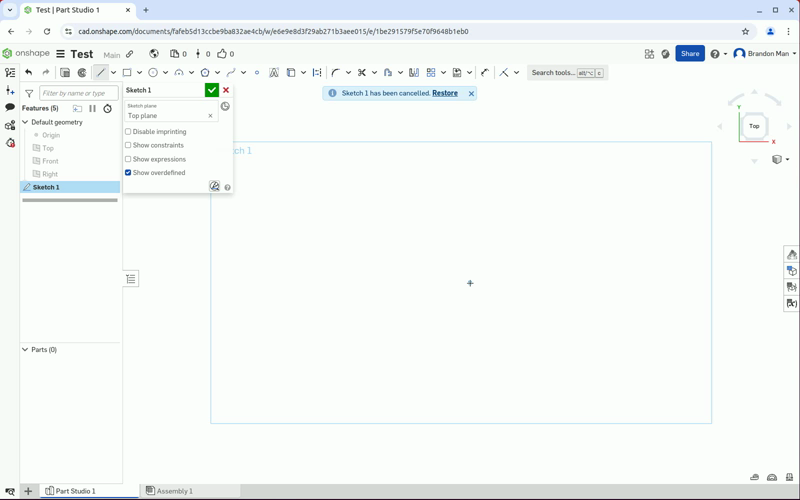
key_down(shift)
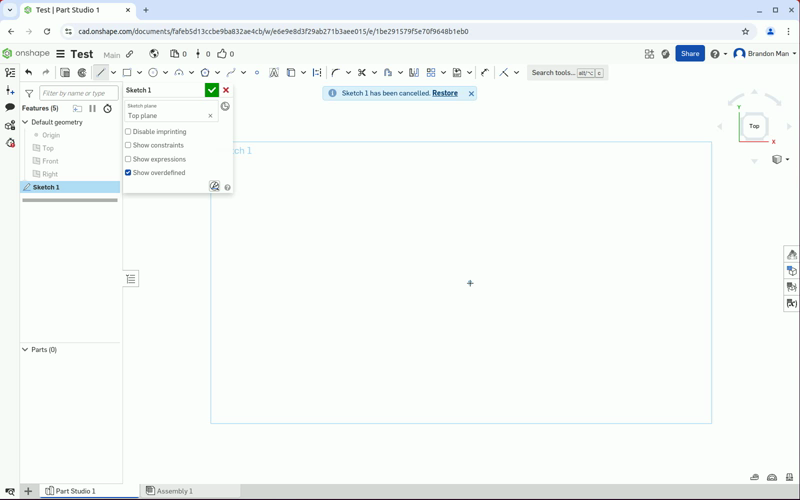
mouse_move(500, 282)
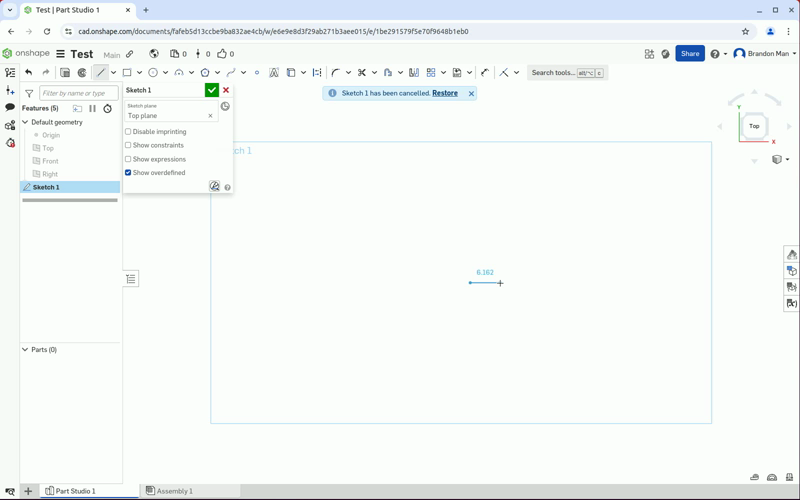
mouse_move(480, 282)
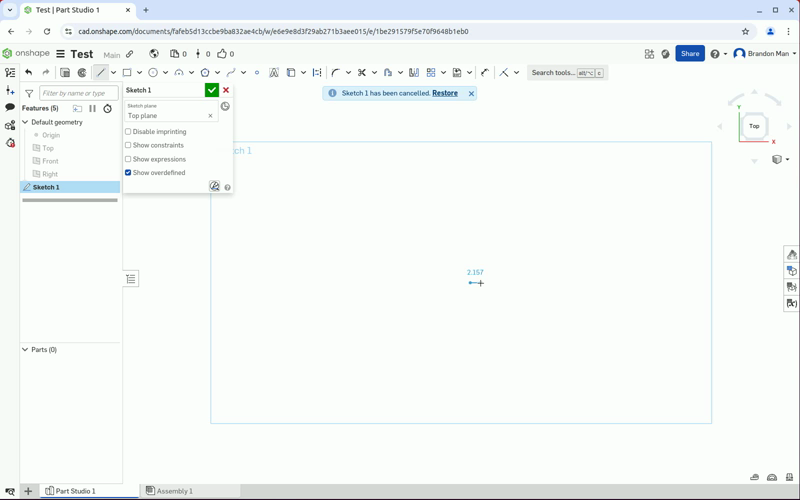
click(480, 282)
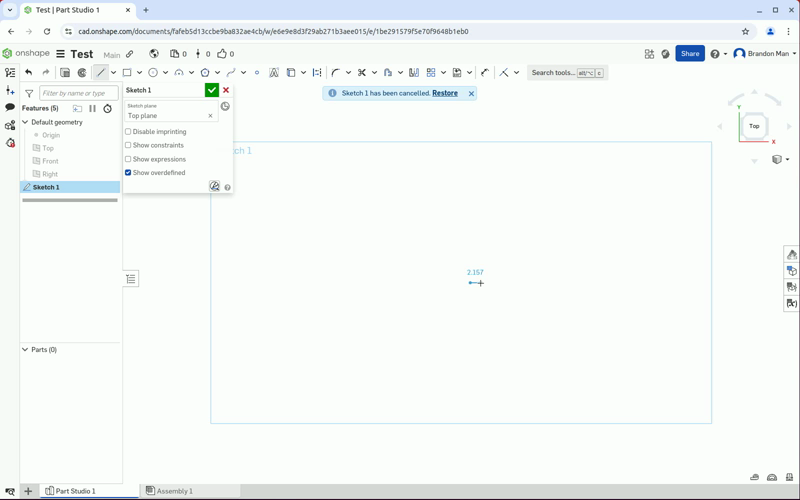
key_up(shift)
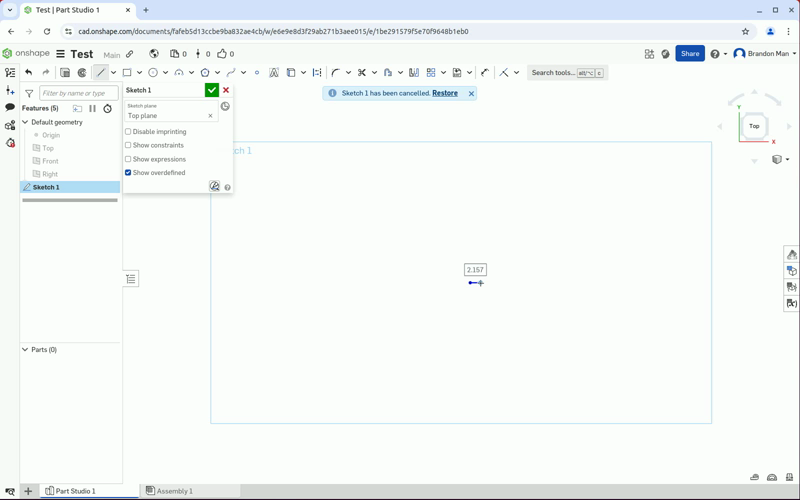
key_down(shift)
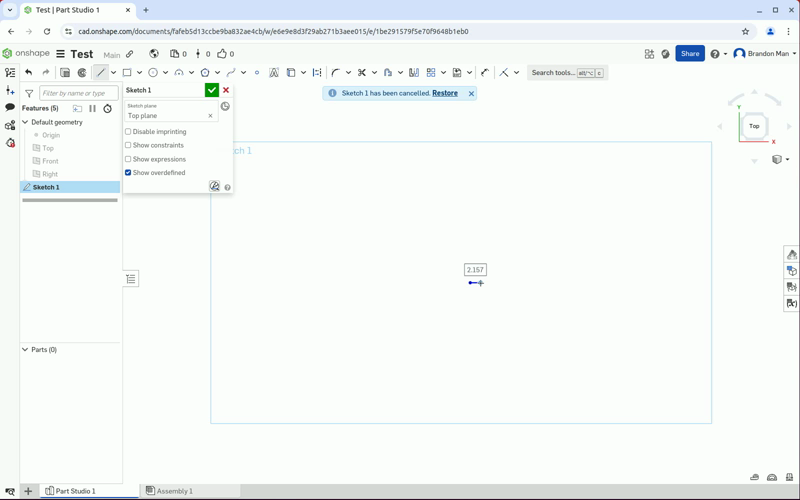
mouse_move(510, 282)
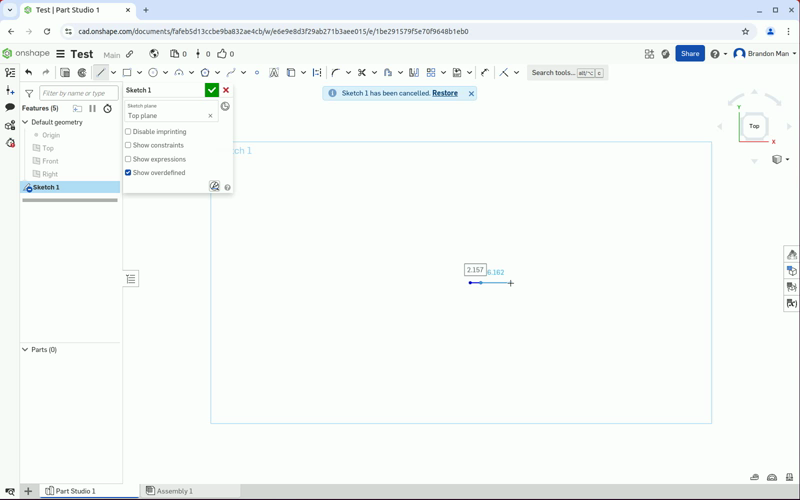
mouse_move(480, 261)
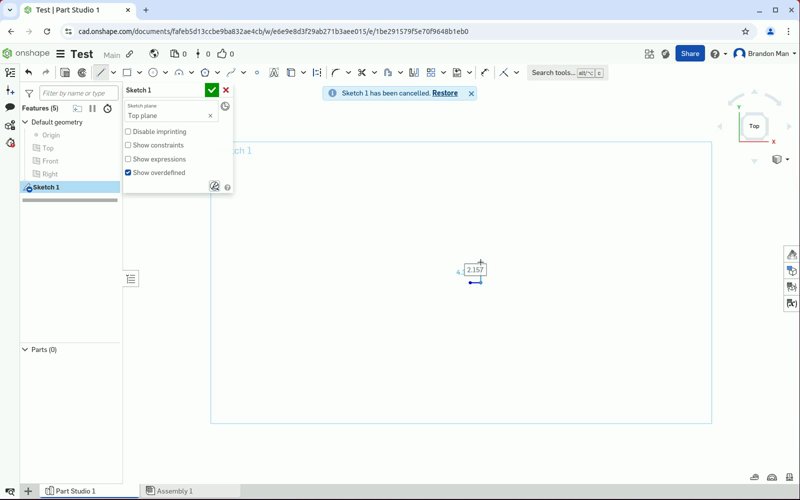
click(480, 261)
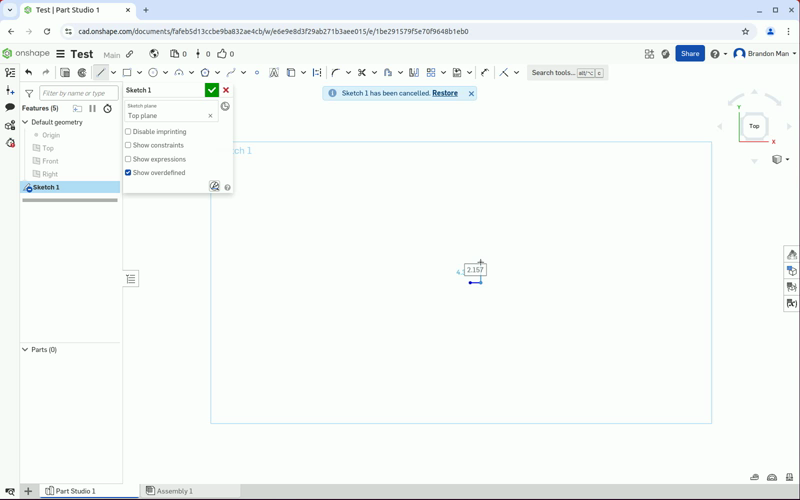
key_up(shift)
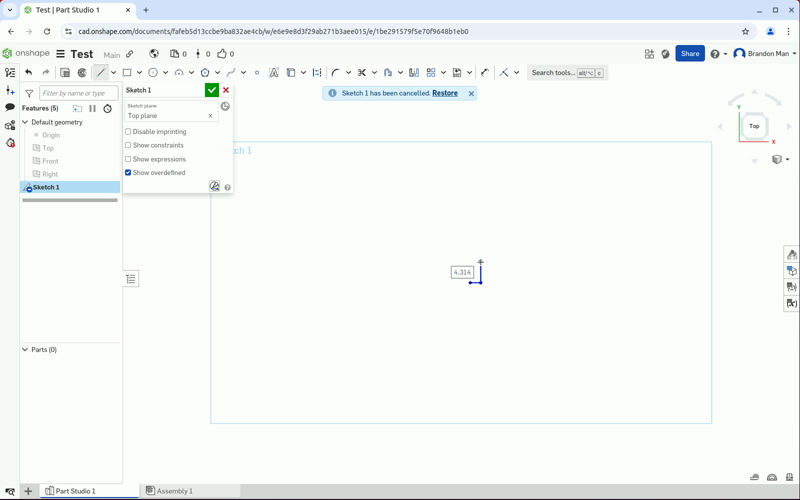
key_down(shift)
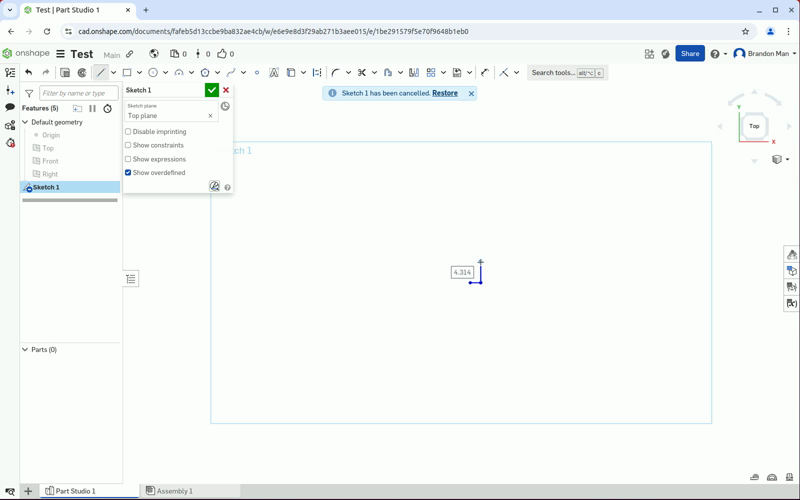
mouse_move(510, 261)
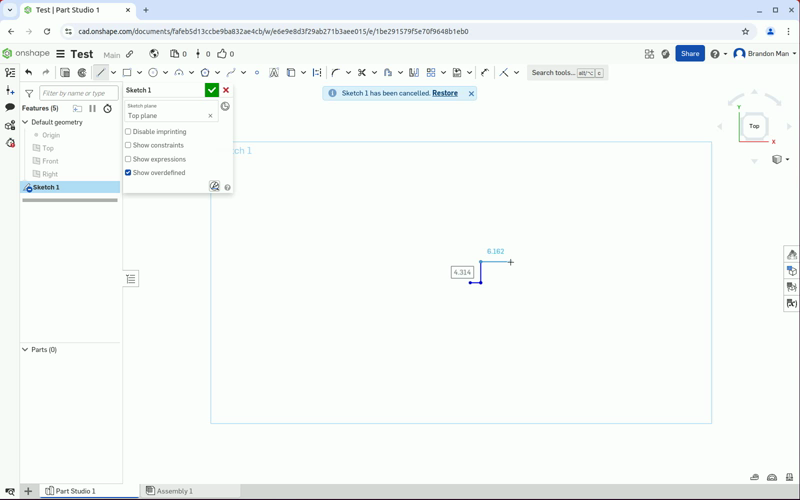
mouse_move(470, 261)
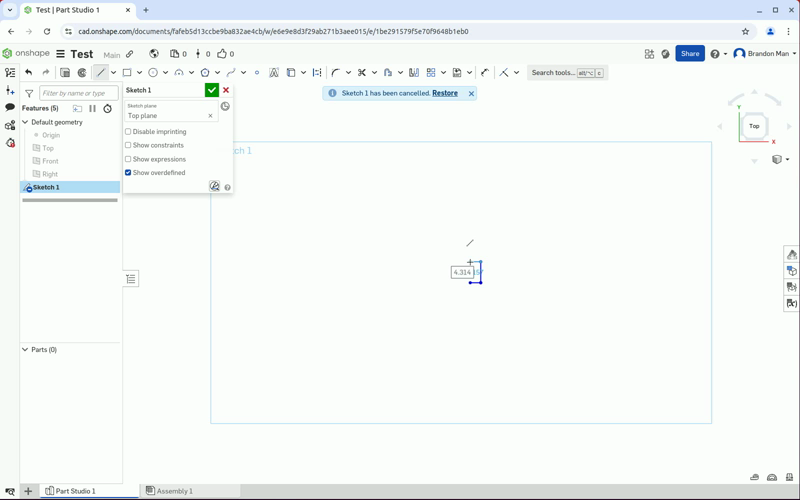
click(470, 261)
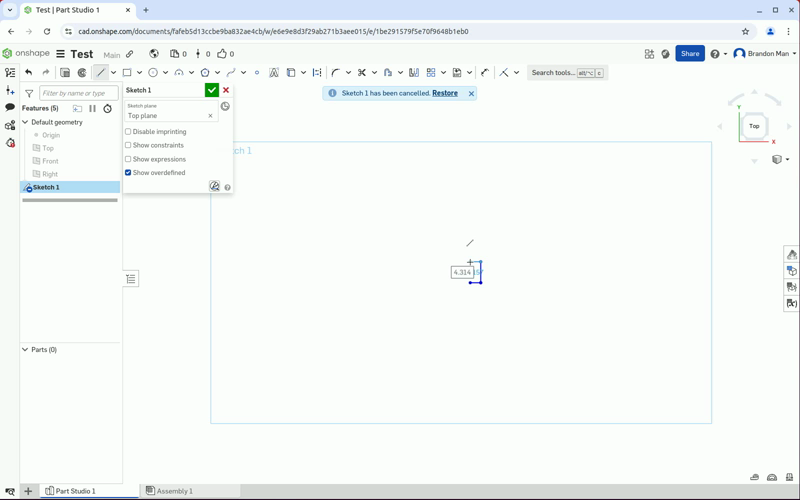
key_up(shift)
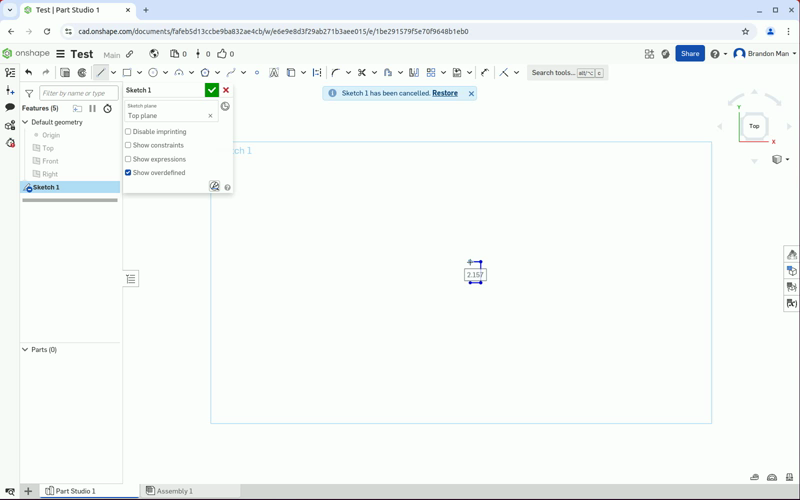
key(esc)
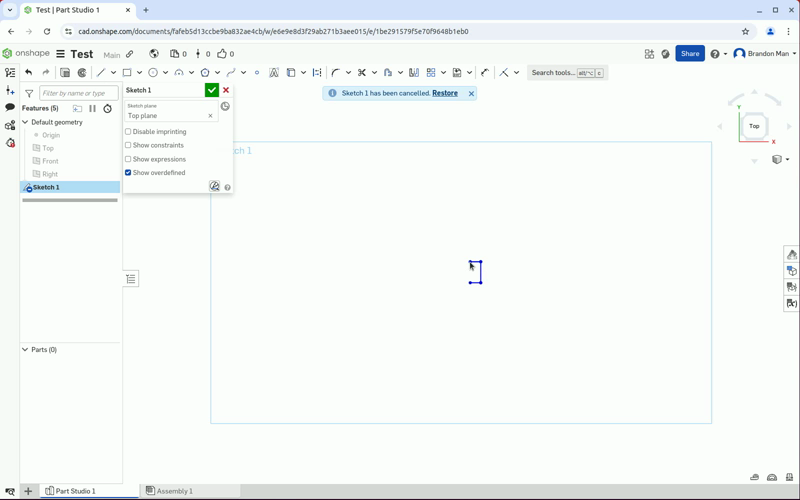
key(a)
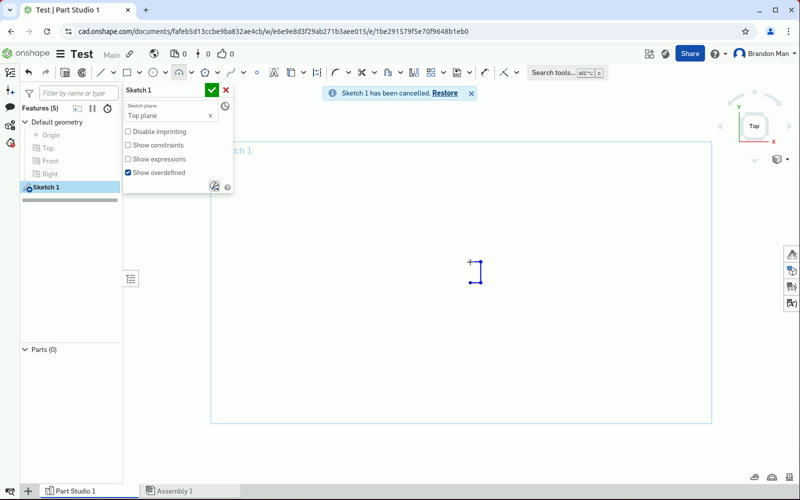
mouse_move(470, 261)
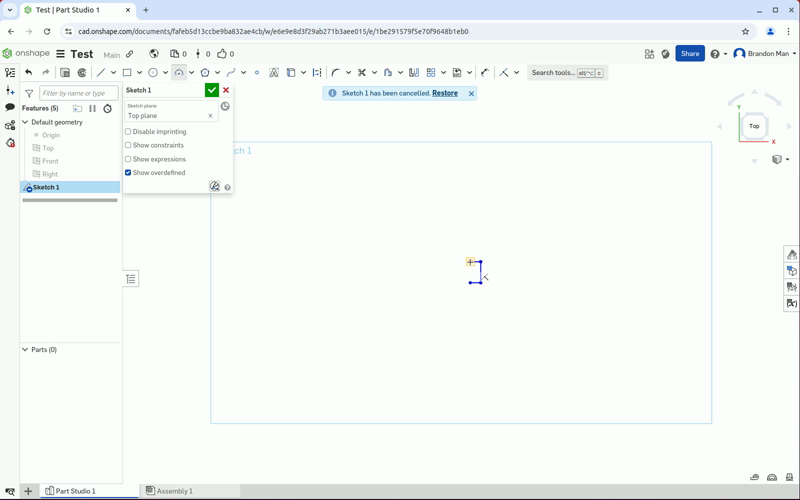
click(470, 261)
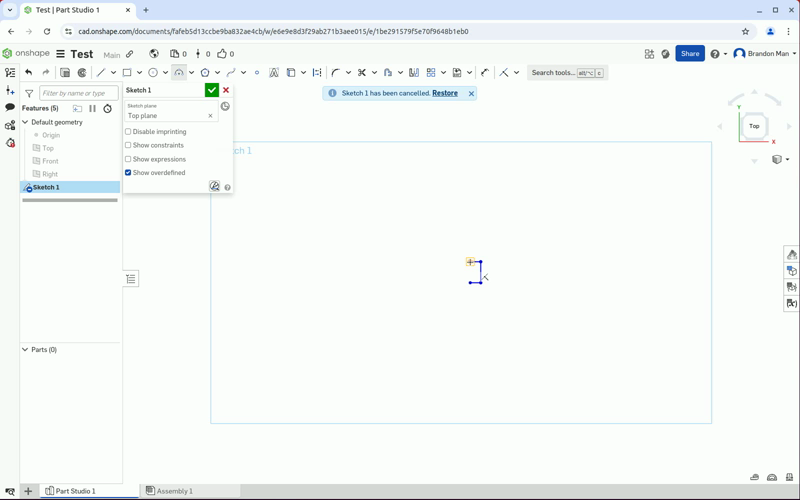
mouse_move(470, 282)
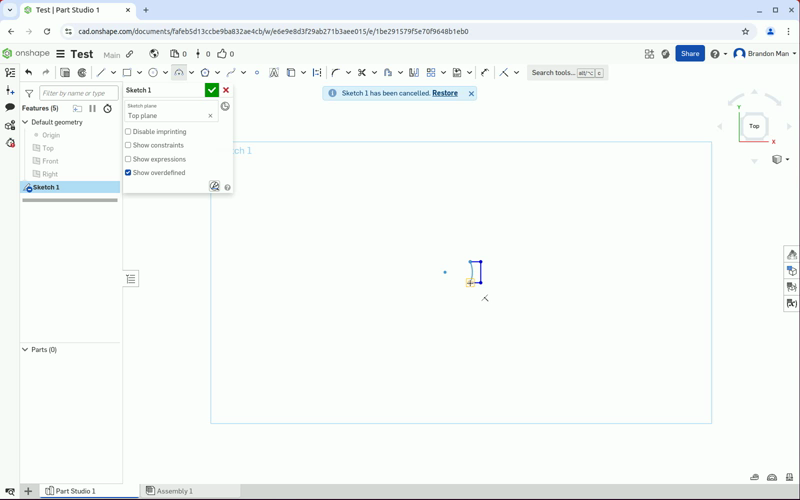
click(470, 282)
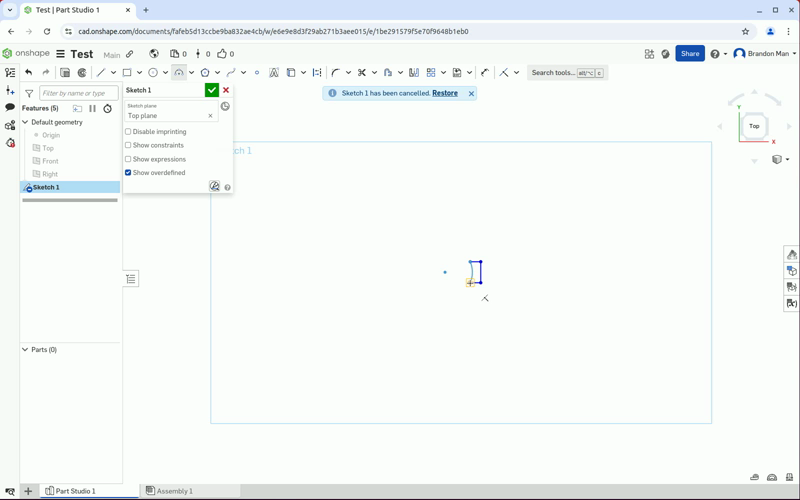
key_down(shift)
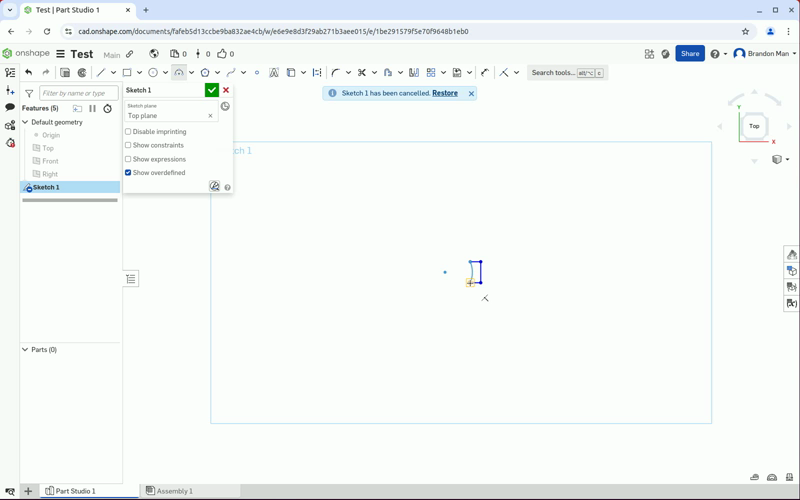
mouse_move(459, 272)
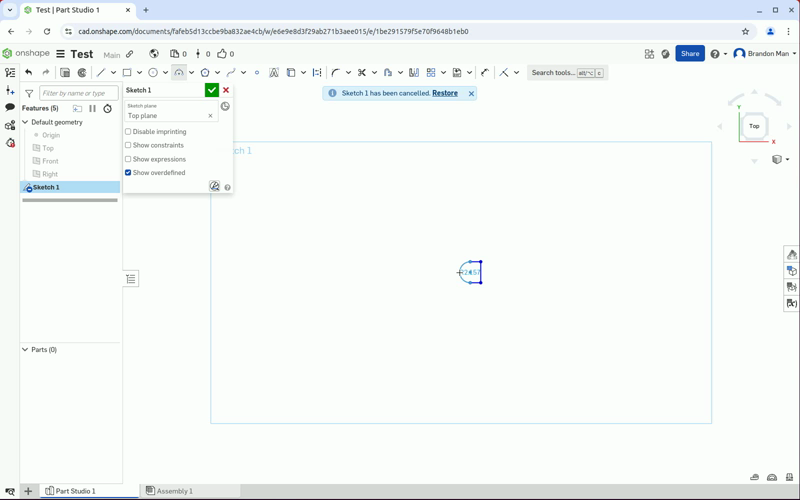
click(459, 272)
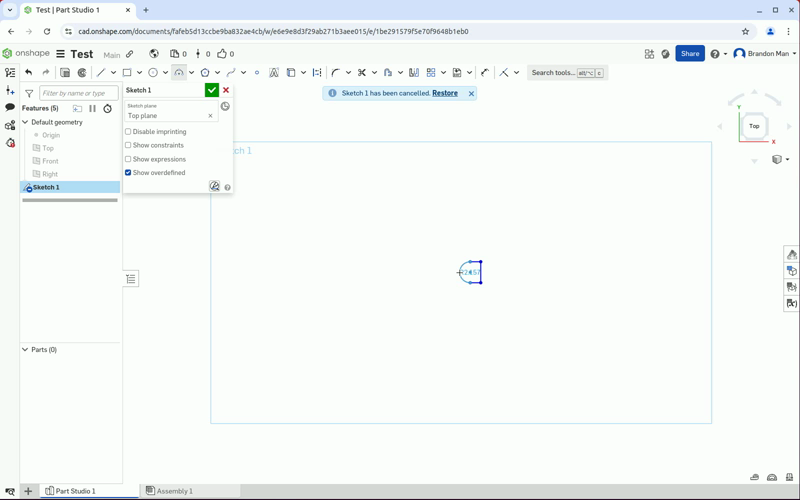
key_up(shift)
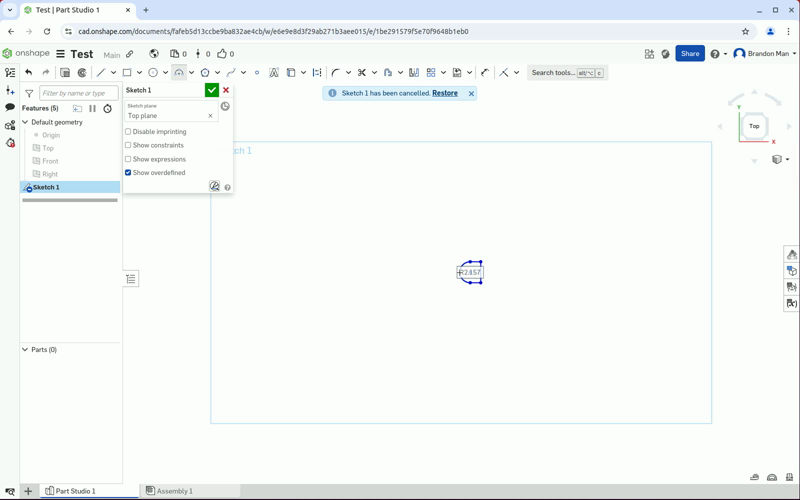
key(esc)
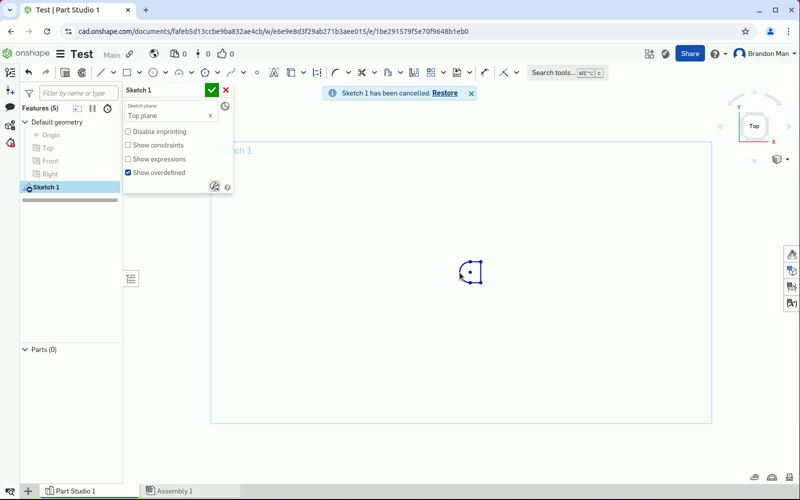
key(c)
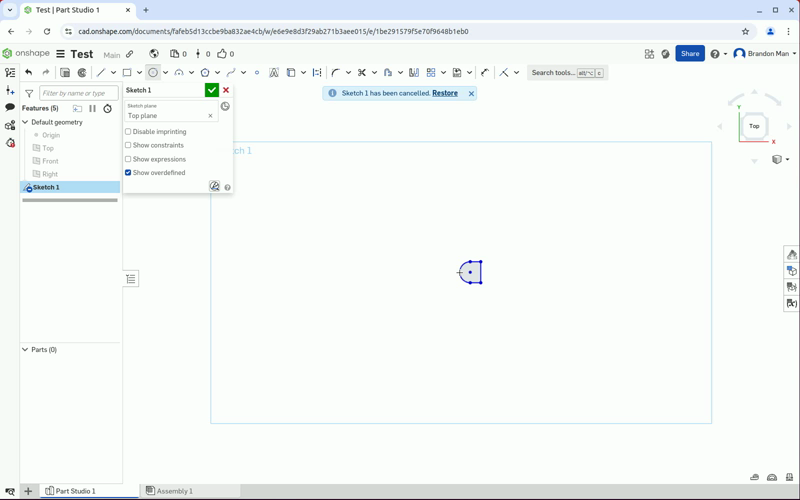
key_down(shift)
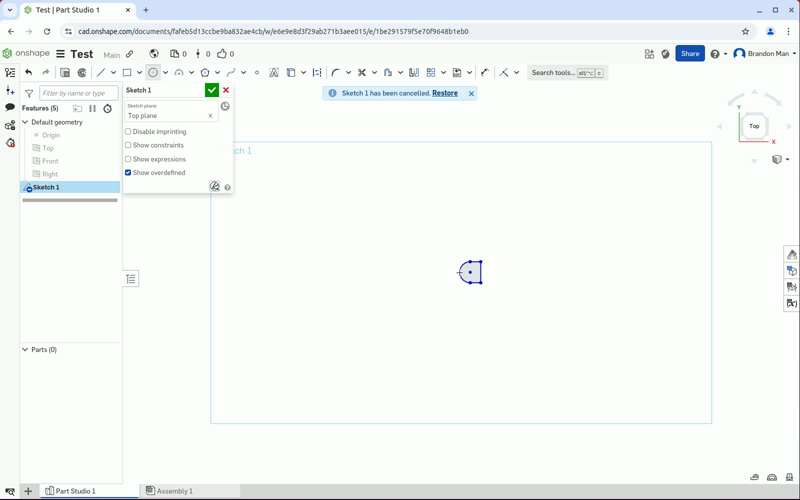
mouse_move(470, 272)
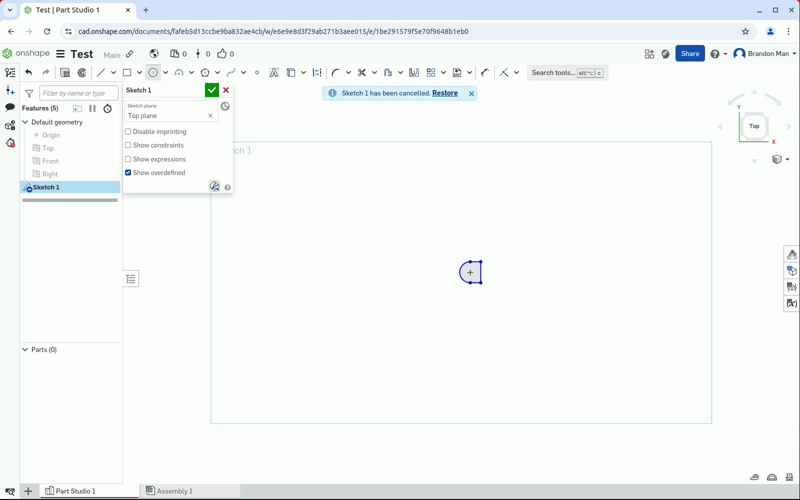
click(470, 272)
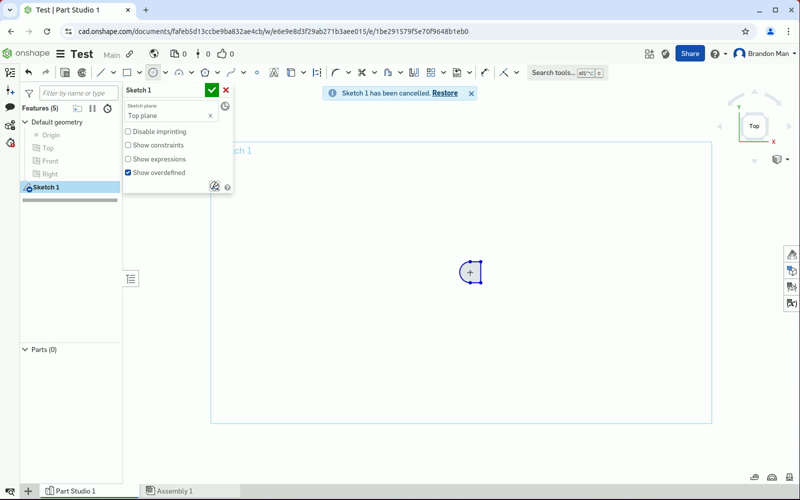
key_up(shift)
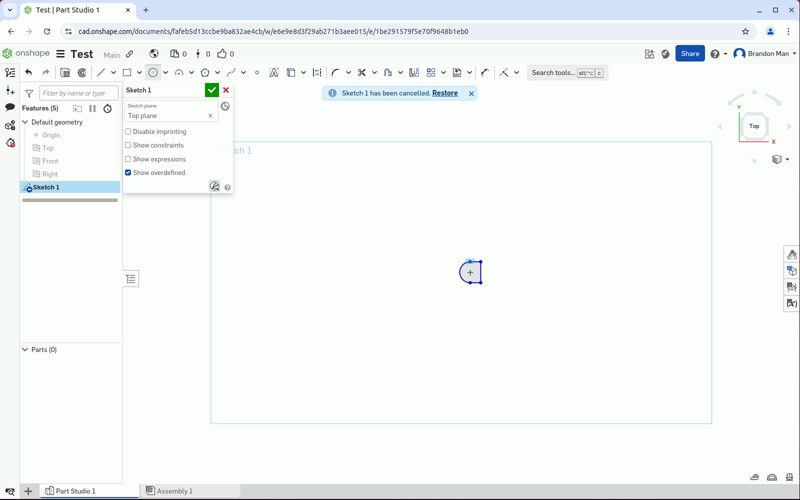
mouse_move(475, 272)
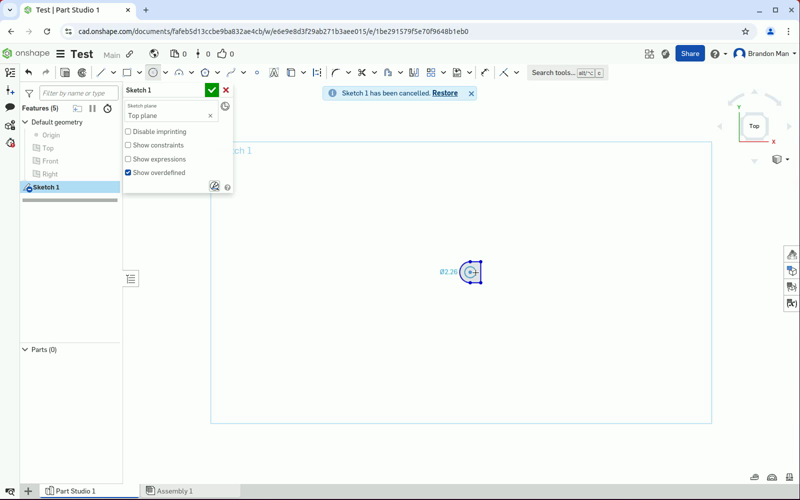
click(475, 272)
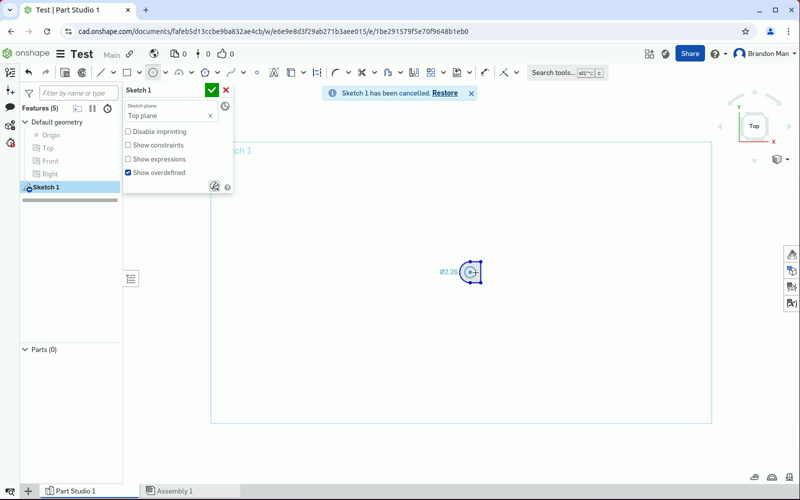
key(esc)
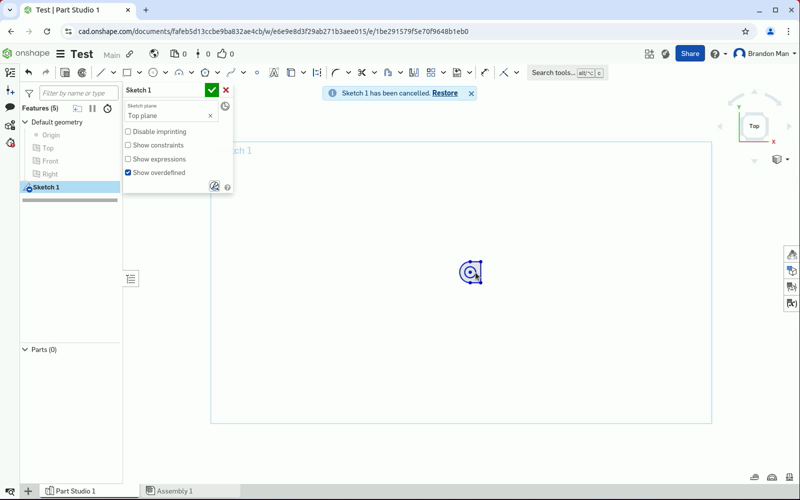
mouse_move(471, 279)
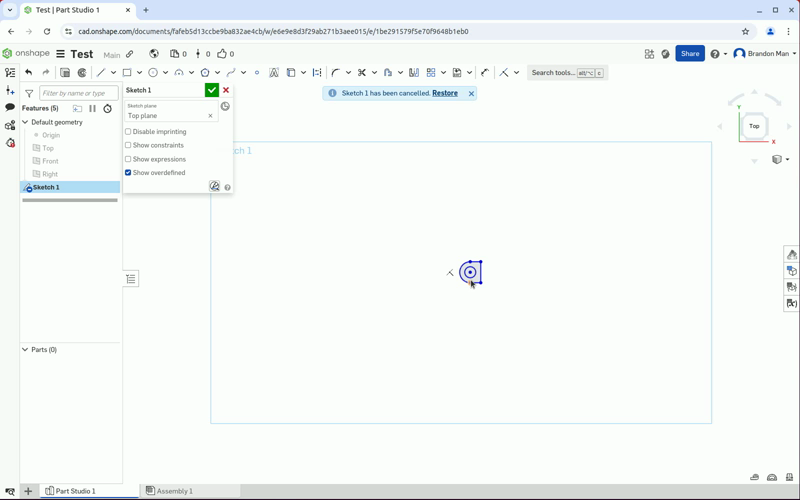
scroll(6)
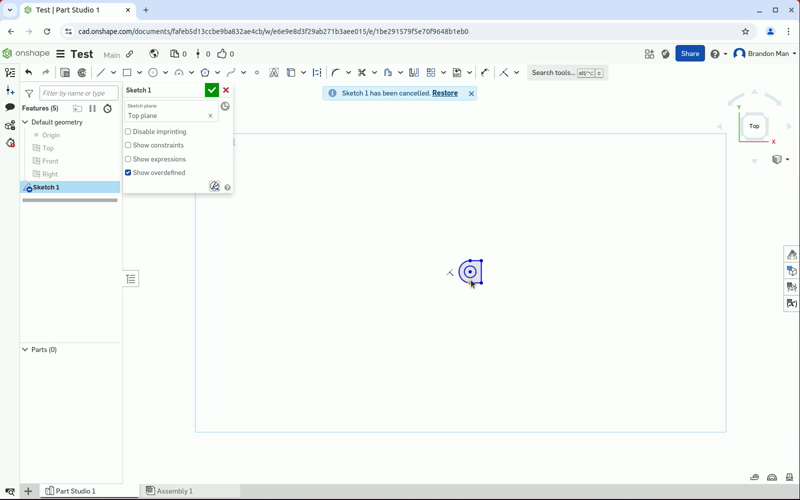
scroll(6)
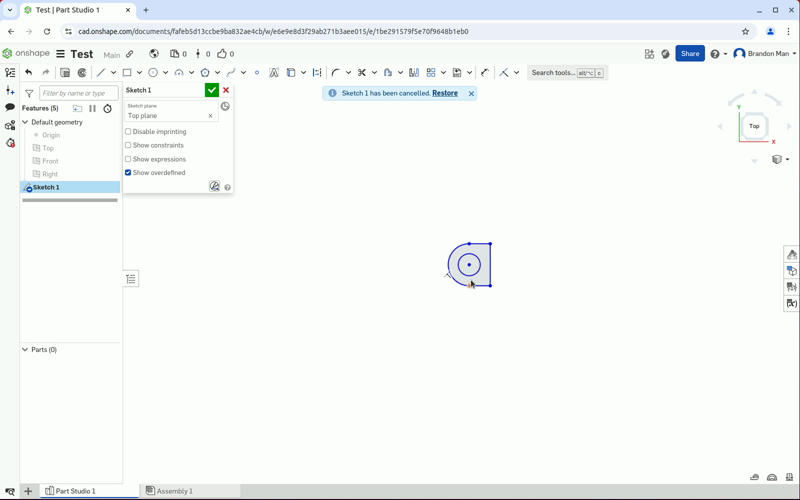
scroll(6)
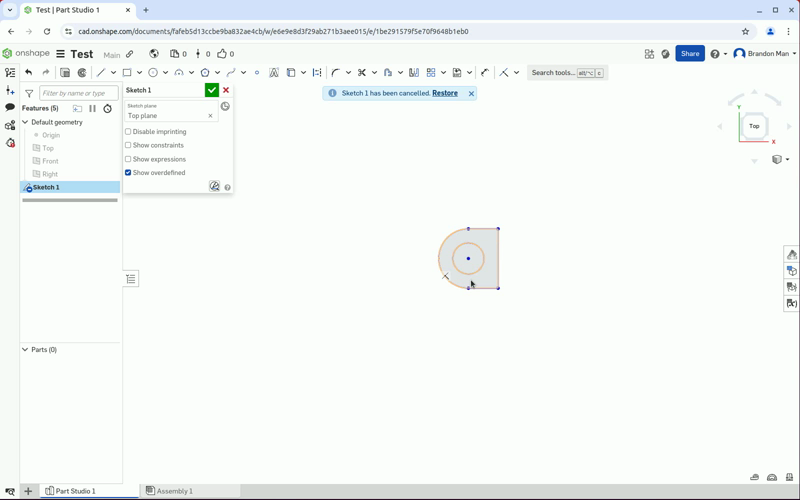
scroll(6)
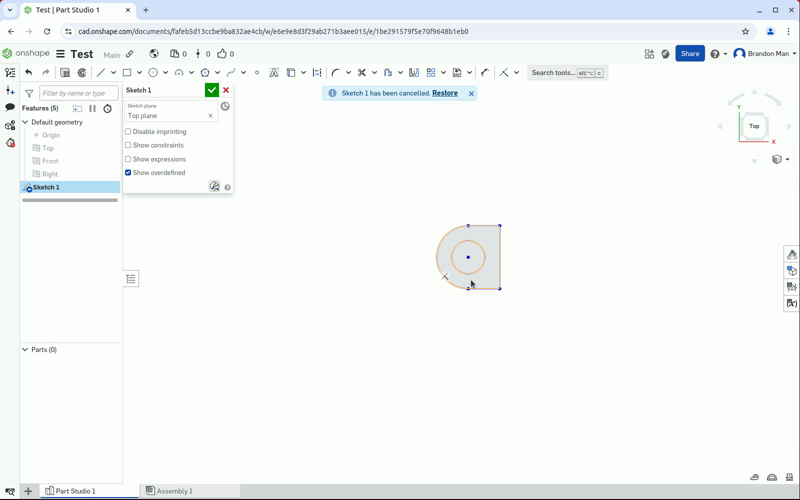
scroll(6)
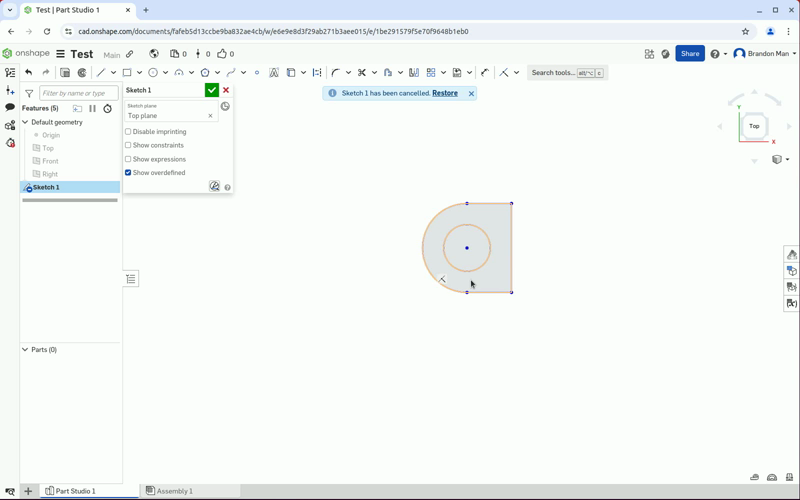
scroll(6)
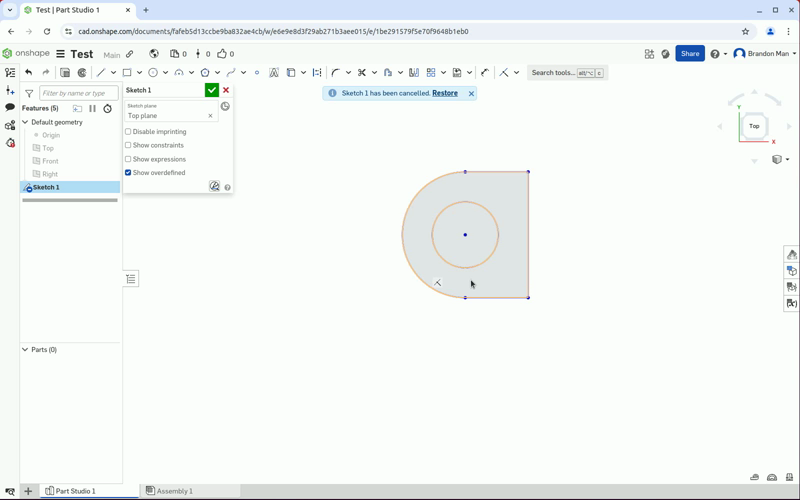
scroll(6)
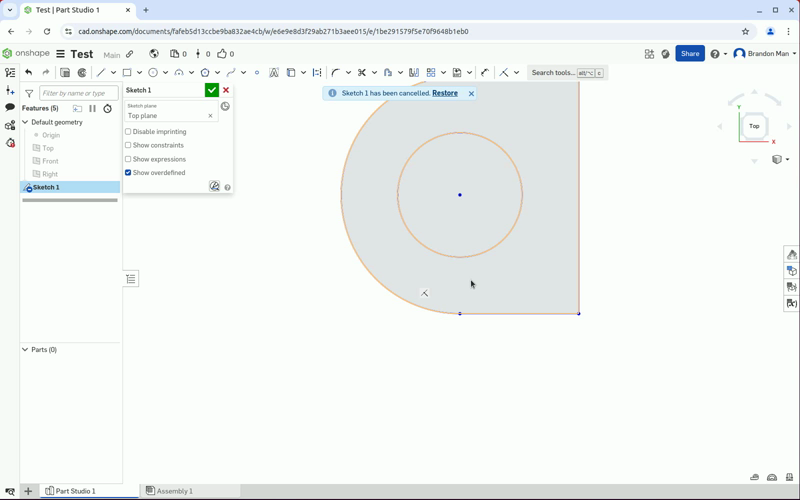
click(471, 279)
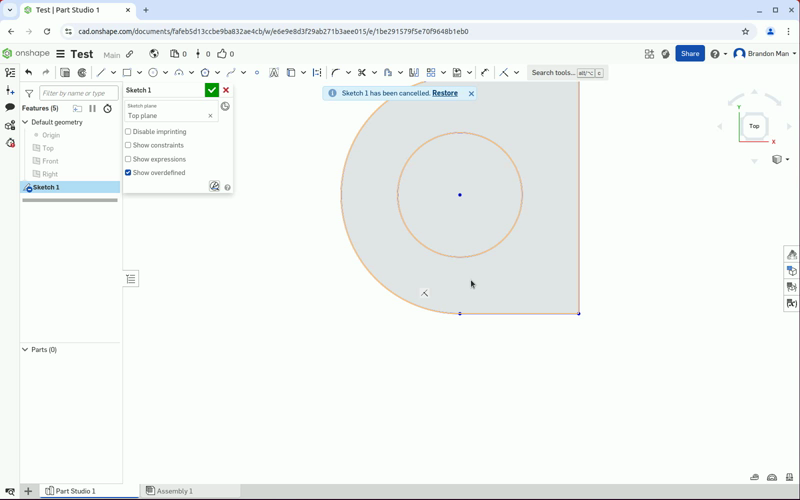
scroll(-6)
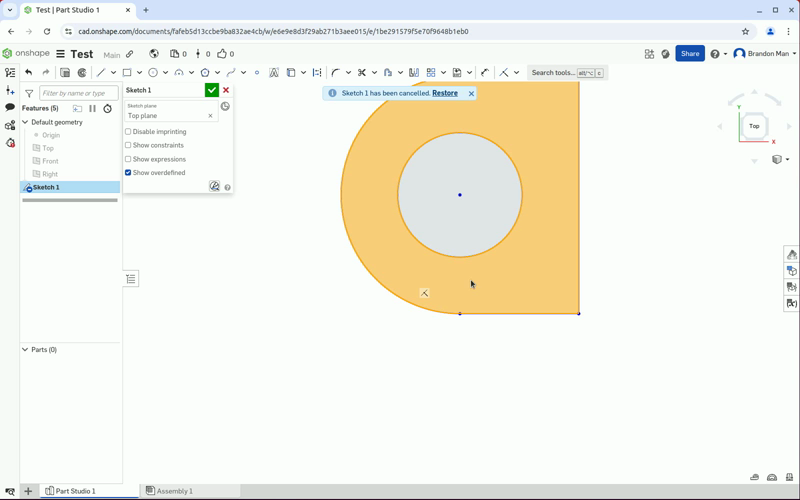
scroll(-6)
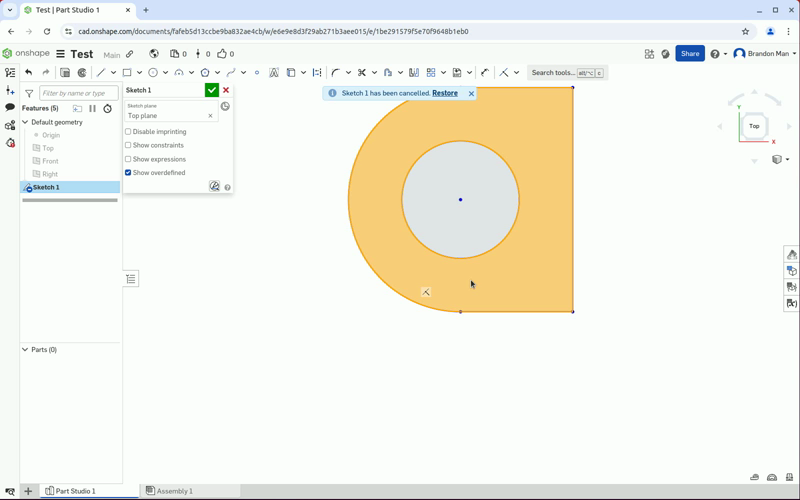
scroll(-6)
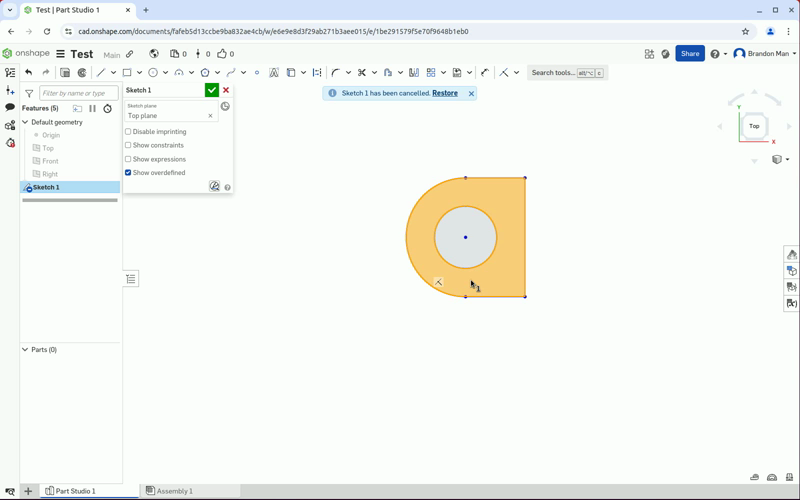
scroll(-6)
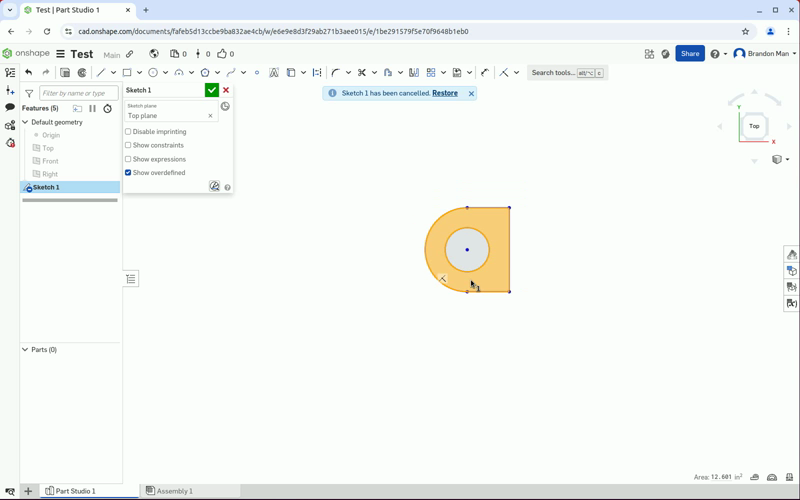
scroll(-6)
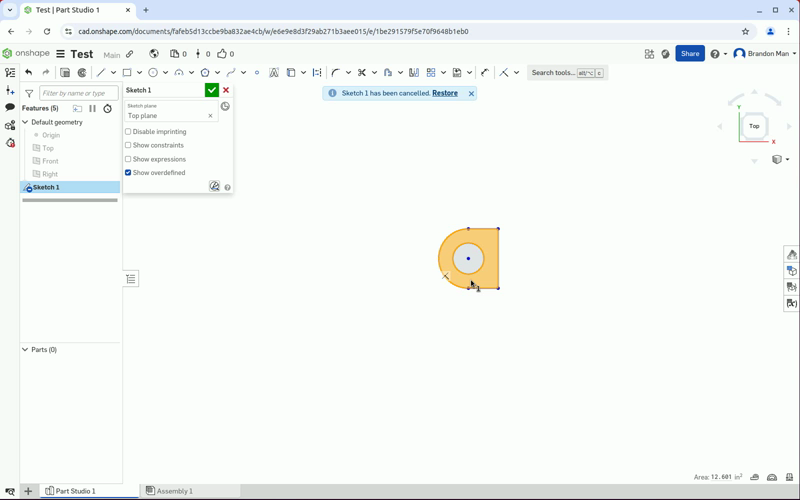
scroll(-6)
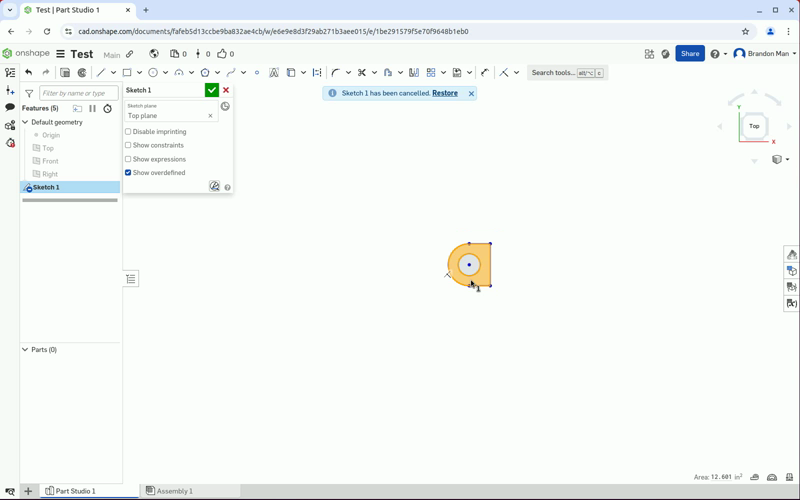
scroll(-6)
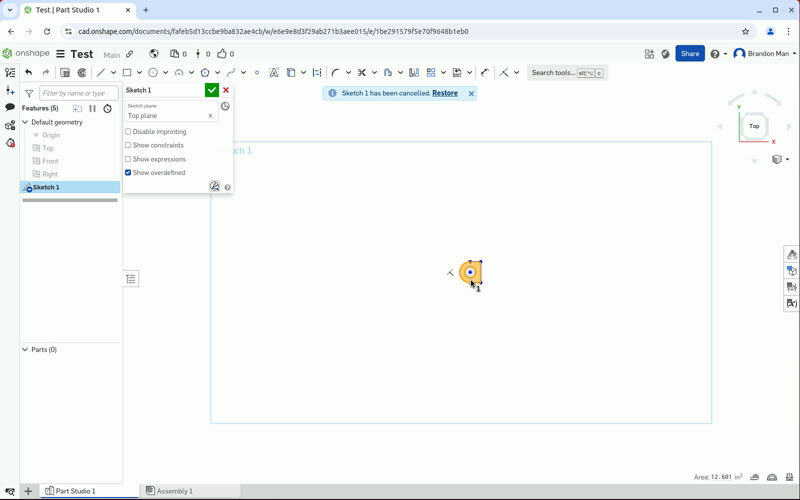
mouse_move(73, 352)
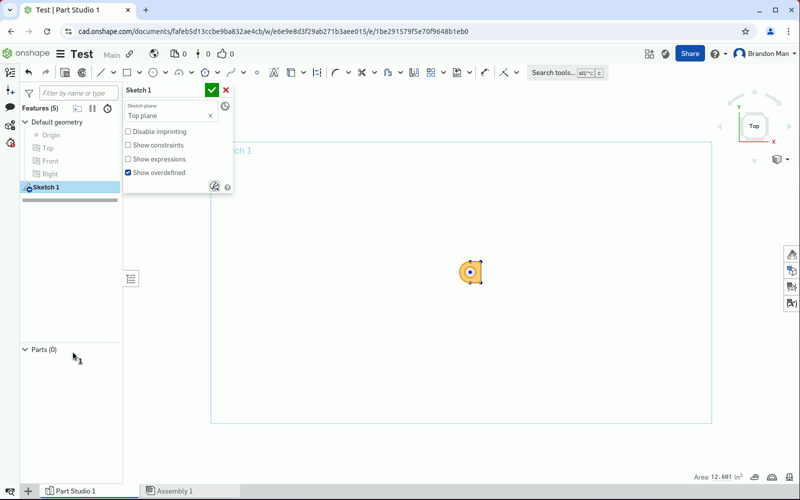
key(shift+y)
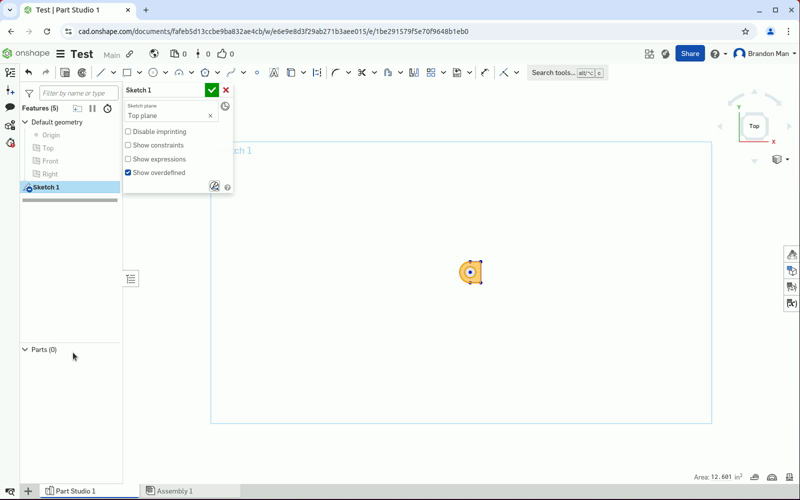
key(shift+e)
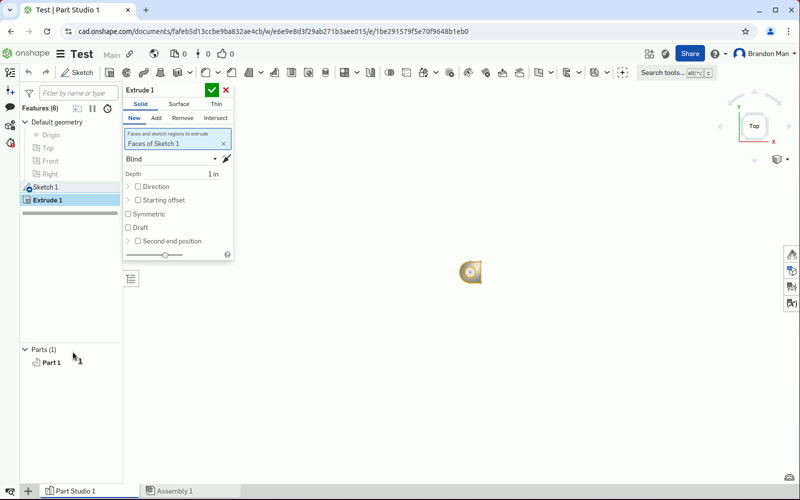
mouse_move(143, 106)
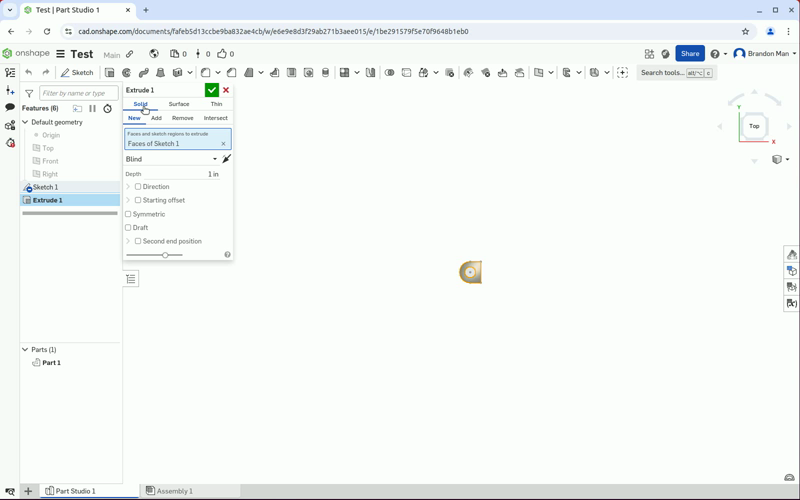
click(143, 106)
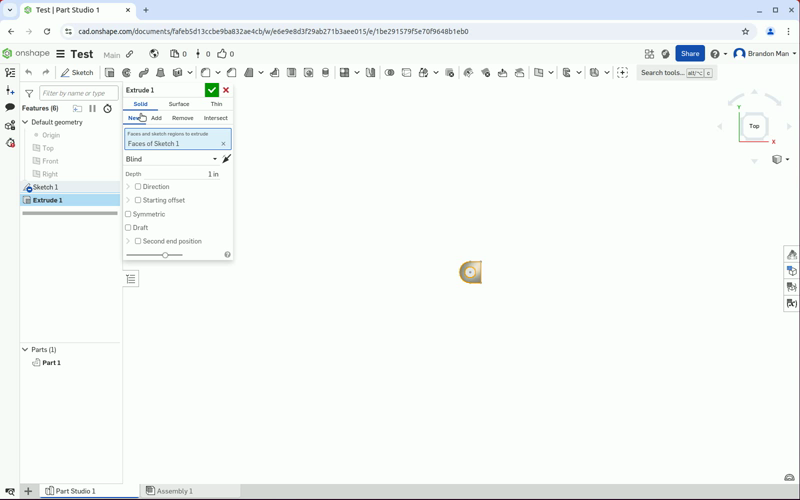
mouse_move(137, 120)
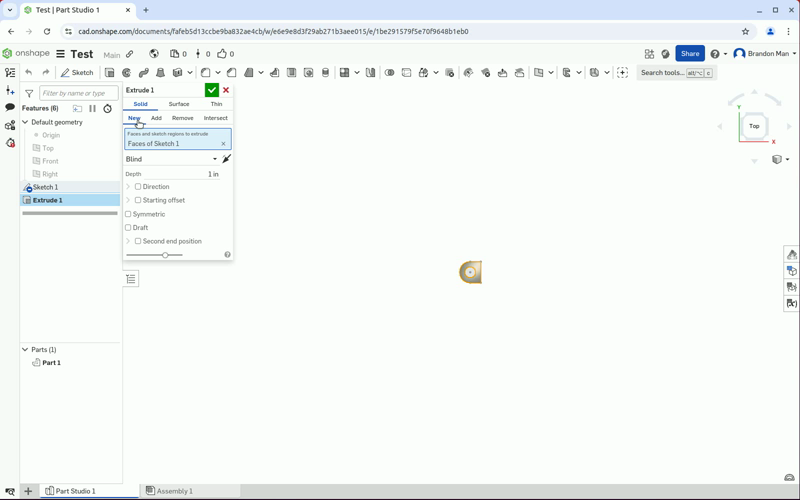
click(137, 120)
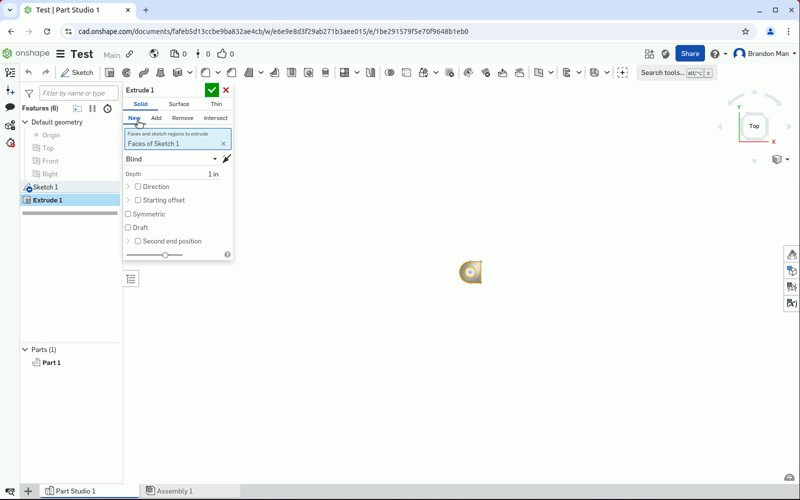
key(tab, 4)
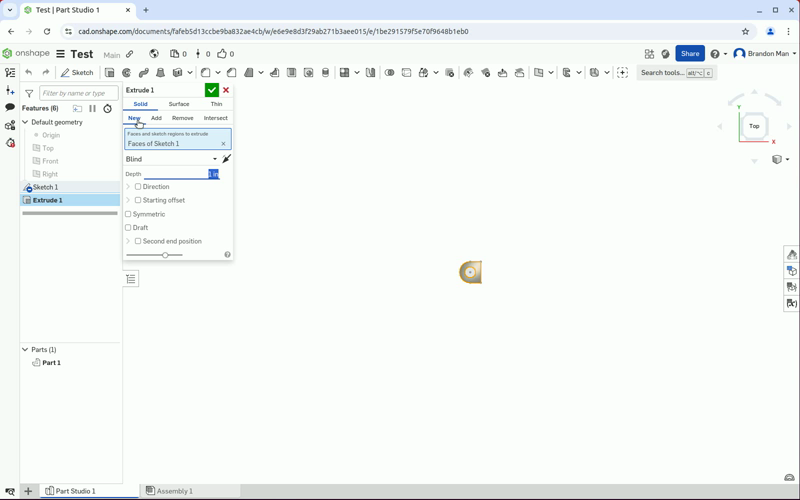
text(7.221)
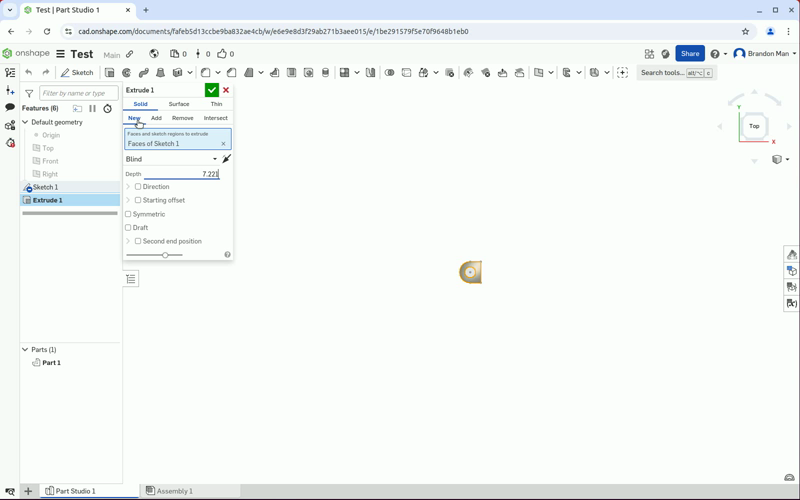
key(enter)
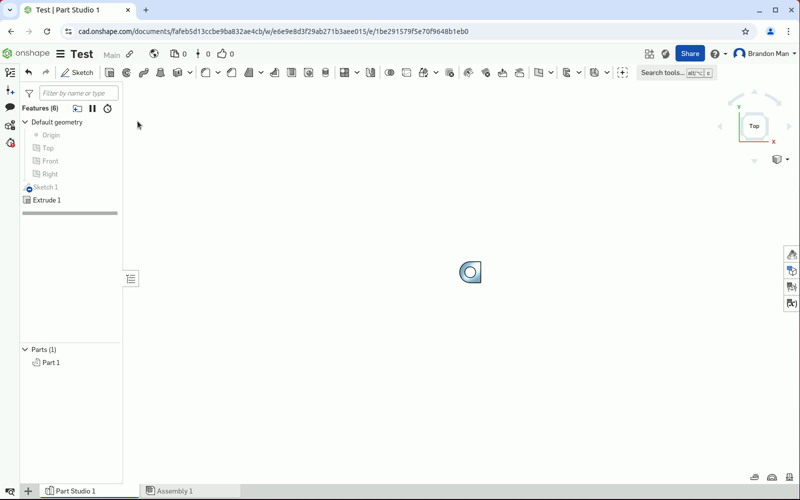
key(shift+h)
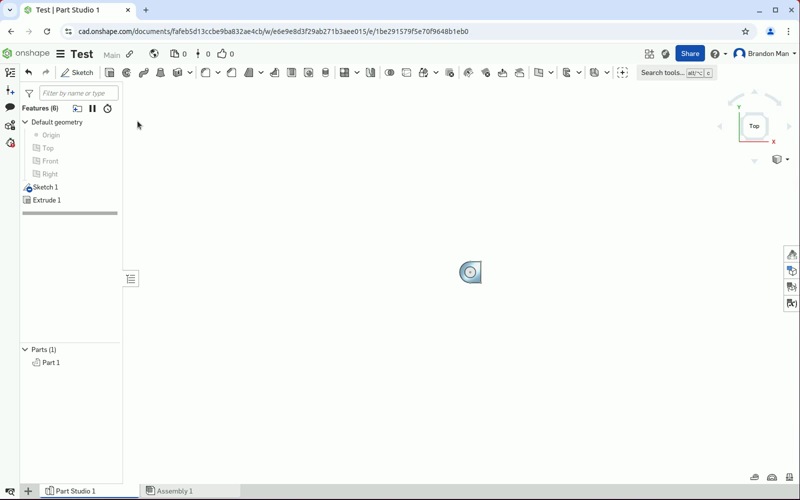
key(shift+h)
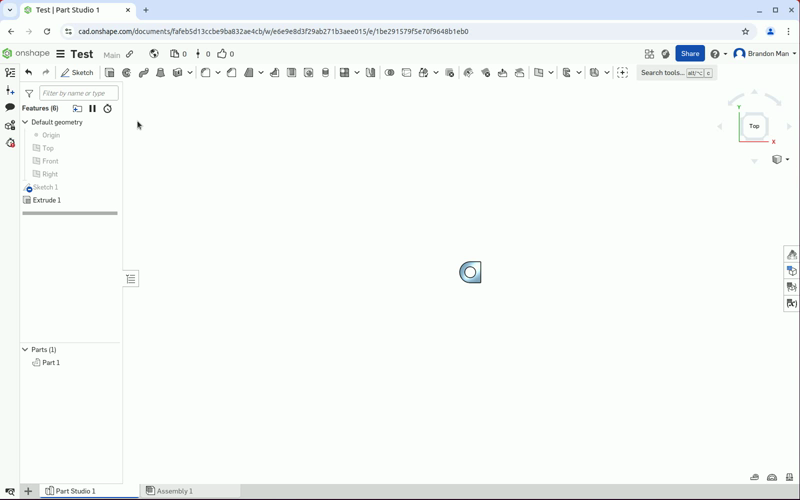
mouse_move(73, 189)
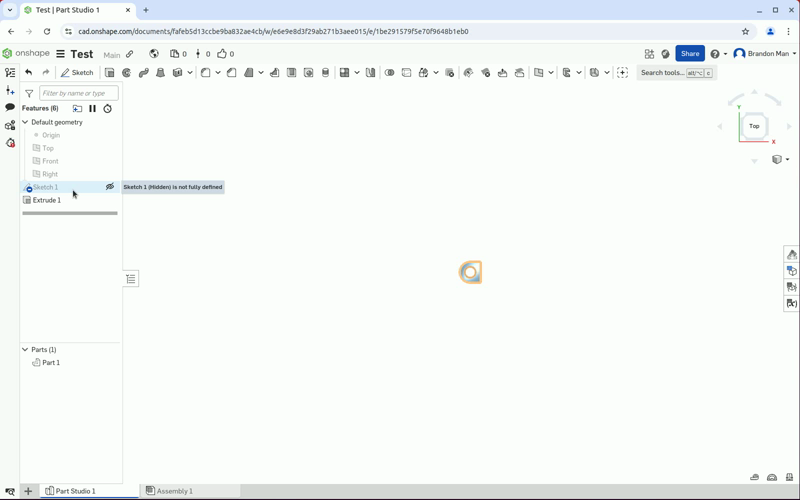
click(73, 189)
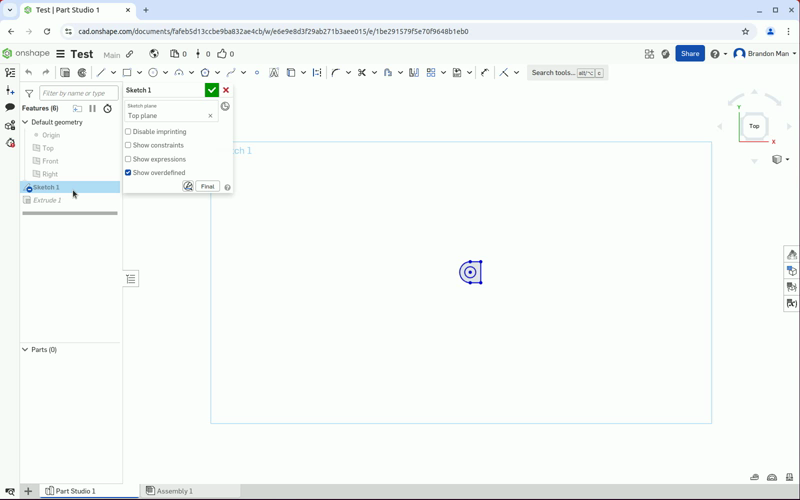
mouse_move(229, 92)
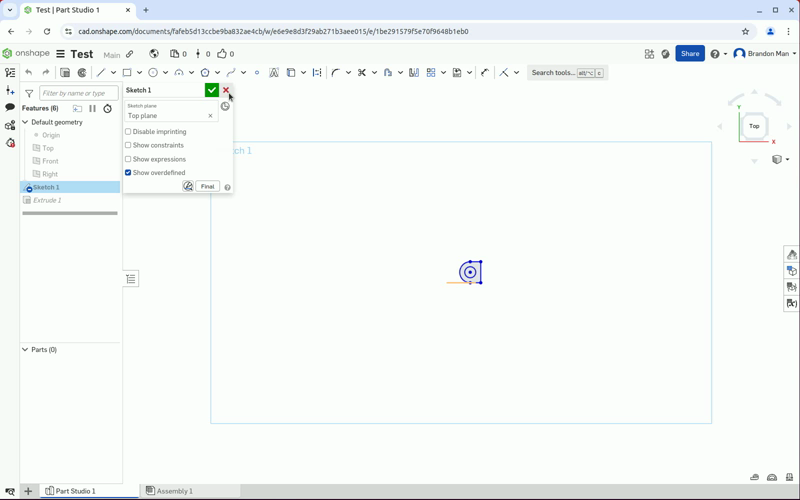
click(229, 92)
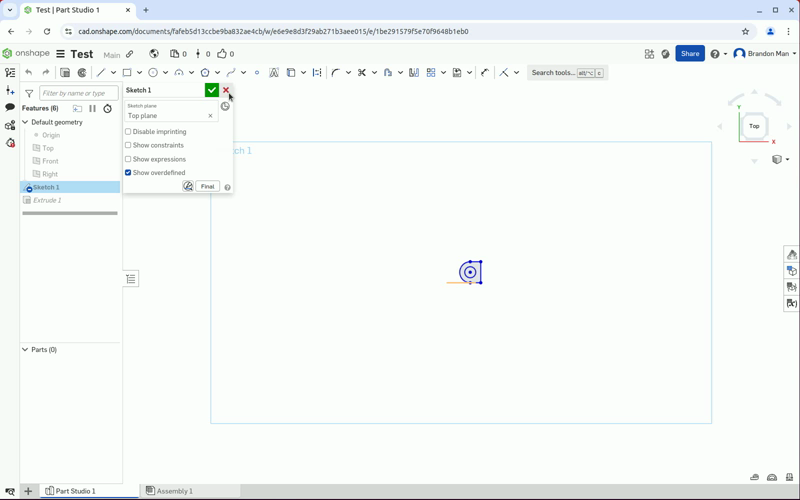
key(shift+s)
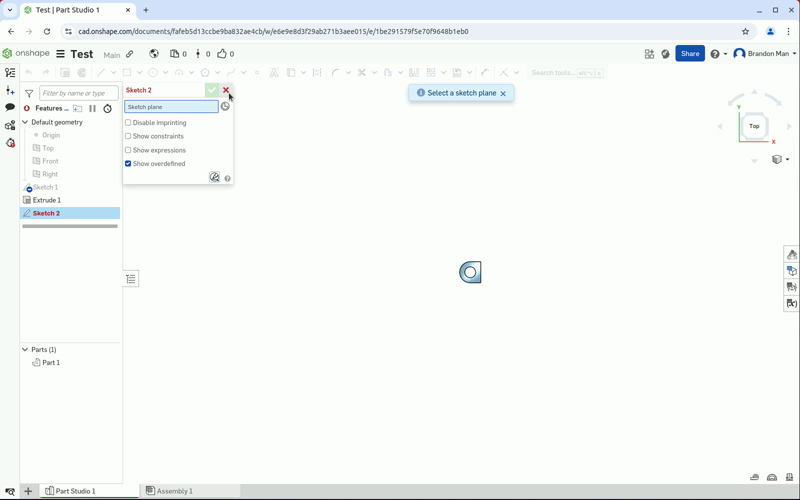
mouse_move(73, 150)
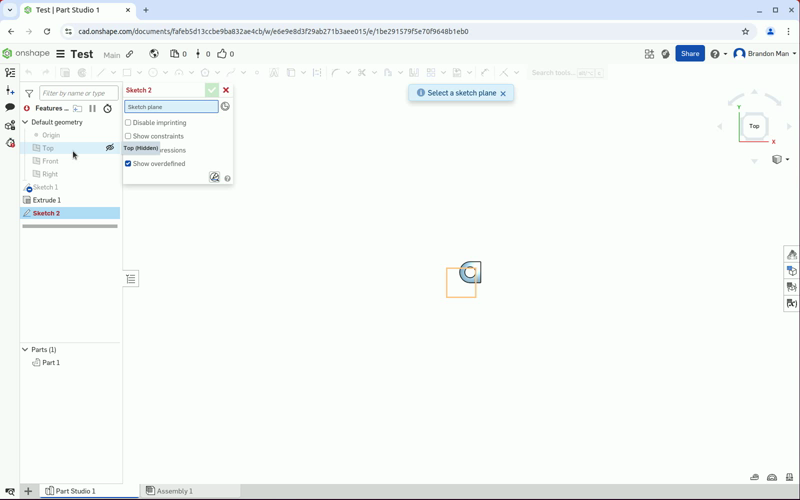
click(73, 150)
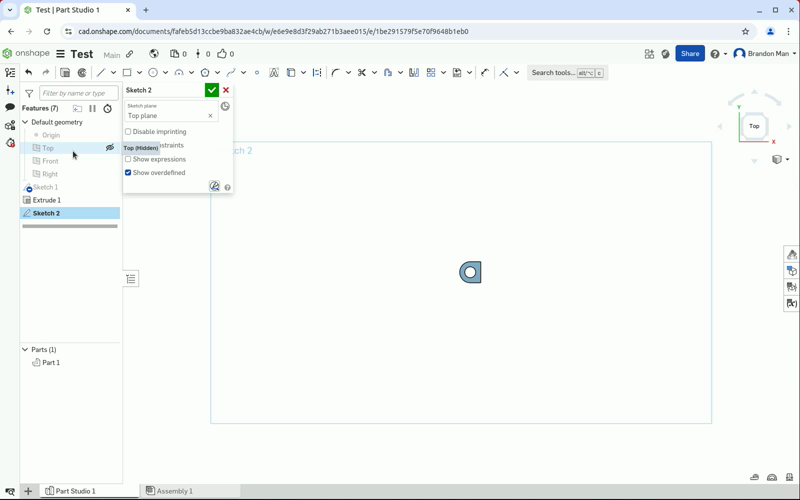
mouse_move(73, 352)
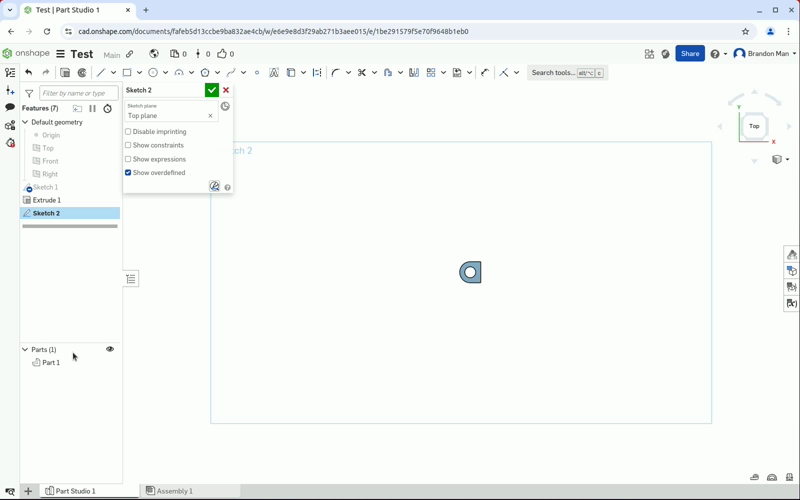
key(y)
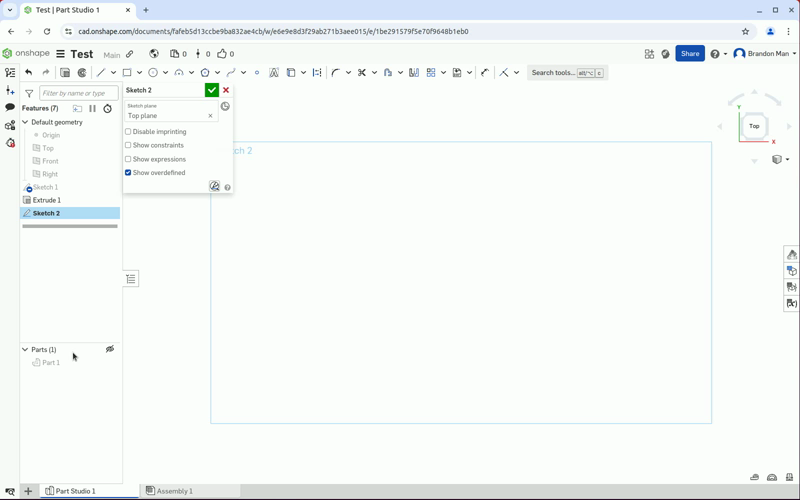
key(l)
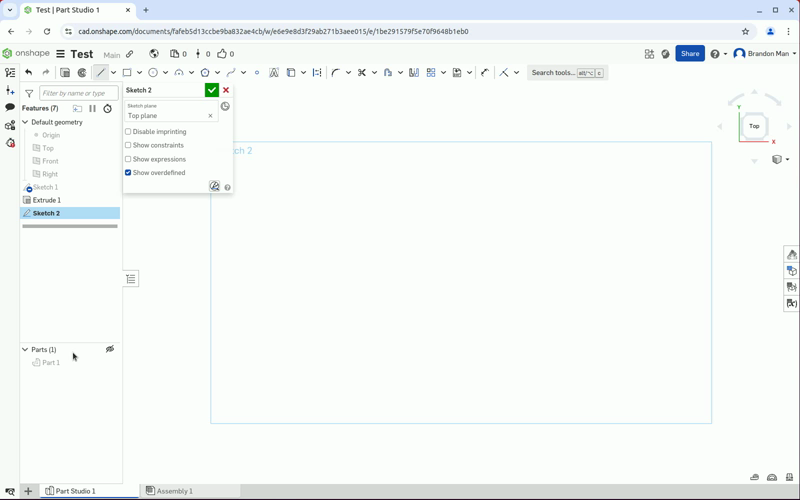
key_down(shift)
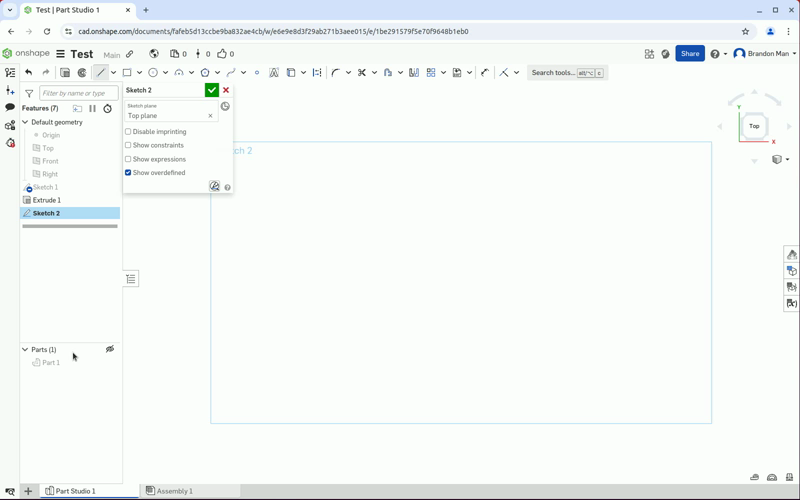
mouse_move(480, 282)
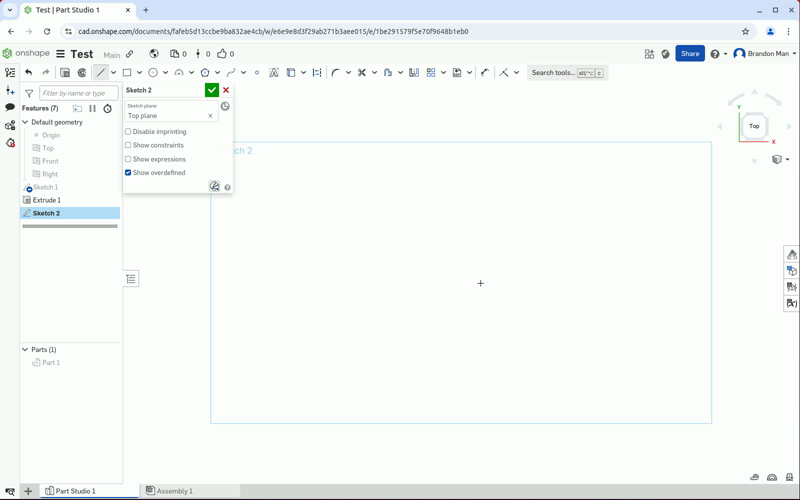
click(480, 282)
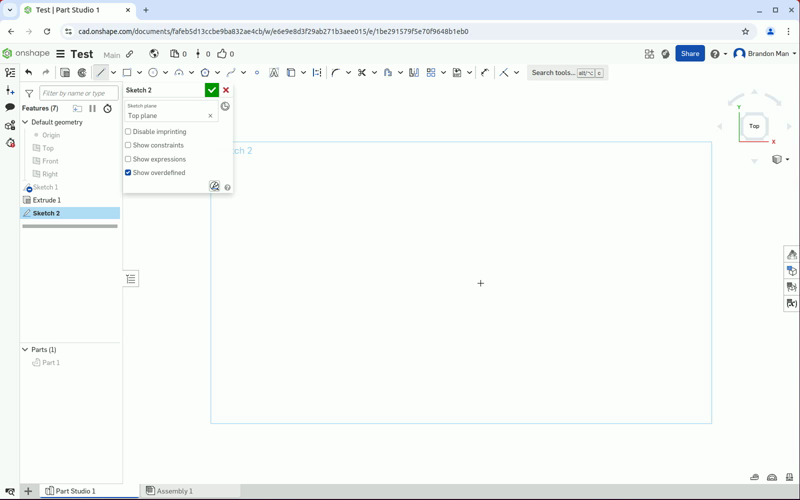
key_up(shift)
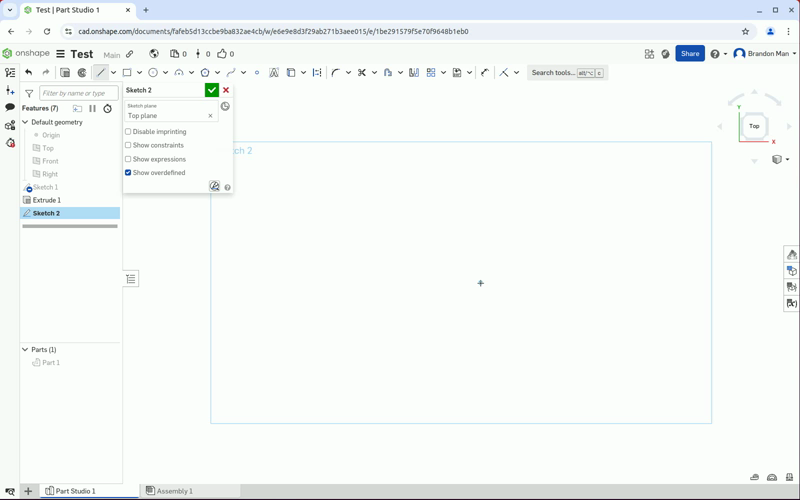
key_down(shift)
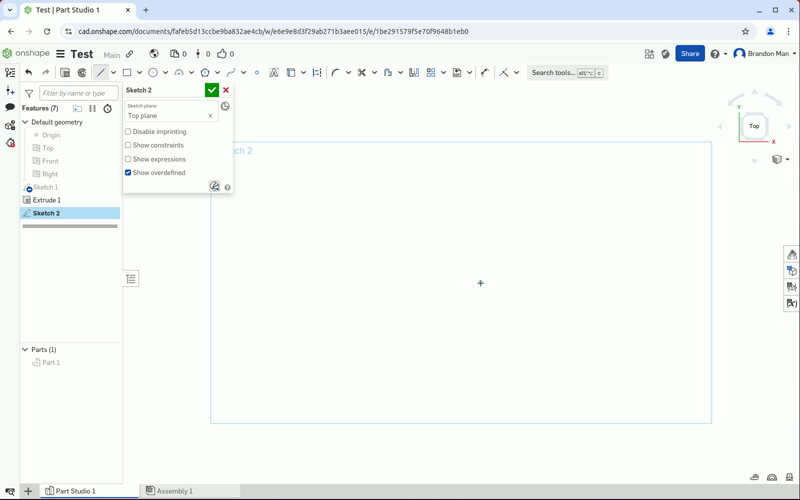
mouse_move(555, 282)
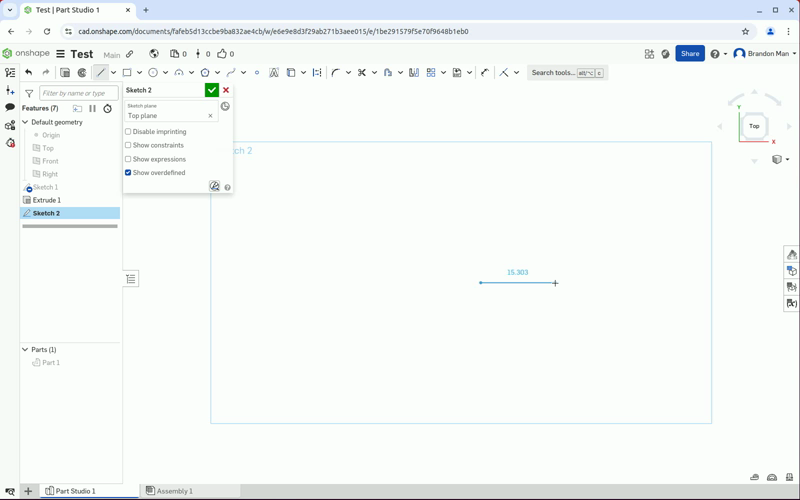
click(555, 282)
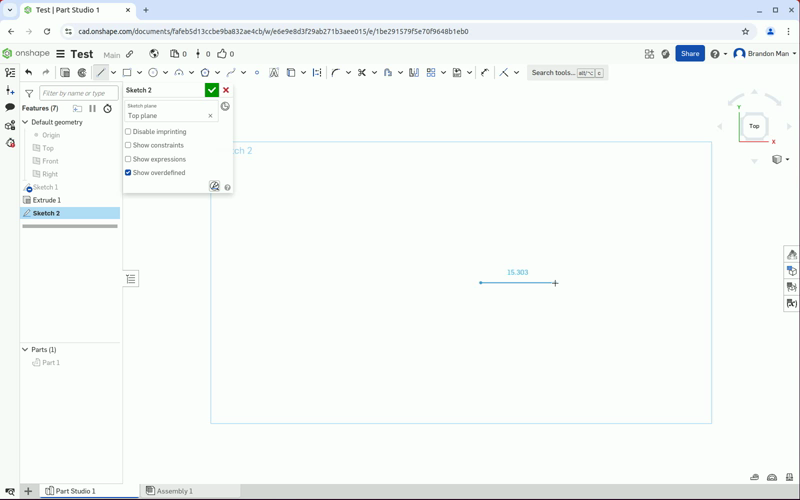
key_up(shift)
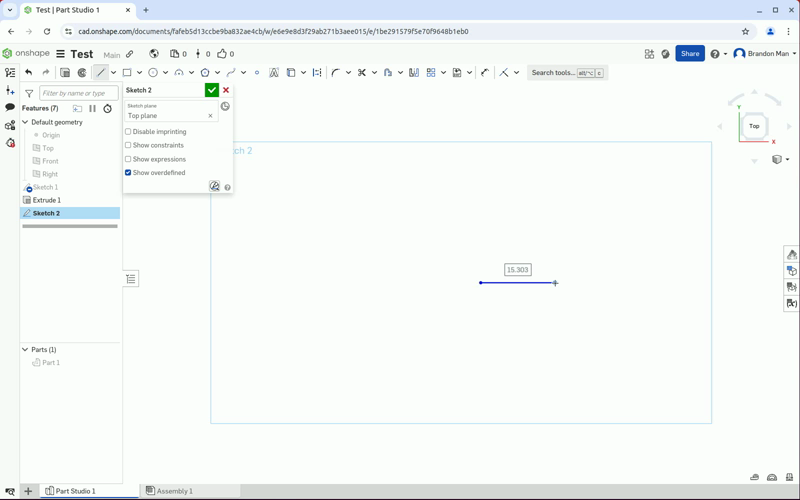
key_down(shift)
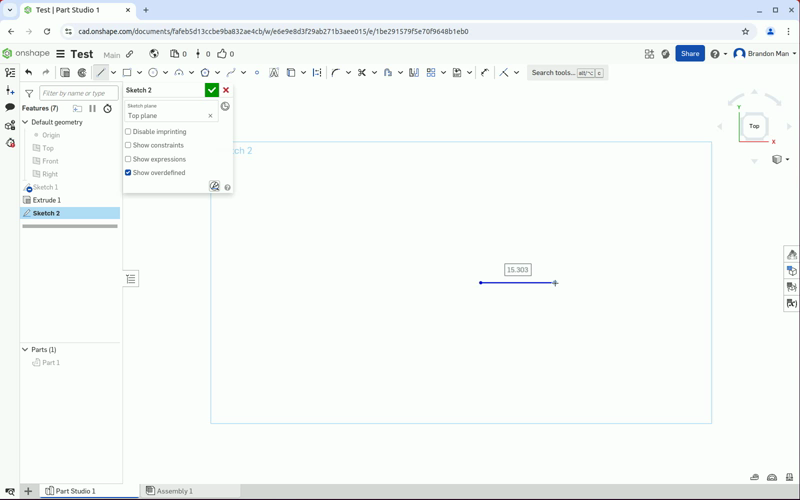
mouse_move(585, 282)
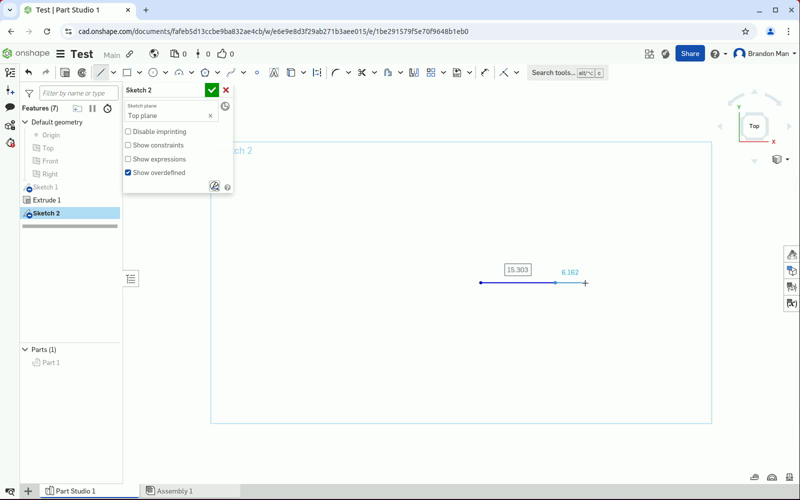
mouse_move(555, 263)
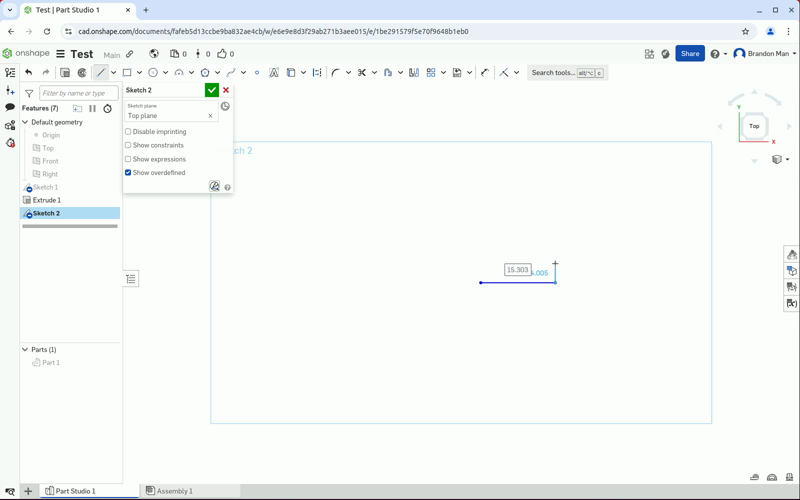
click(555, 263)
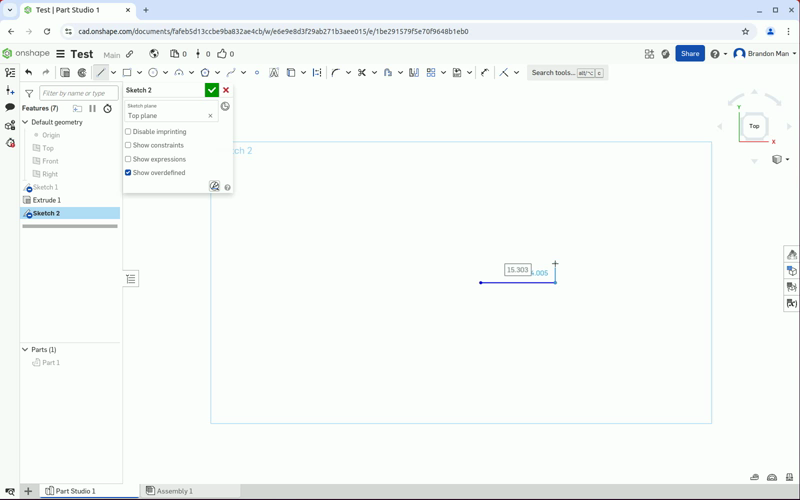
key_up(shift)
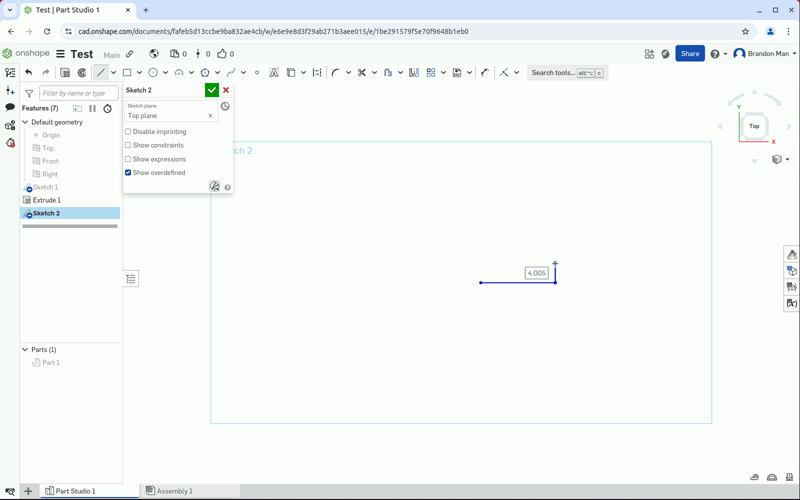
key_down(shift)
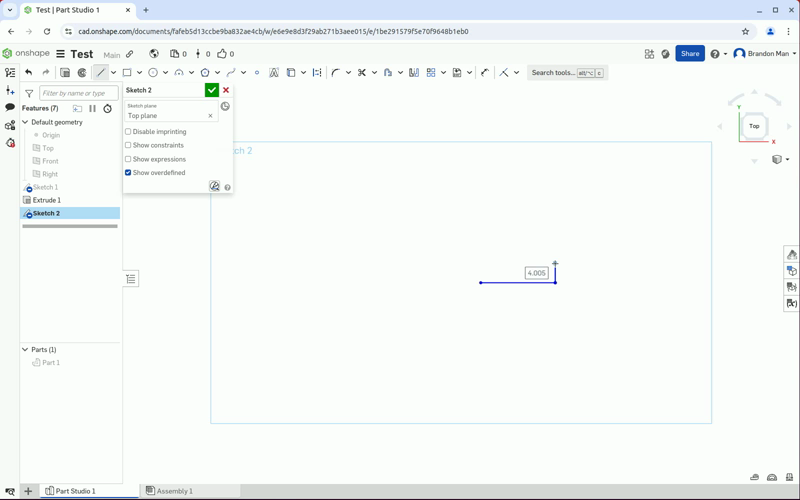
mouse_move(480, 263)
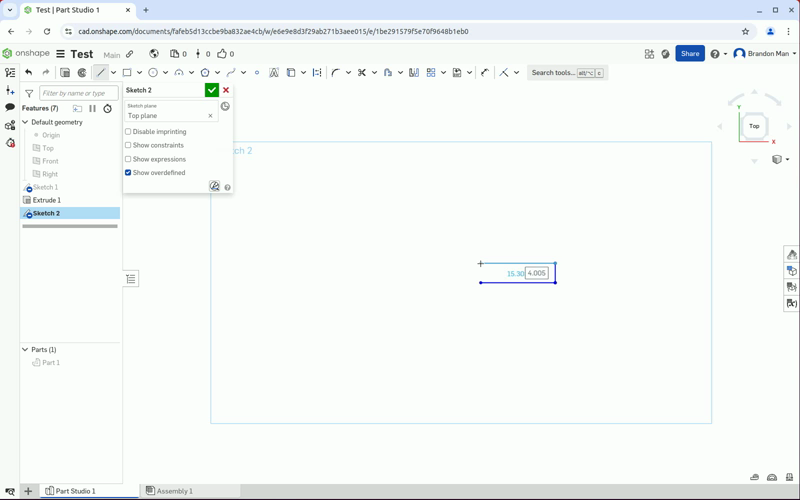
click(480, 263)
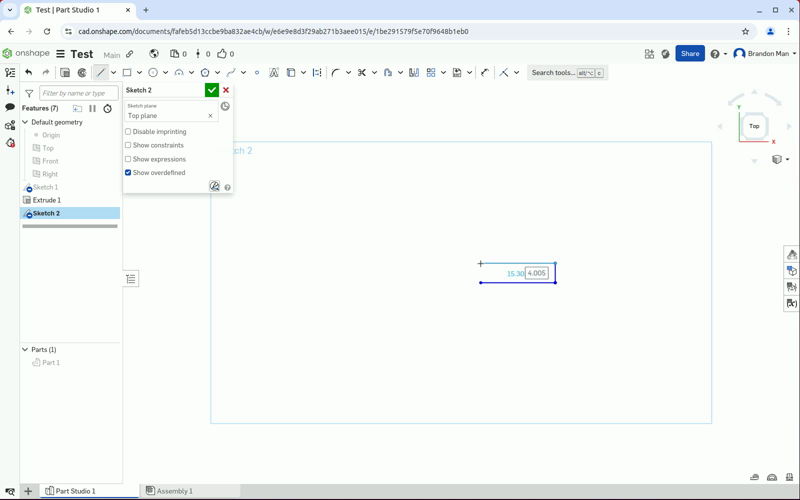
key_up(shift)
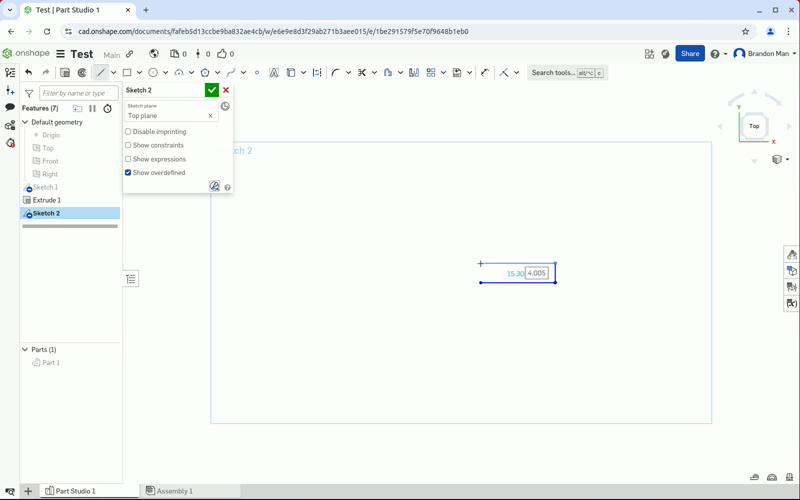
mouse_move(510, 263)
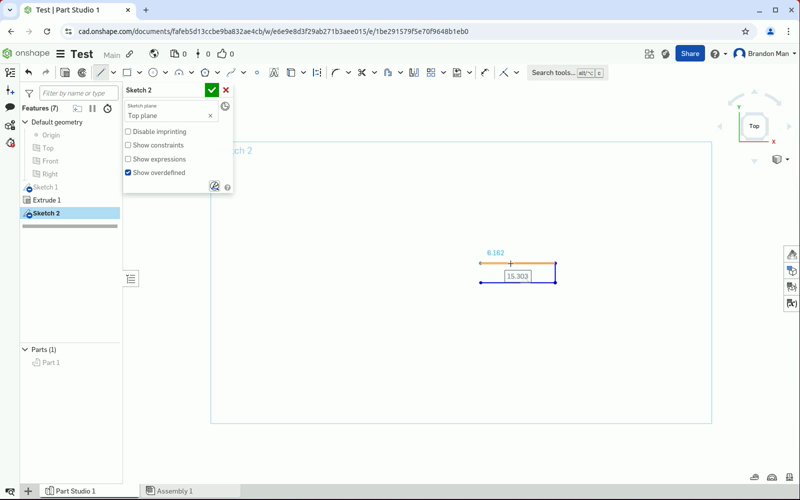
key_down(shift)
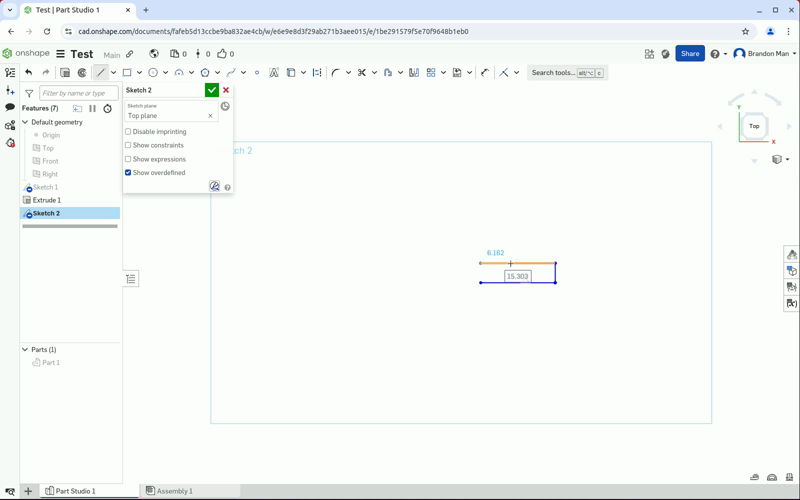
mouse_move(480, 282)
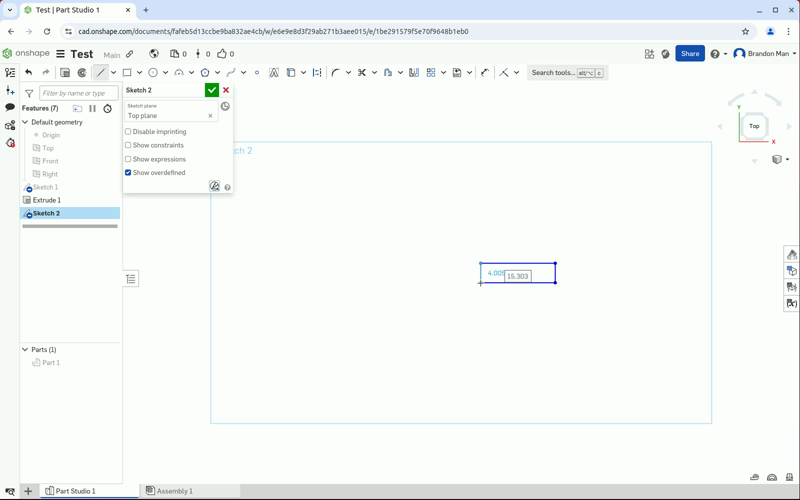
key_up(shift)
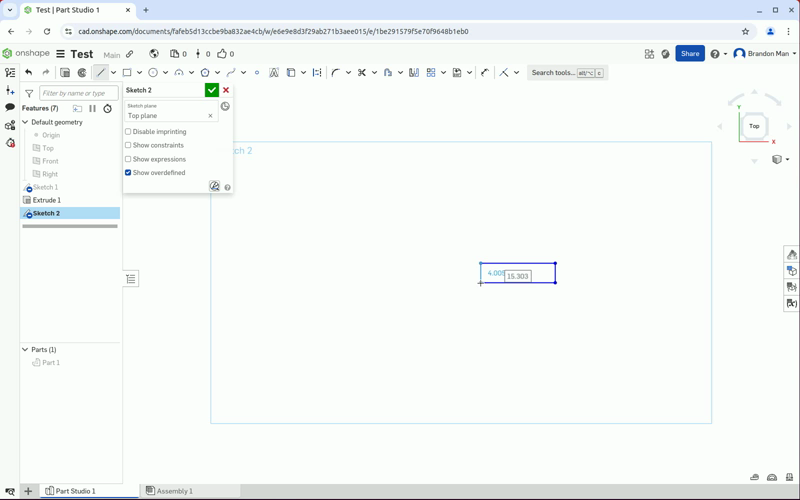
click(480, 282)
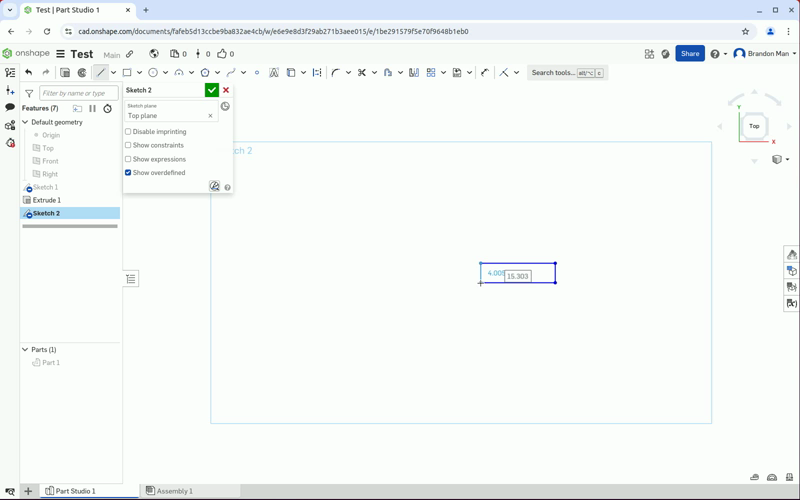
key(esc)
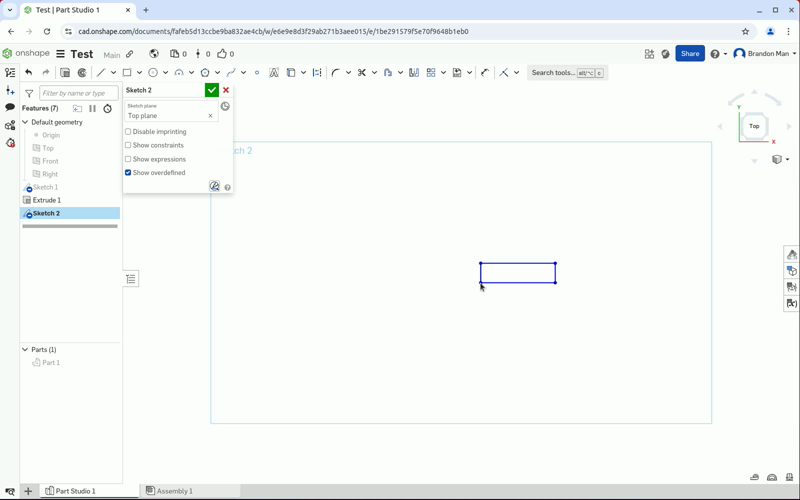
mouse_move(517, 274)
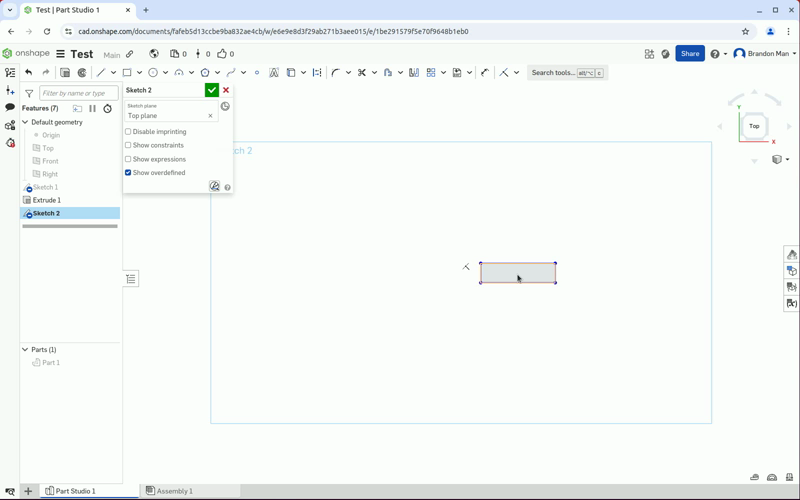
scroll(6)
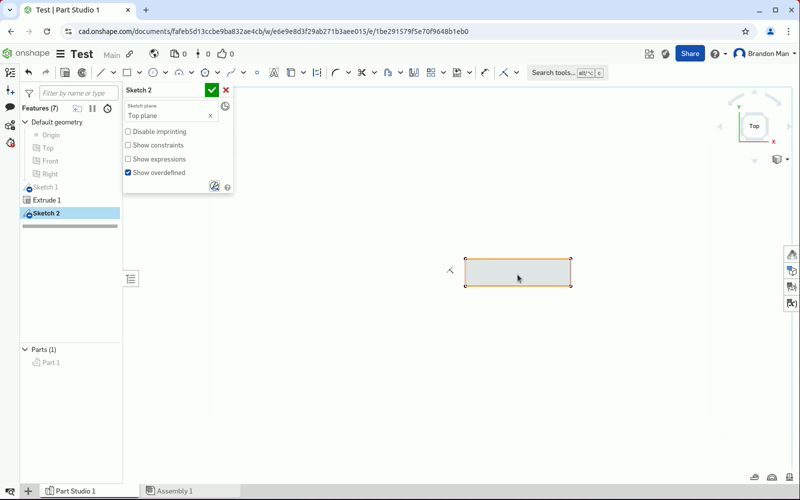
scroll(6)
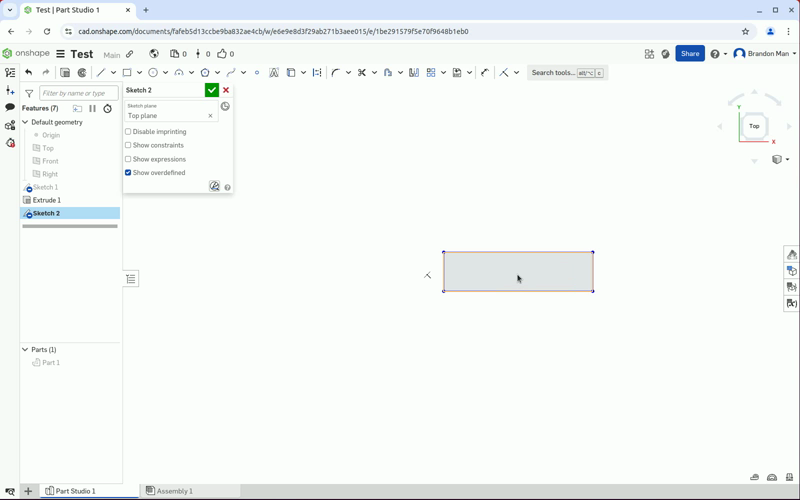
scroll(6)
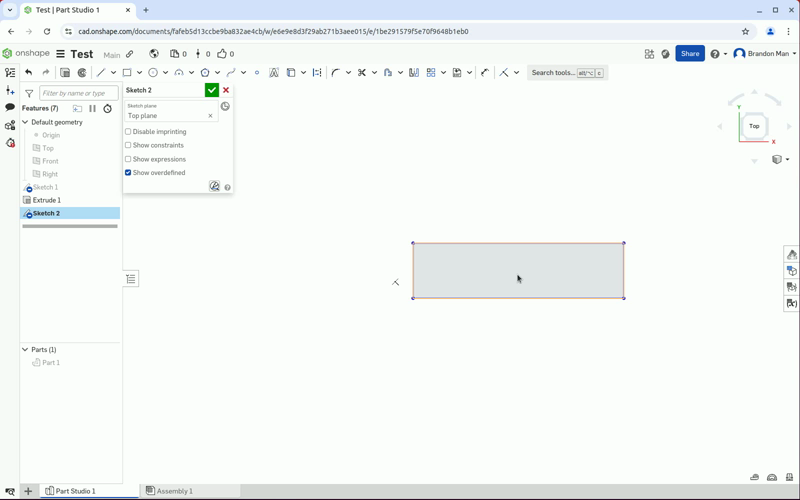
scroll(6)
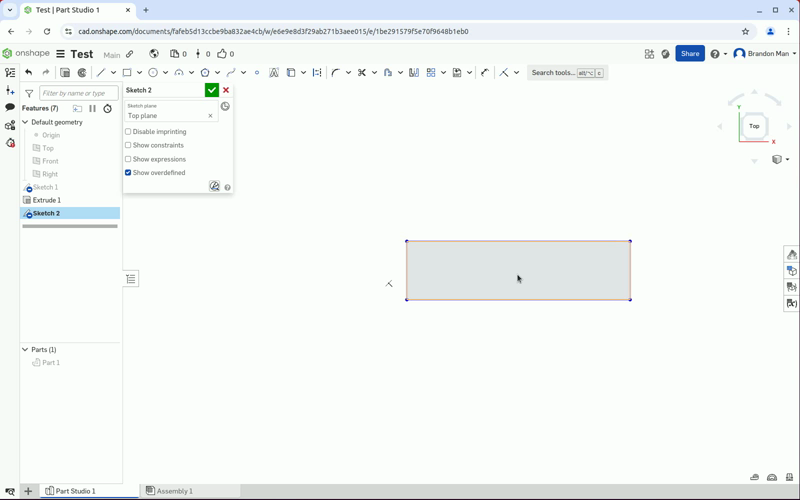
scroll(6)
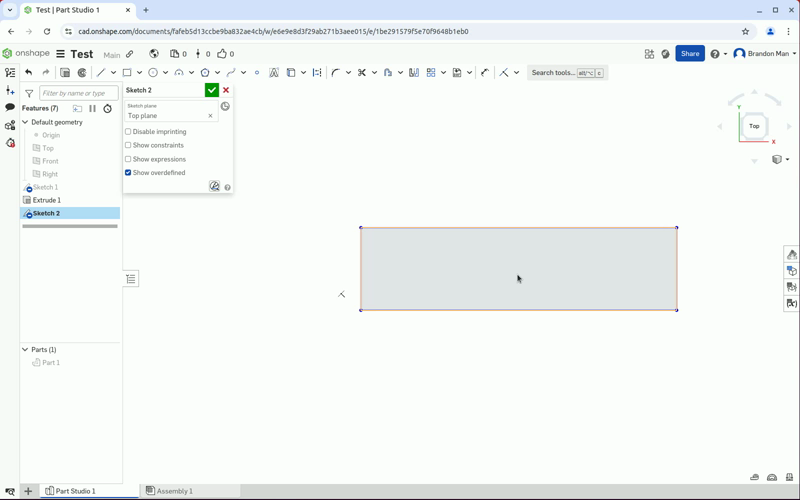
scroll(6)
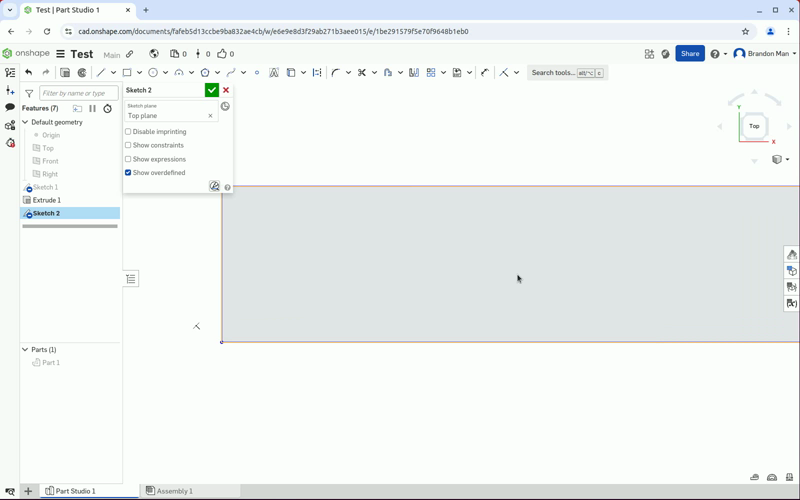
scroll(6)
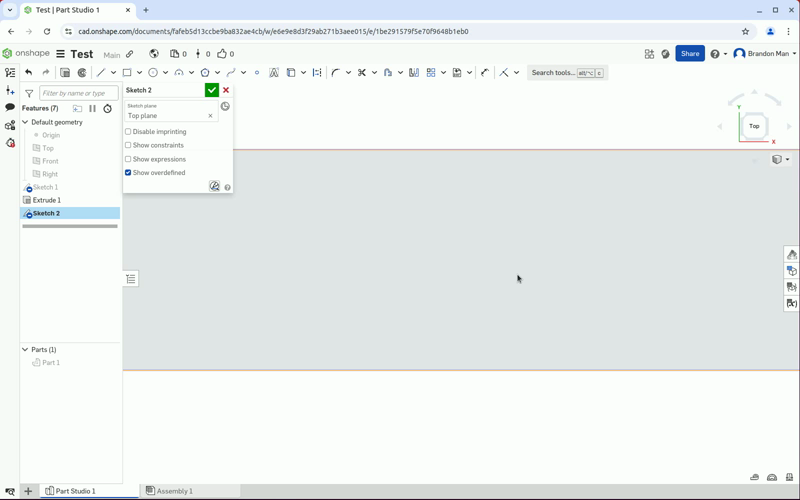
click(517, 274)
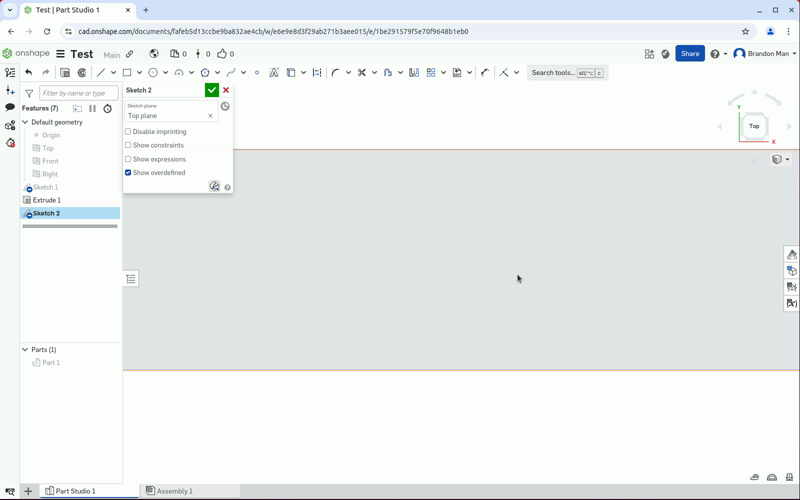
scroll(-6)
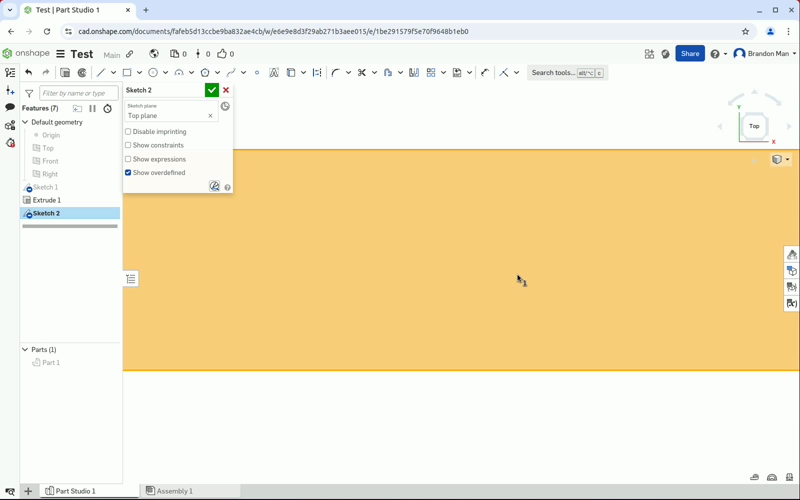
scroll(-6)
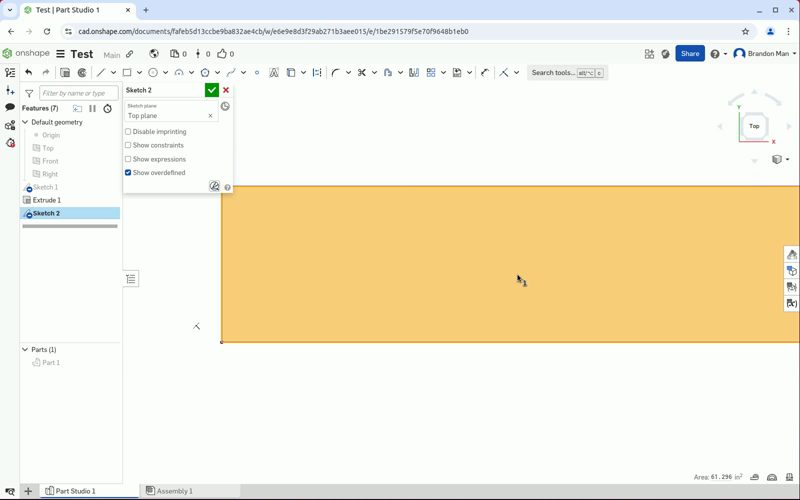
scroll(-6)
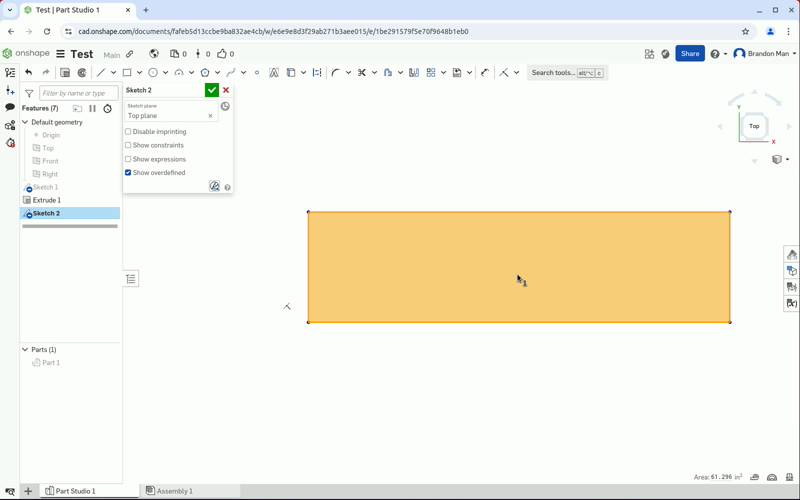
scroll(-6)
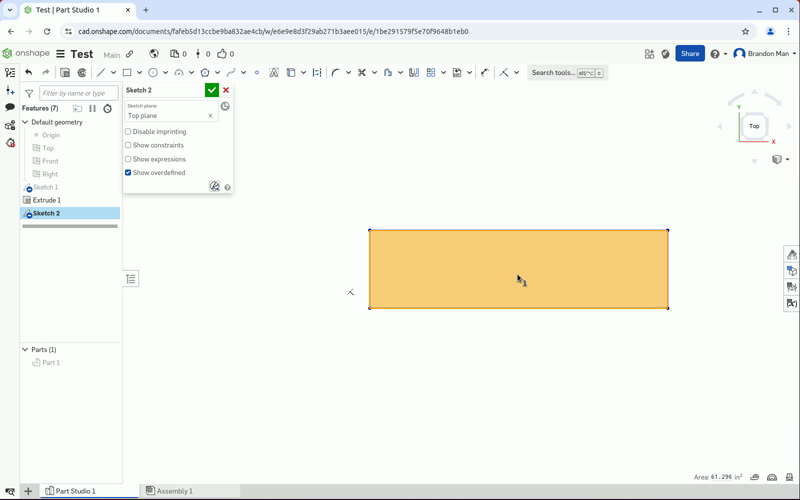
scroll(-6)
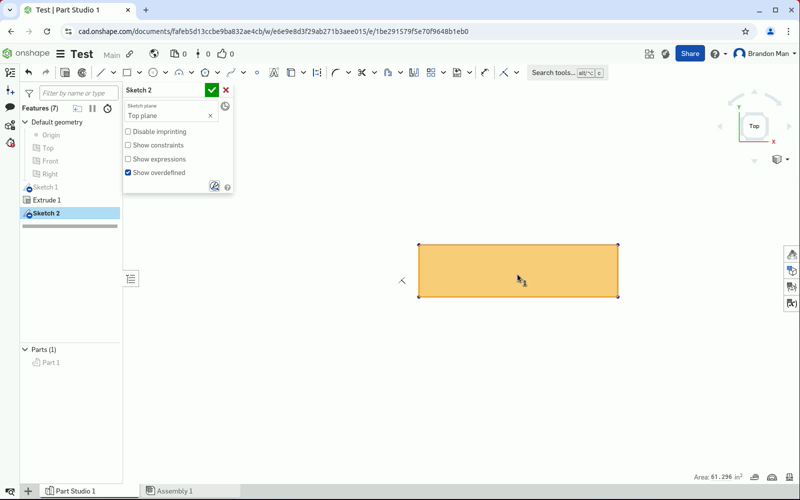
scroll(-6)
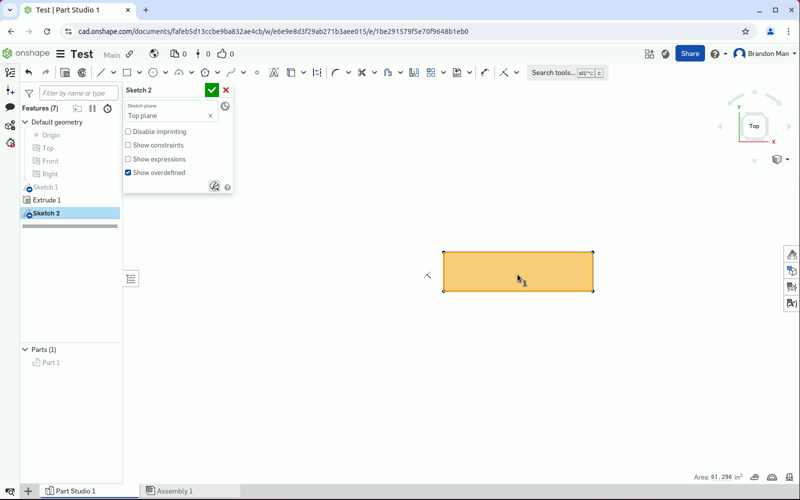
scroll(-6)
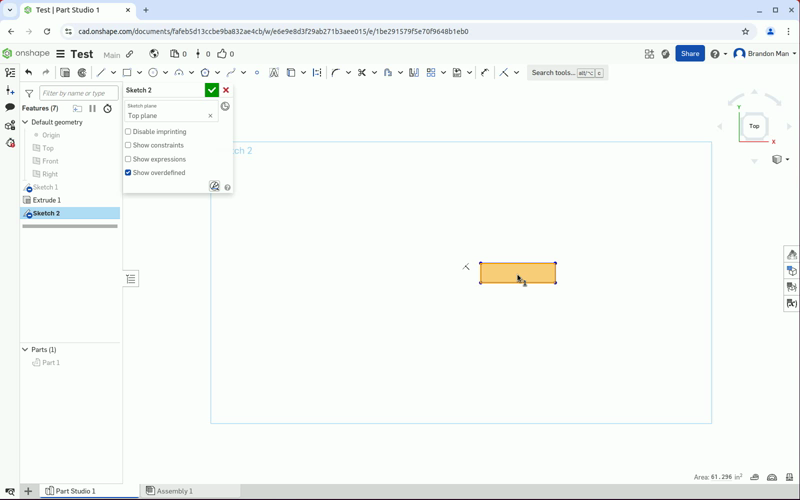
mouse_move(73, 352)
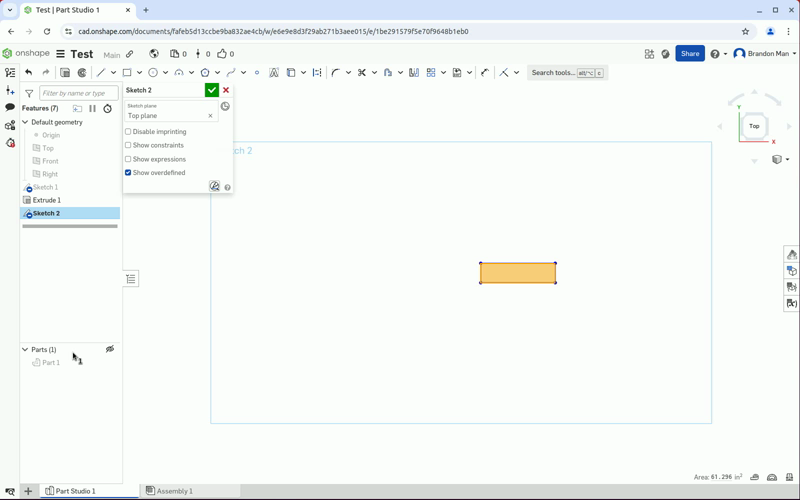
key(shift+y)
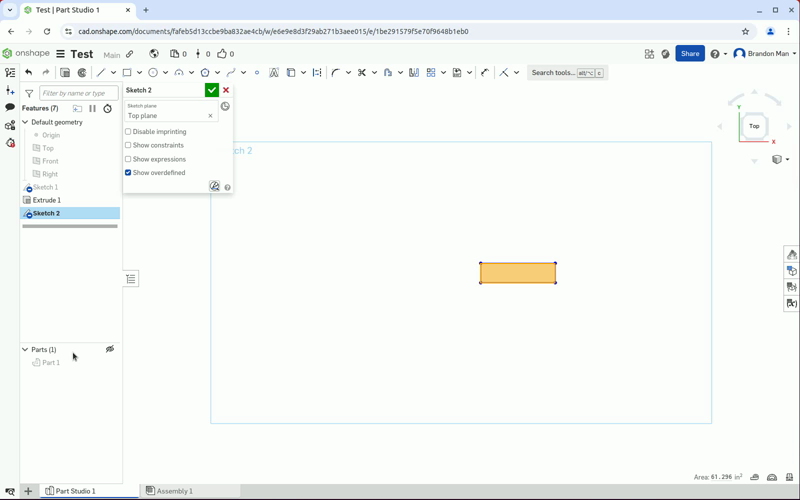
key(shift+e)
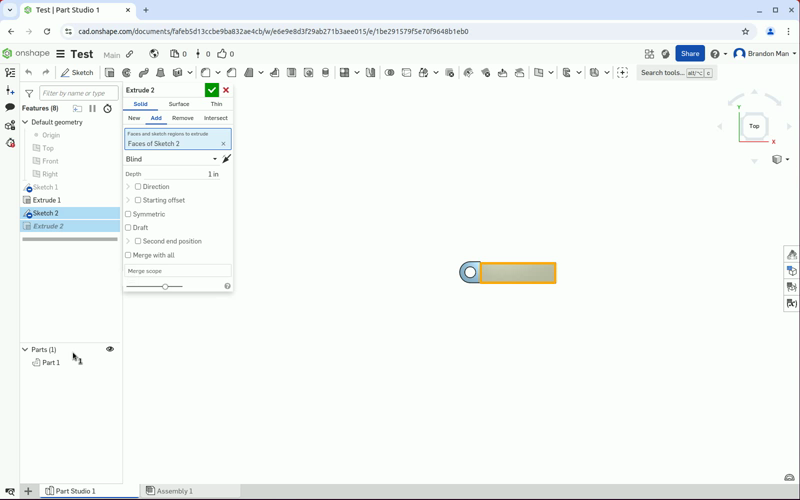
mouse_move(143, 106)
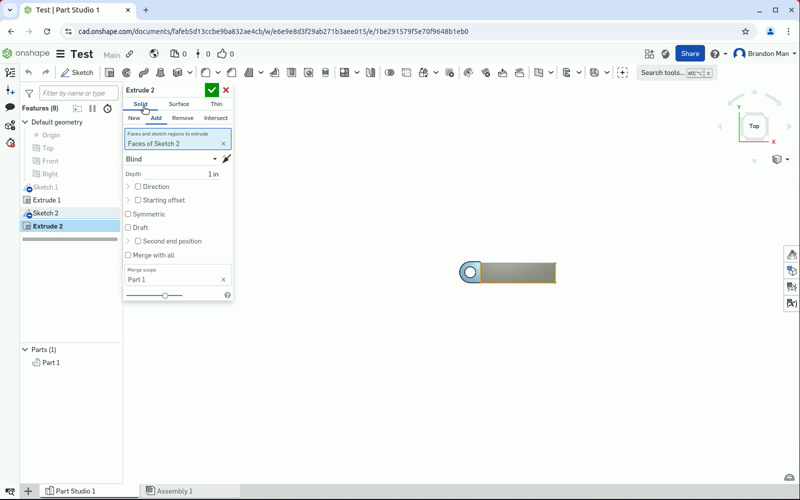
click(143, 106)
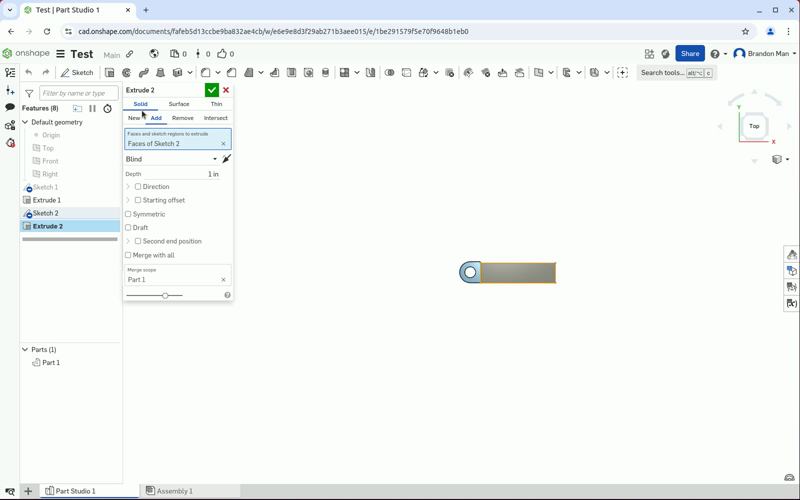
mouse_move(137, 120)
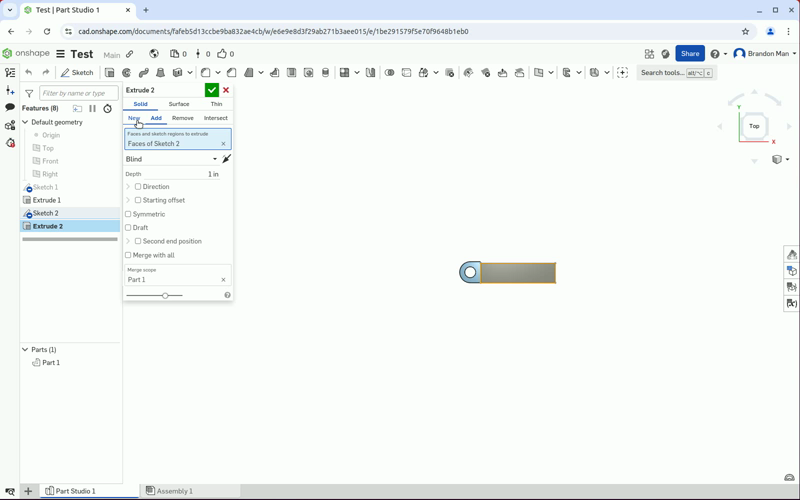
click(137, 120)
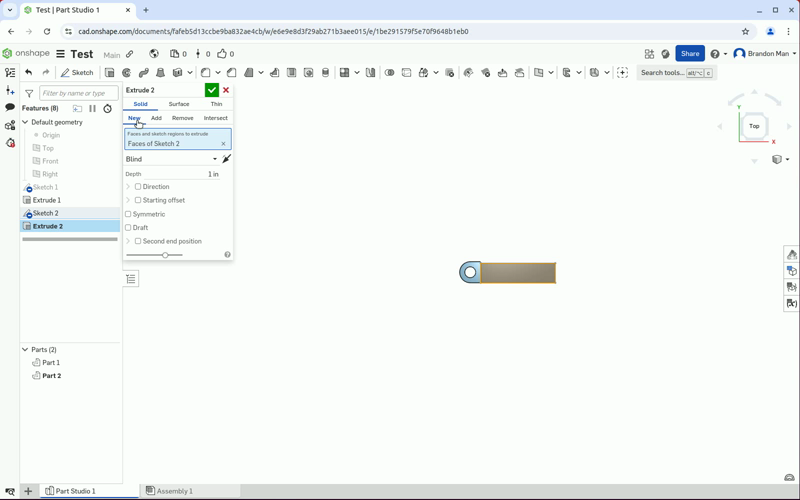
key(tab, 4)
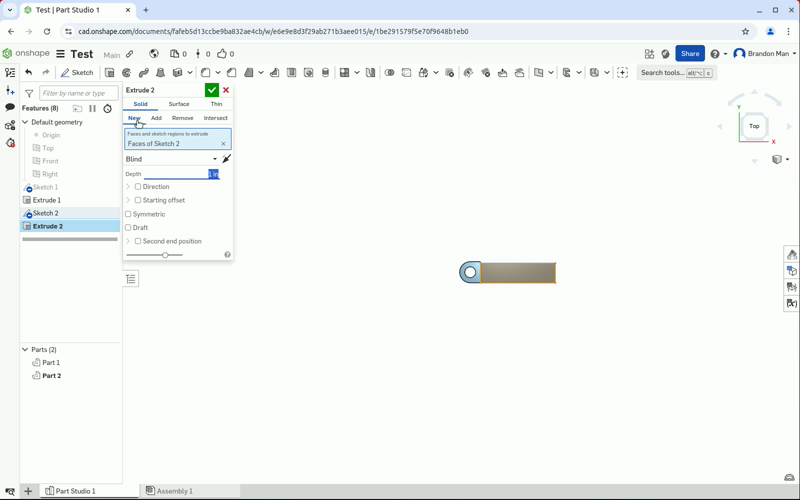
text(7.221)
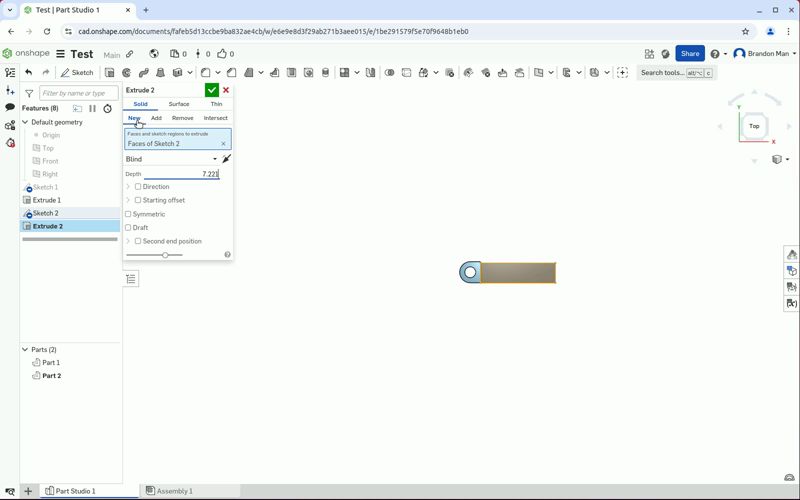
key(enter)
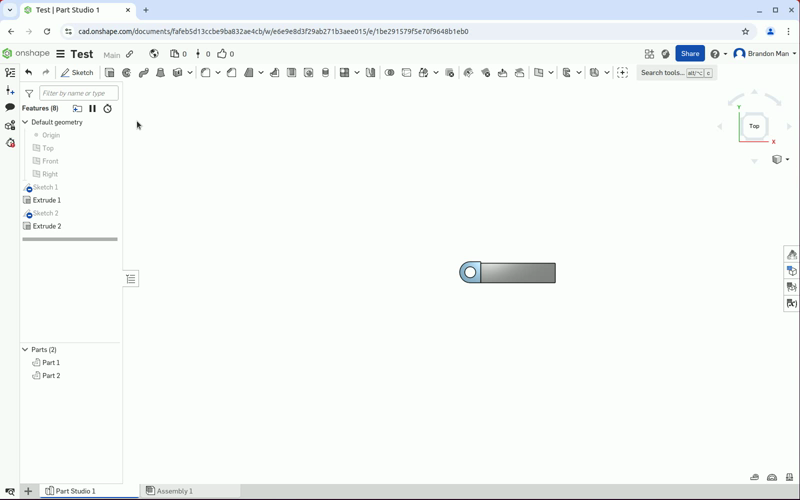
key(shift+h)
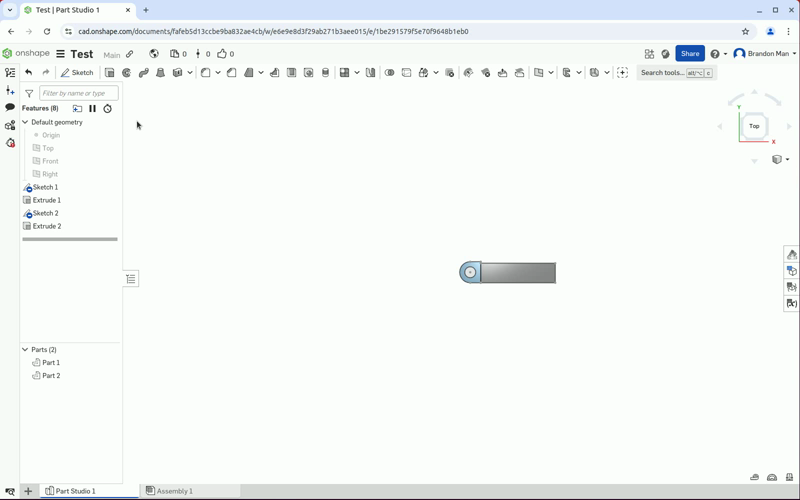
key(shift+h)
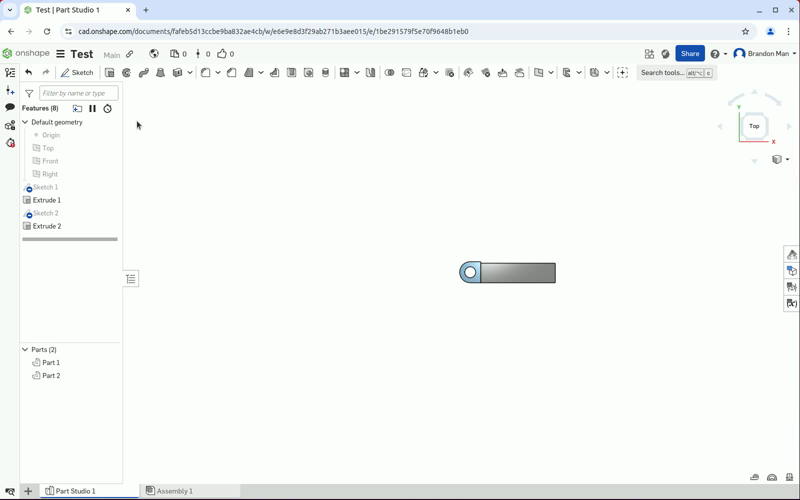
mouse_move(73, 189)
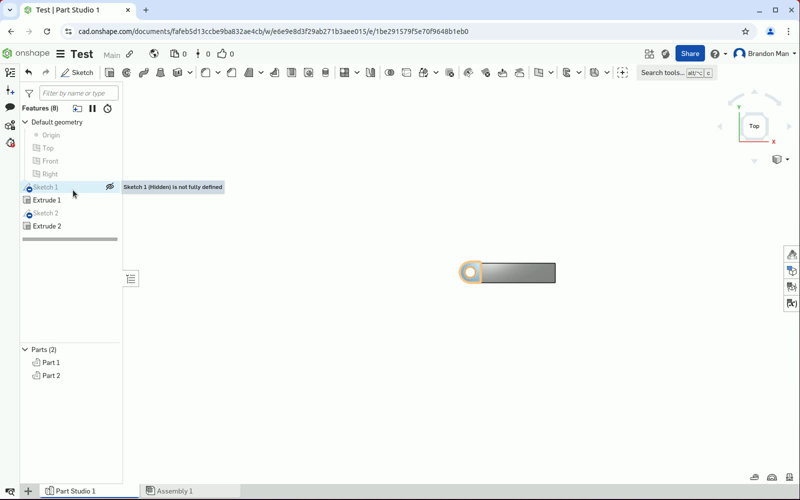
click(73, 189)
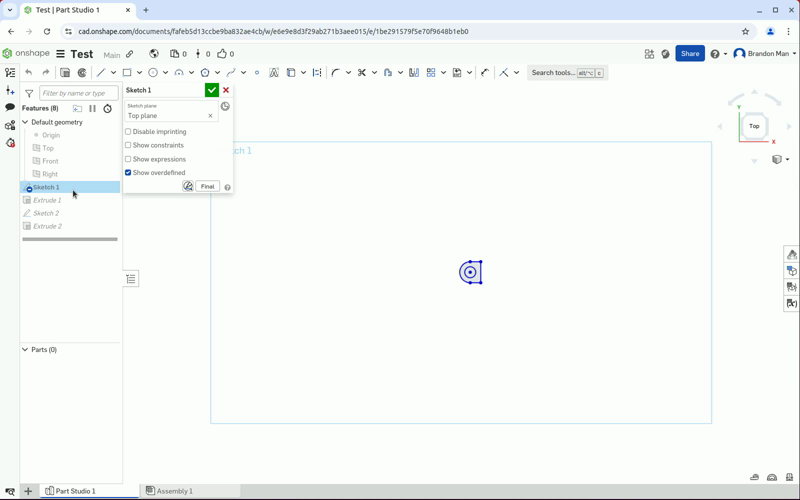
mouse_move(229, 92)
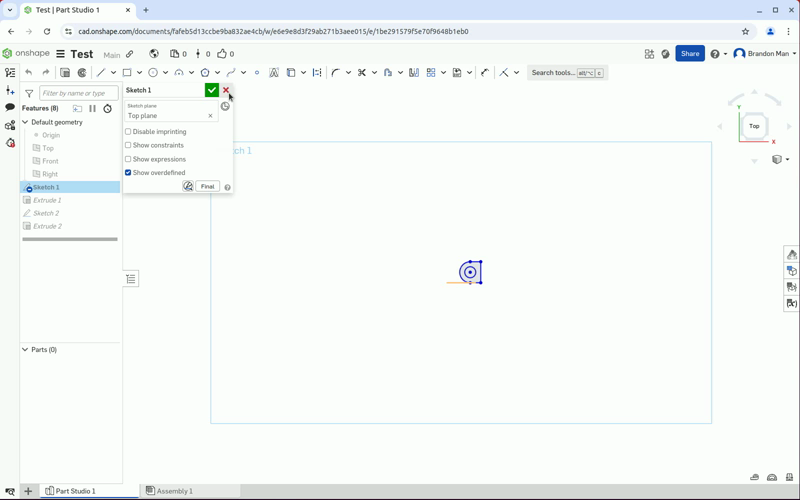
click(229, 92)
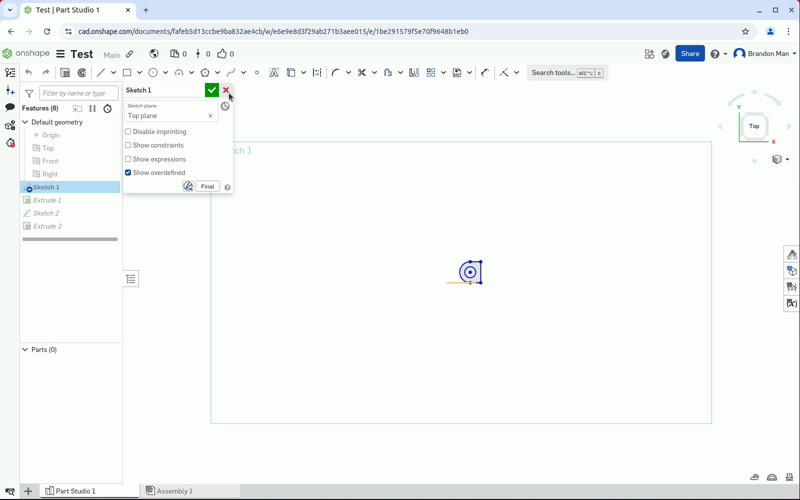
key(shift+s)
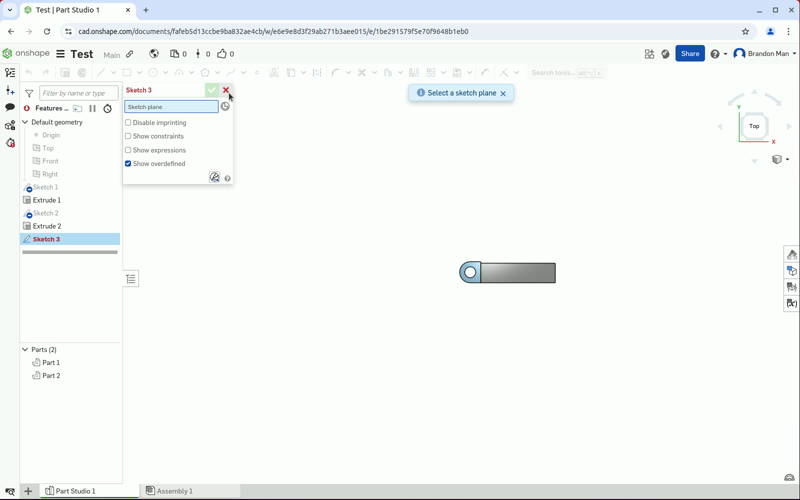
mouse_move(73, 150)
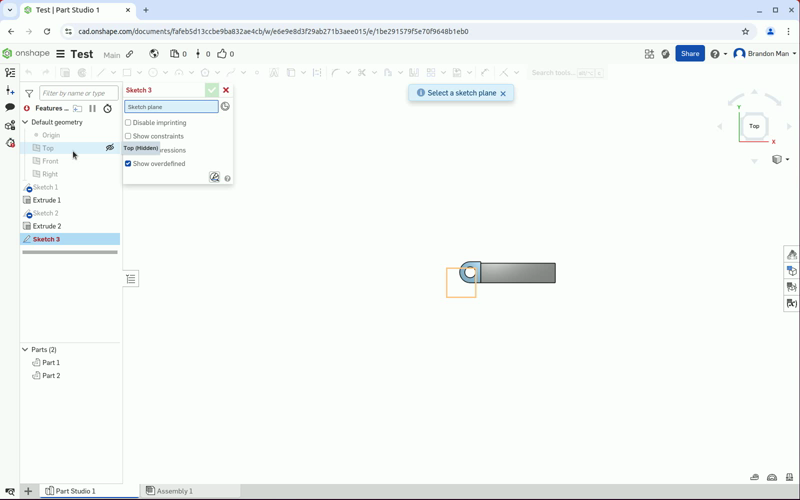
click(73, 150)
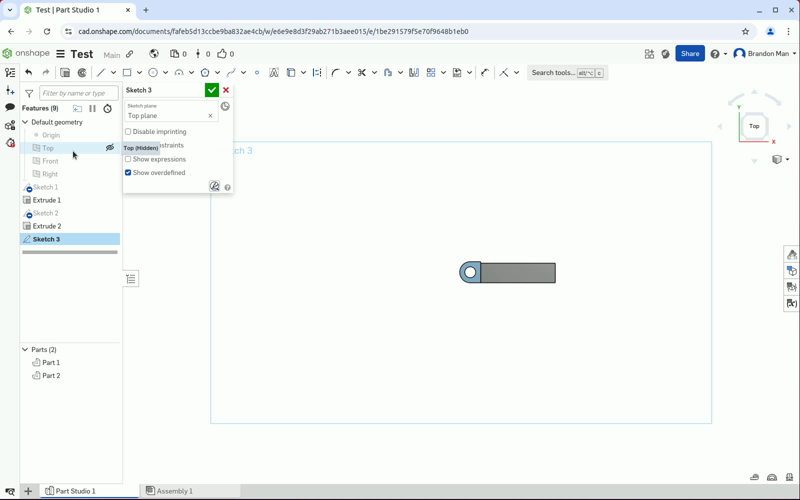
mouse_move(73, 352)
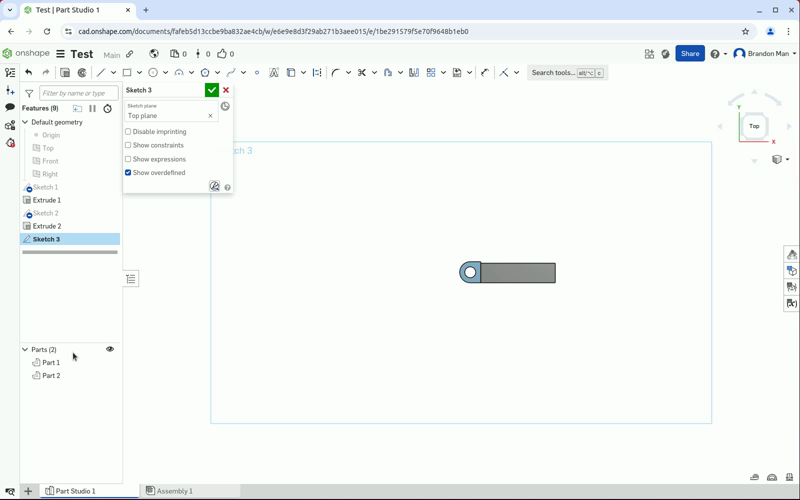
key(y)
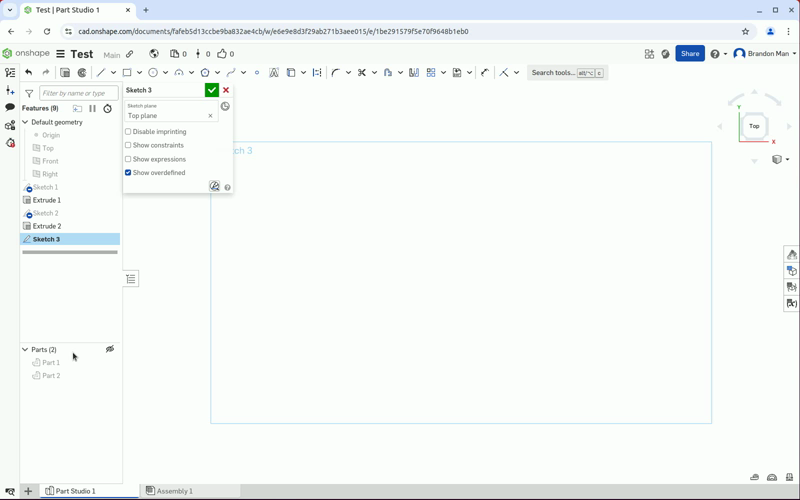
key(l)
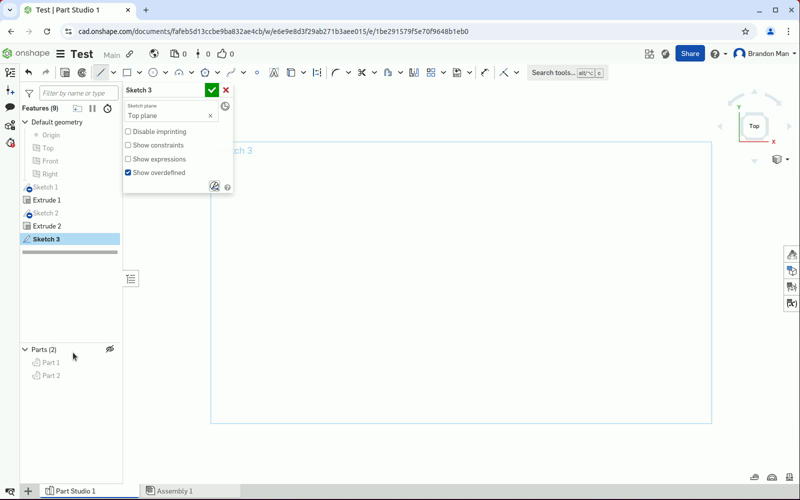
key_down(shift)
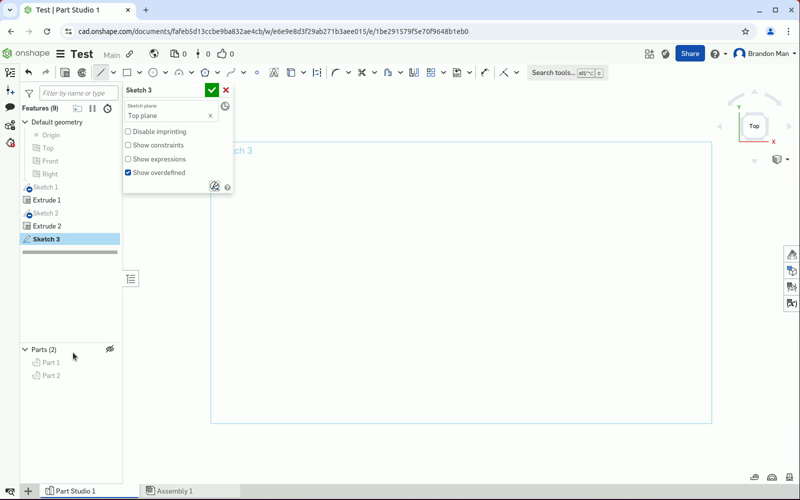
mouse_move(553, 282)
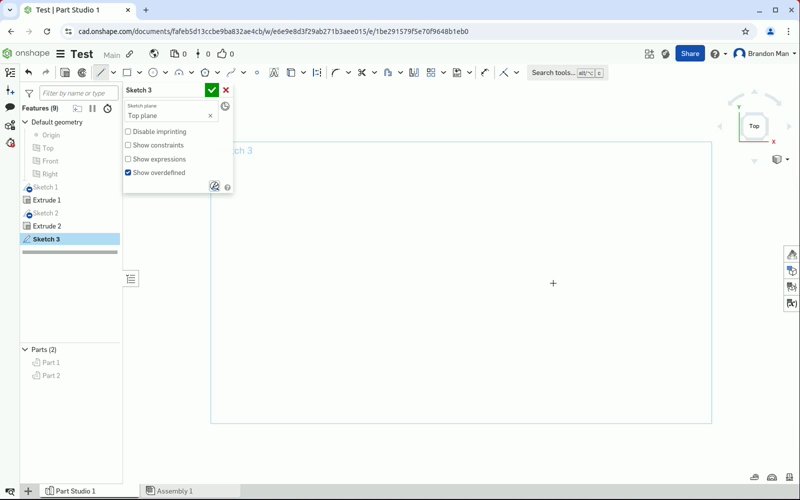
click(553, 282)
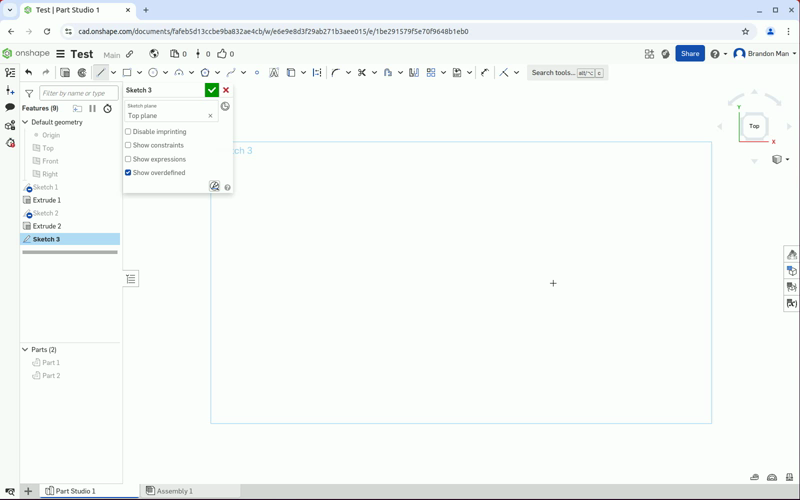
key_up(shift)
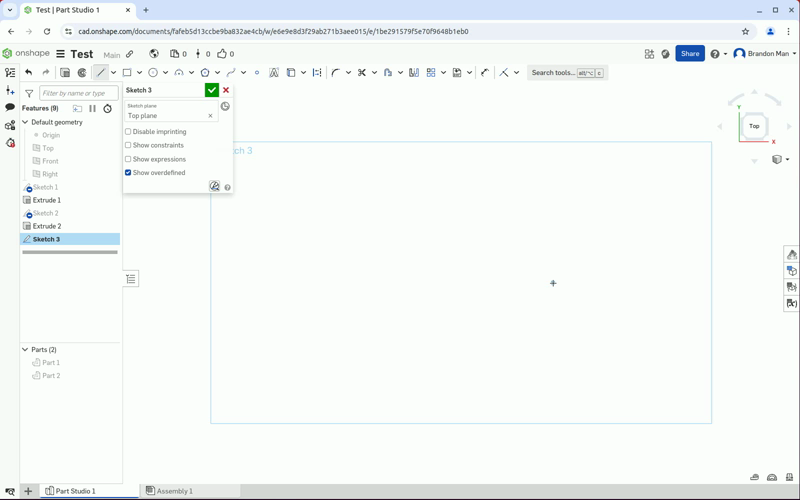
key_down(shift)
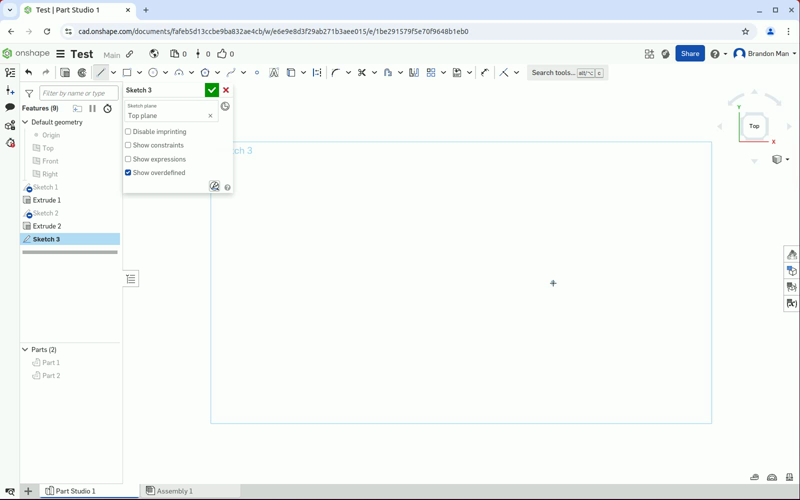
mouse_move(583, 282)
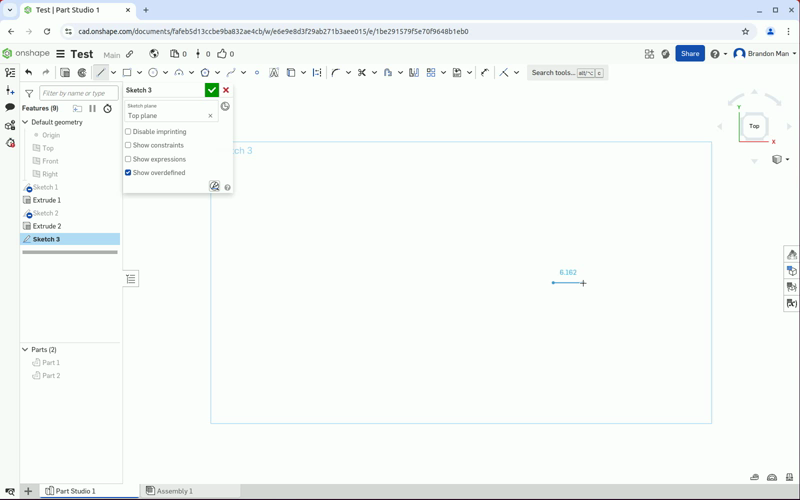
mouse_move(563, 282)
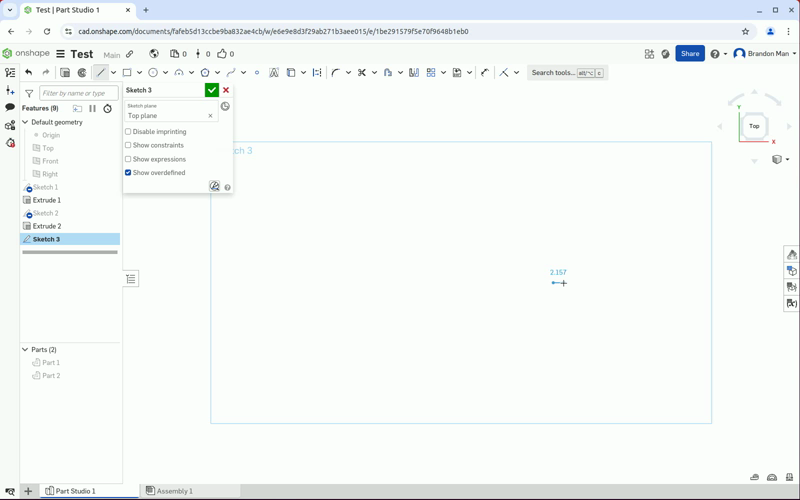
click(563, 282)
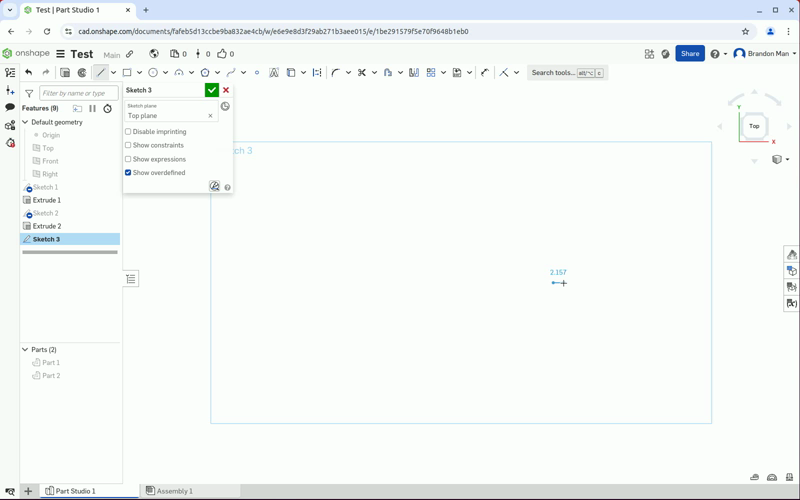
key_up(shift)
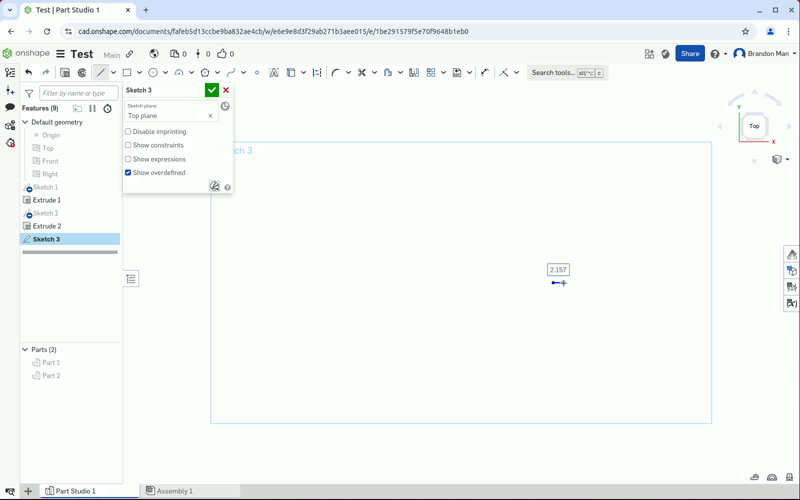
key(esc)
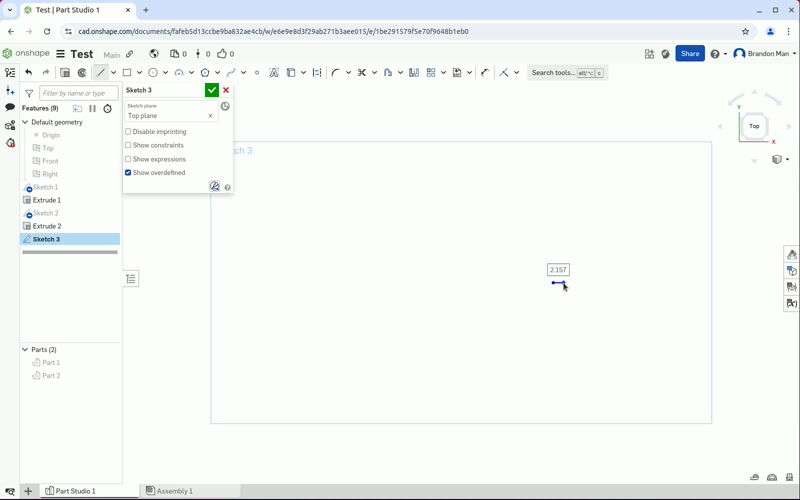
key(a)
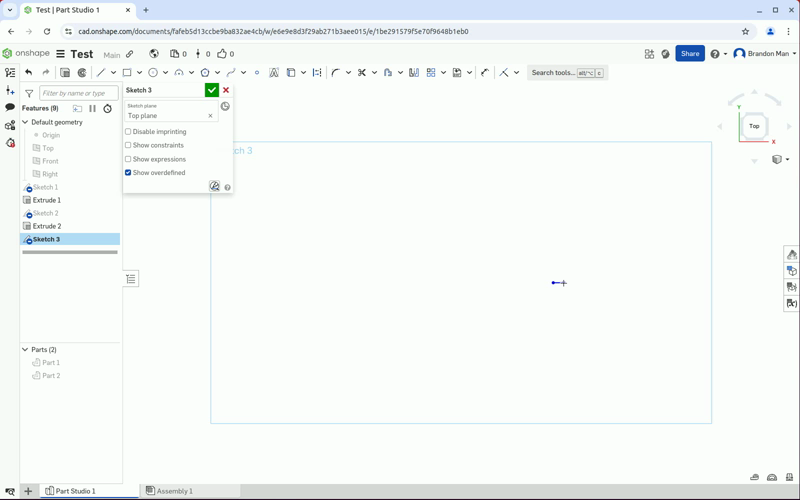
mouse_move(563, 282)
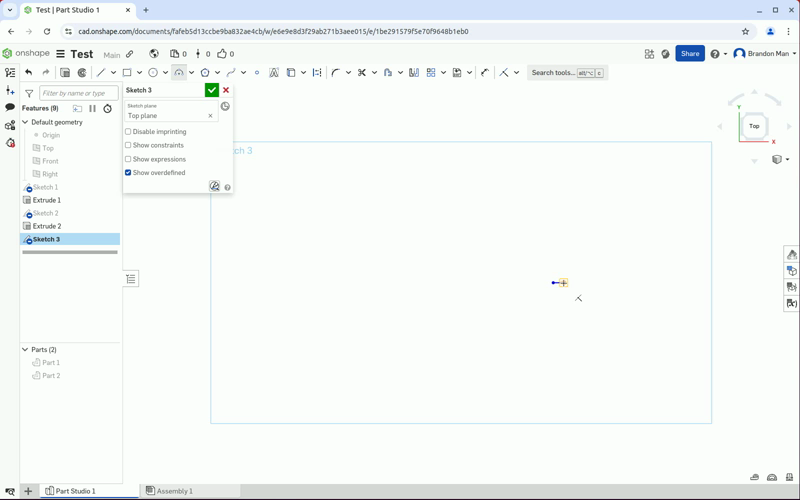
click(563, 282)
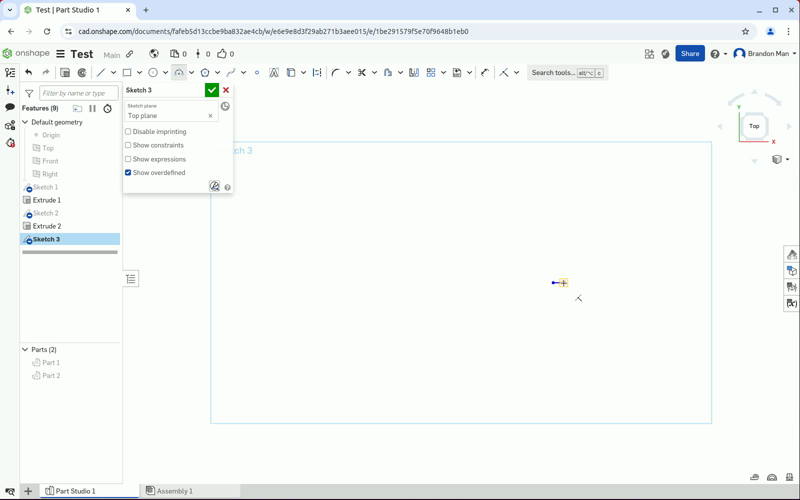
key_down(shift)
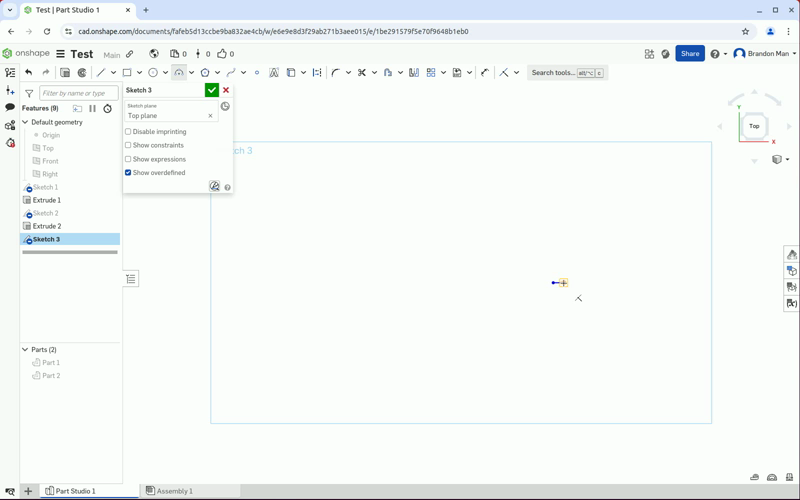
mouse_move(574, 272)
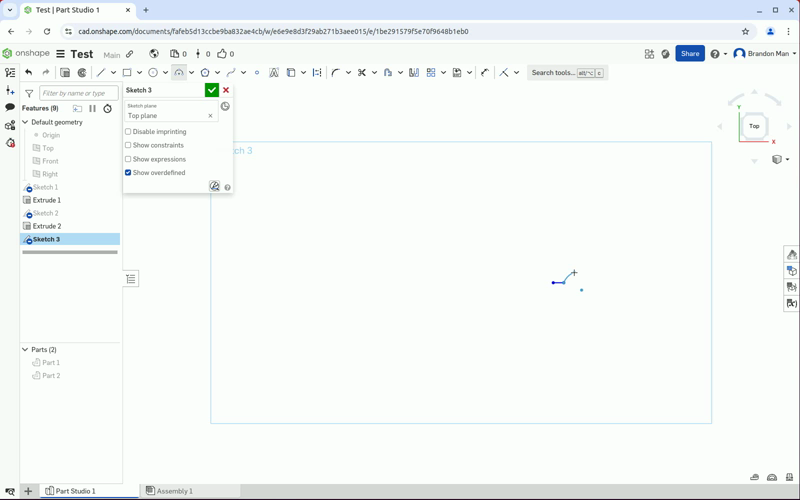
click(574, 272)
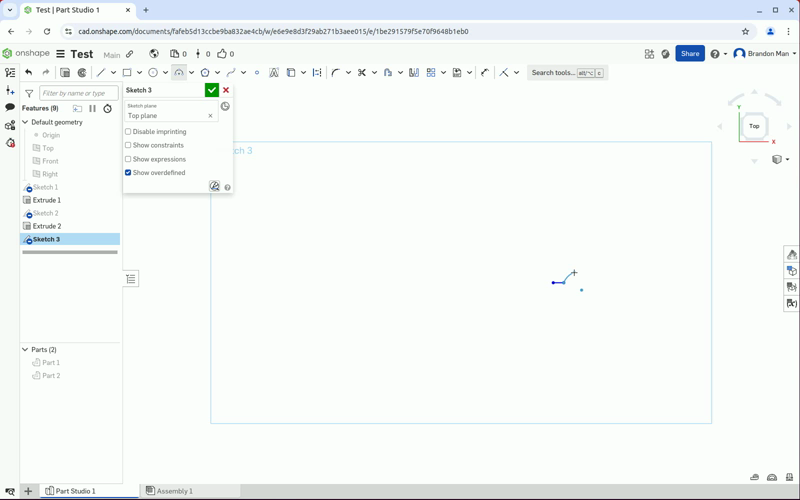
mouse_move(571, 279)
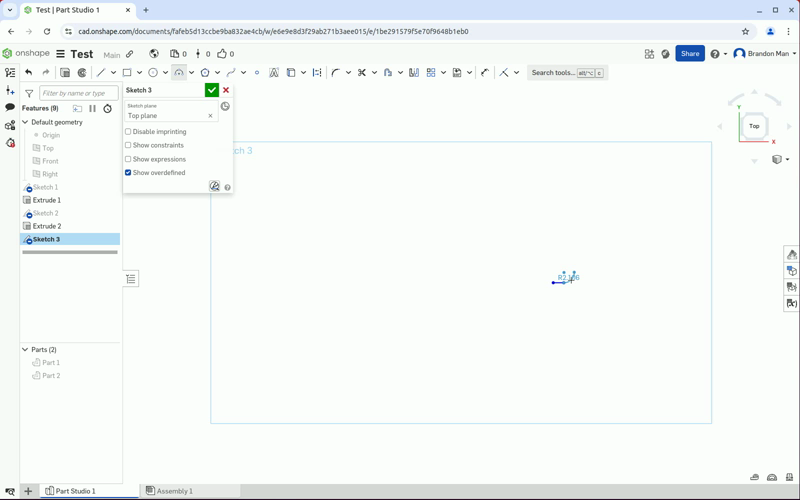
click(571, 279)
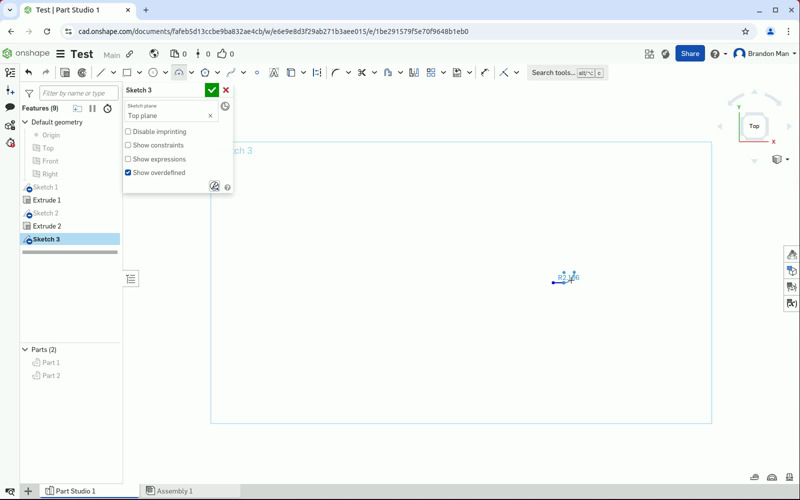
key_up(shift)
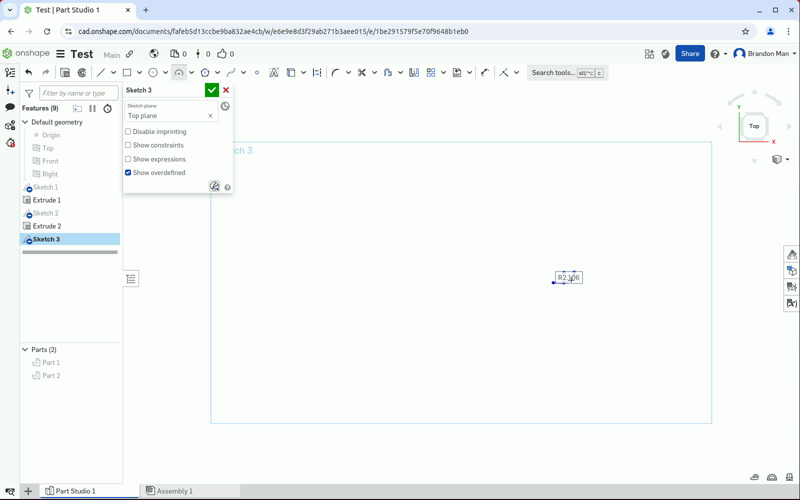
key(esc)
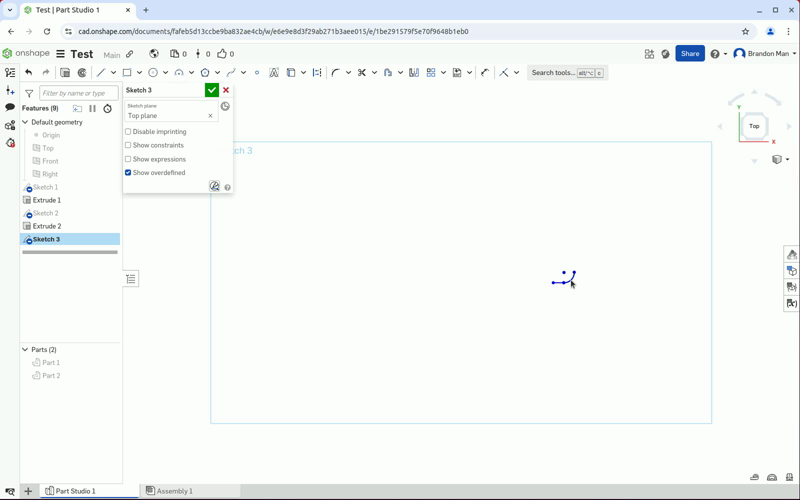
key(l)
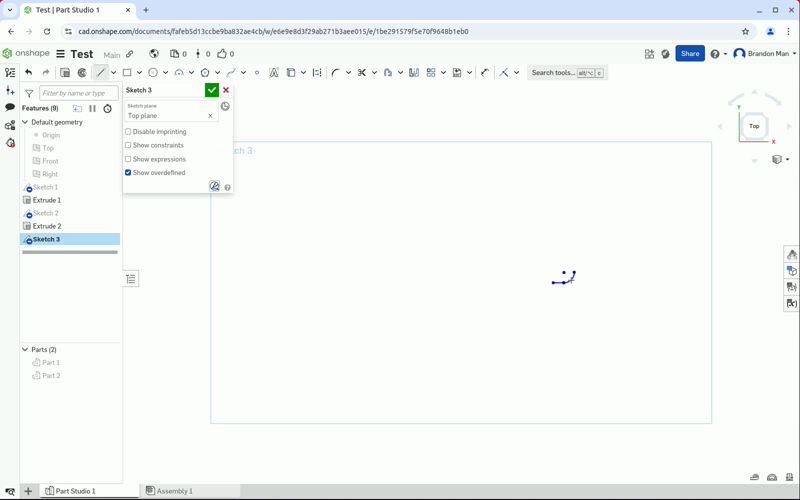
mouse_move(574, 272)
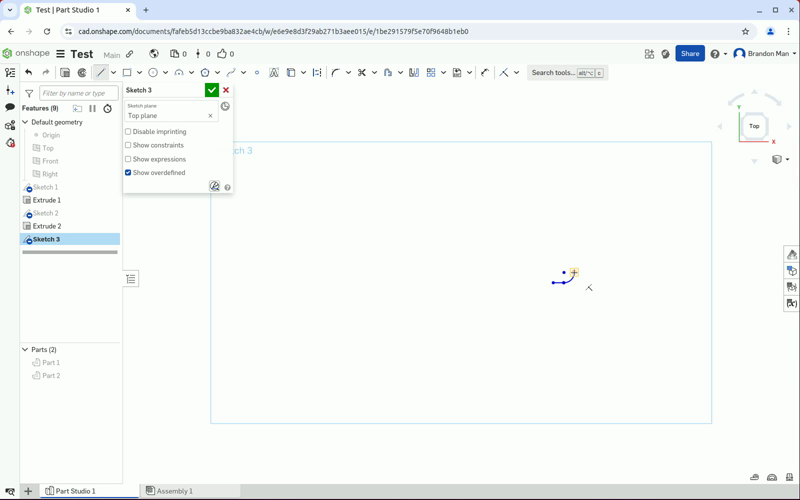
click(574, 272)
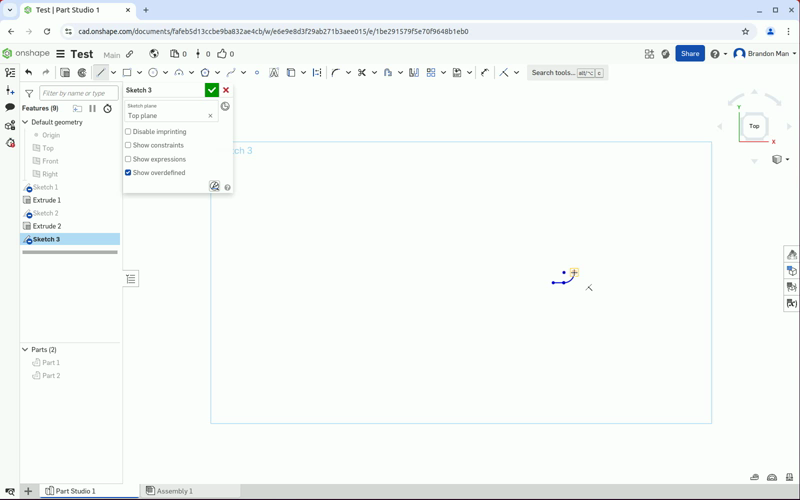
key_down(shift)
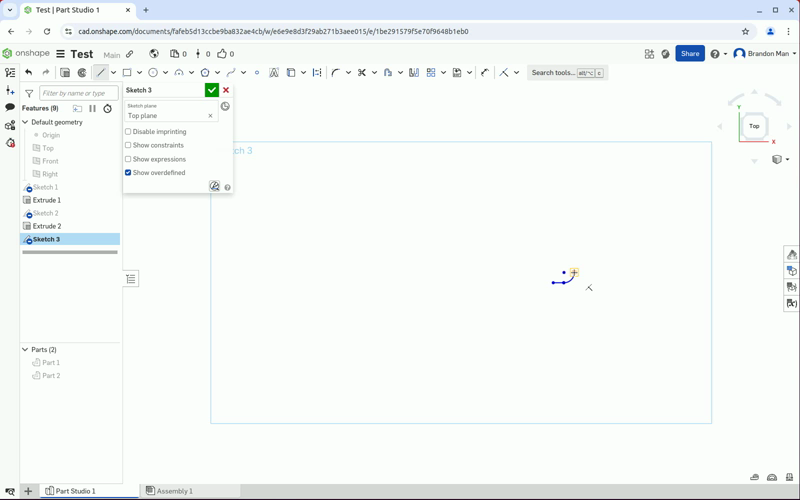
mouse_move(589, 272)
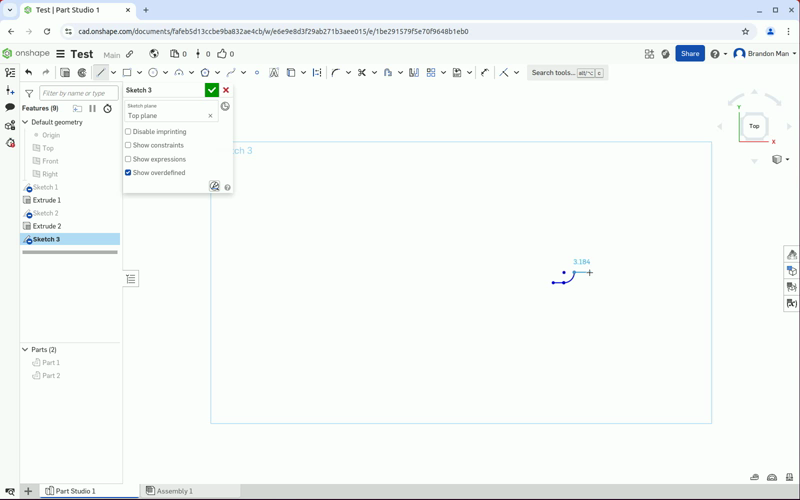
mouse_move(574, 261)
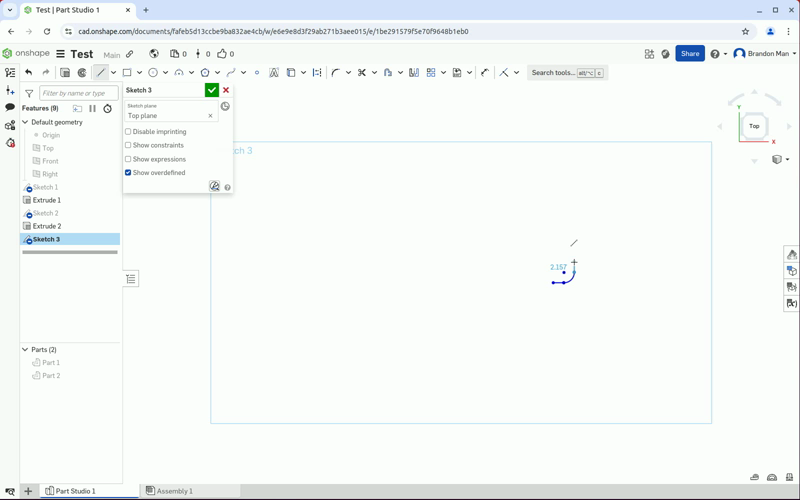
click(574, 261)
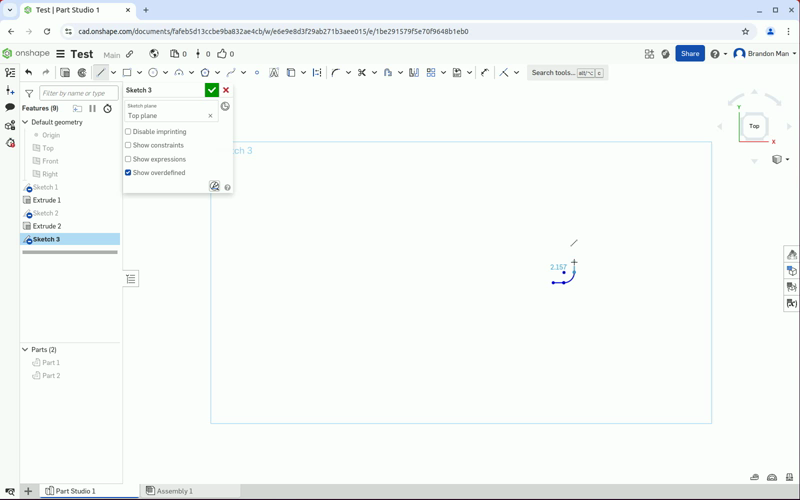
key_up(shift)
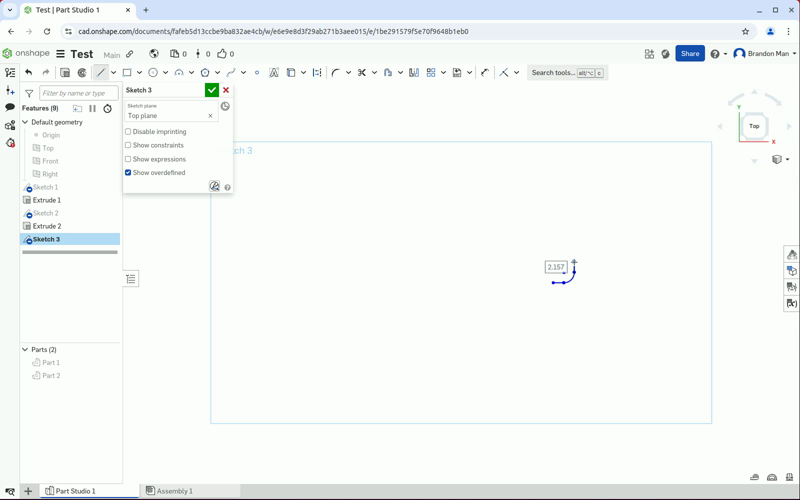
key_down(shift)
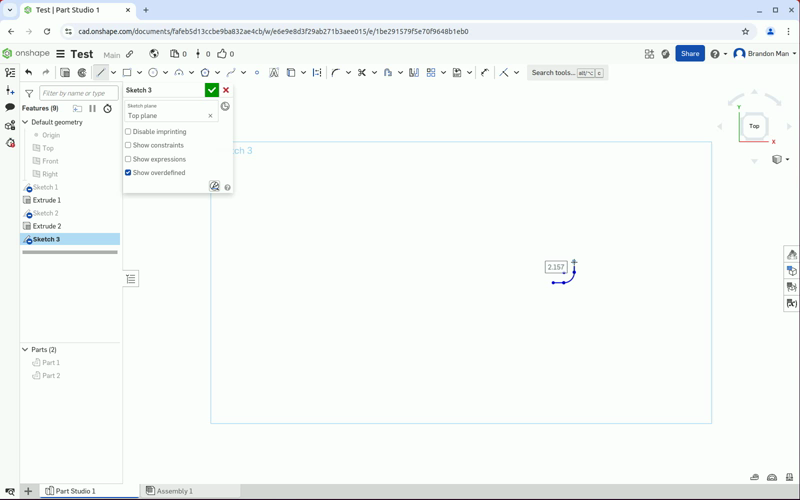
mouse_move(589, 261)
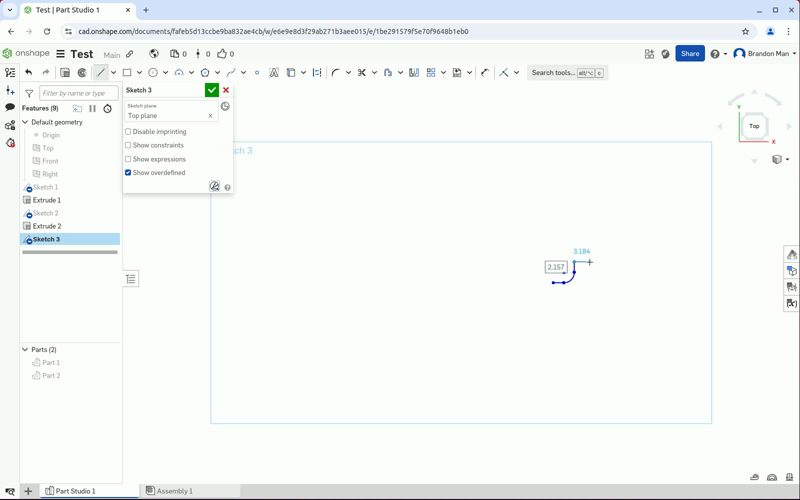
mouse_move(553, 261)
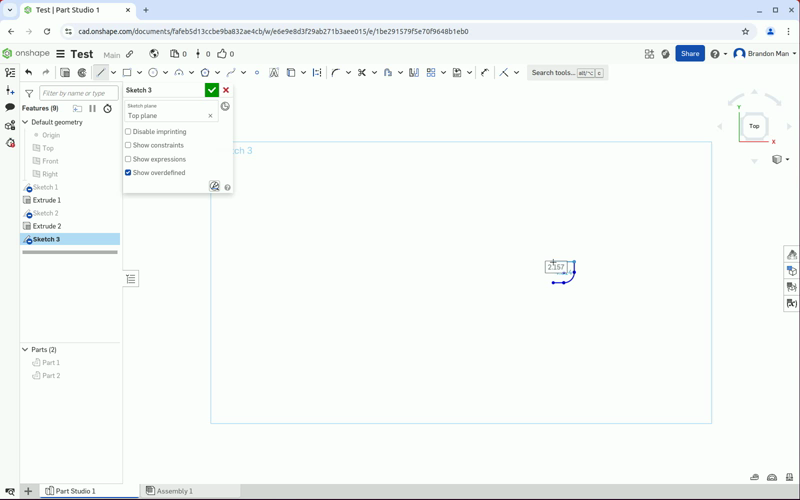
click(553, 261)
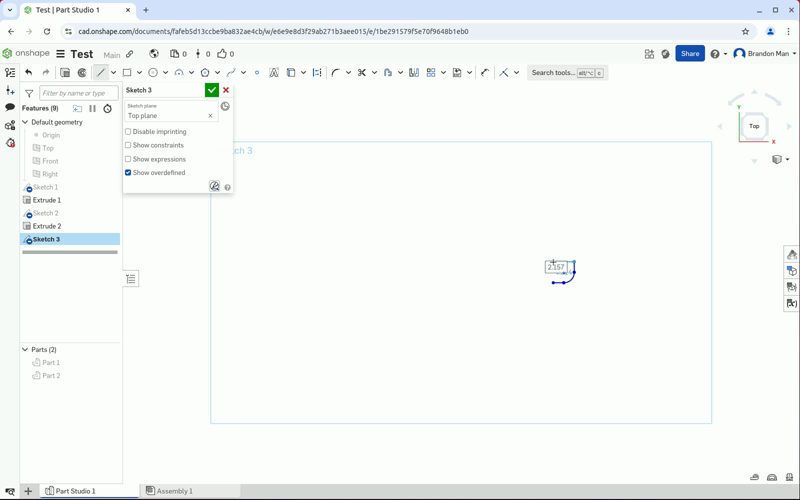
key_up(shift)
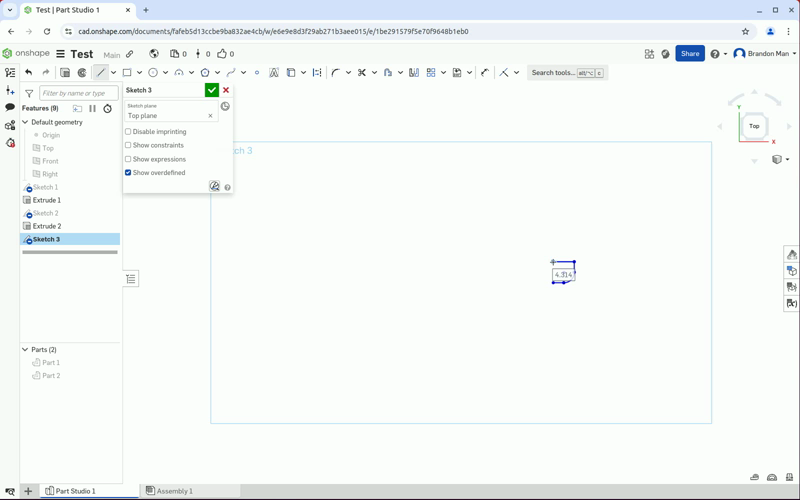
mouse_move(583, 261)
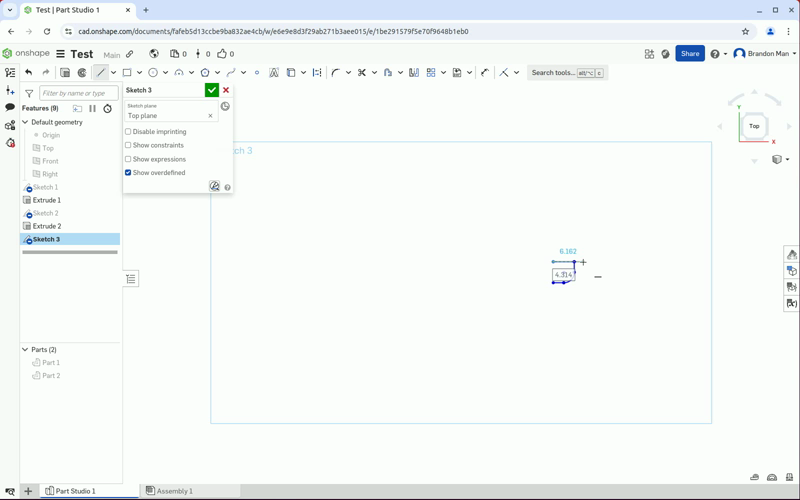
key_down(shift)
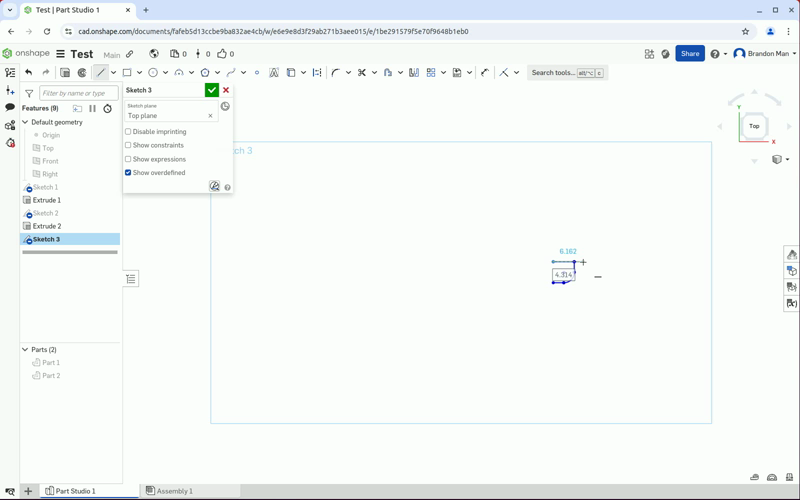
mouse_move(553, 282)
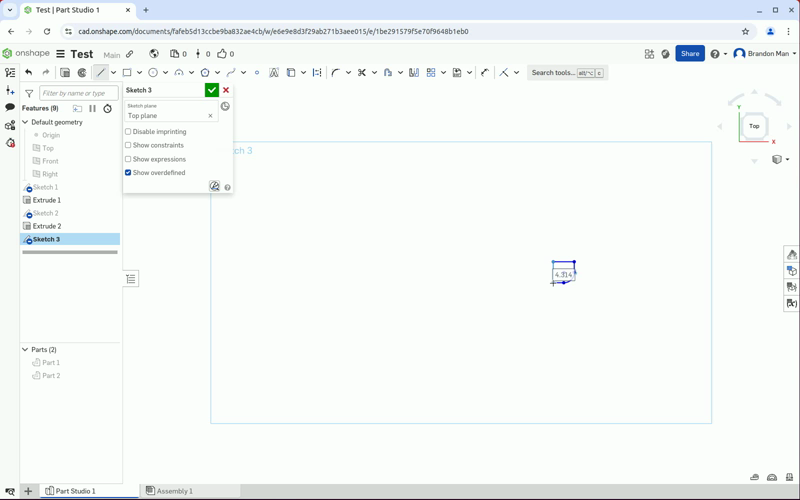
key_up(shift)
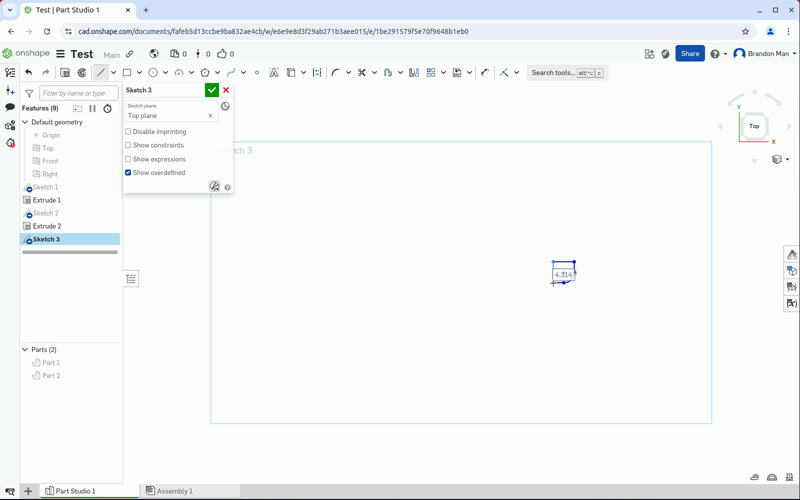
click(553, 282)
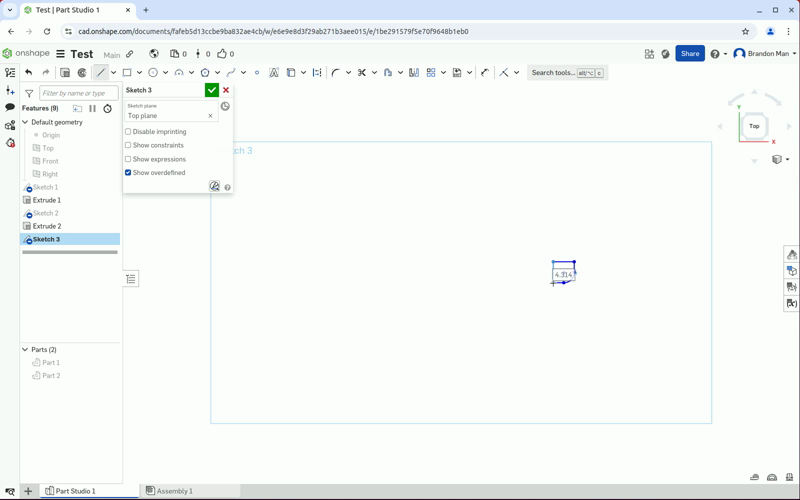
key(esc)
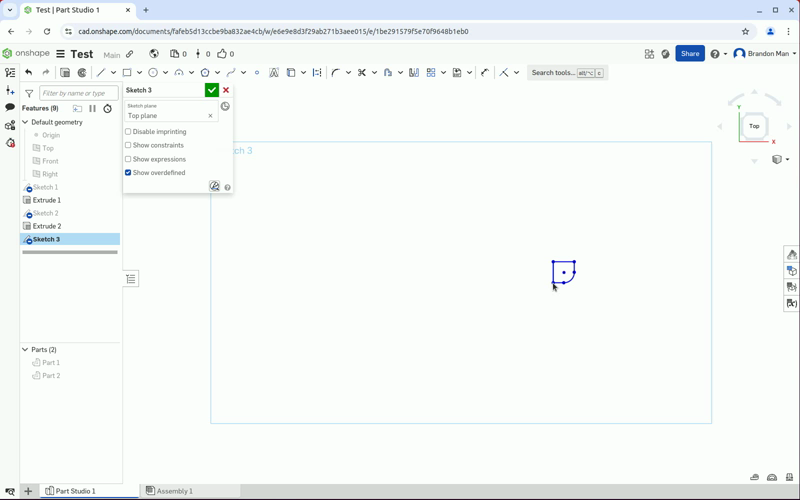
key(c)
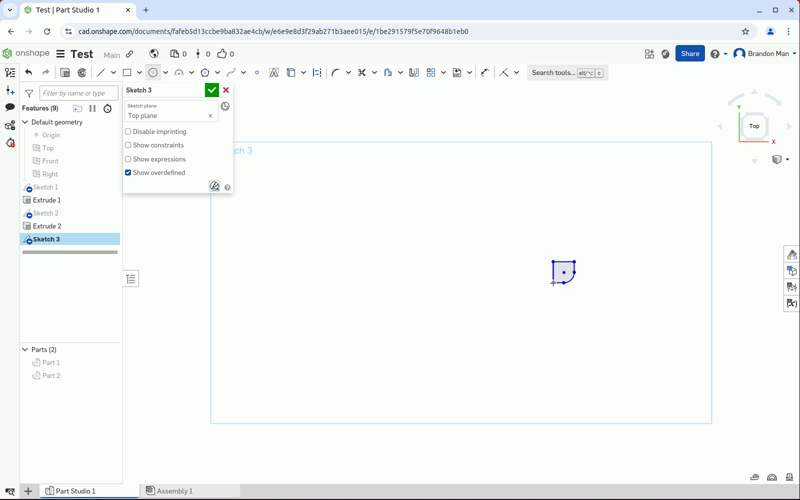
key_down(shift)
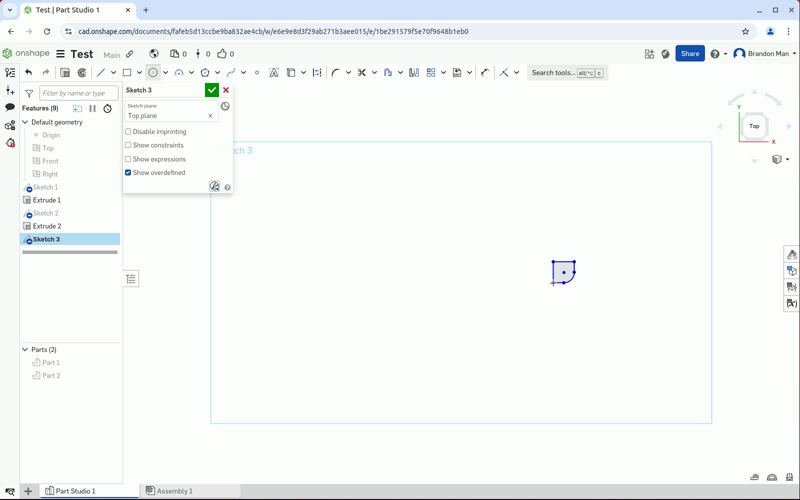
mouse_move(563, 272)
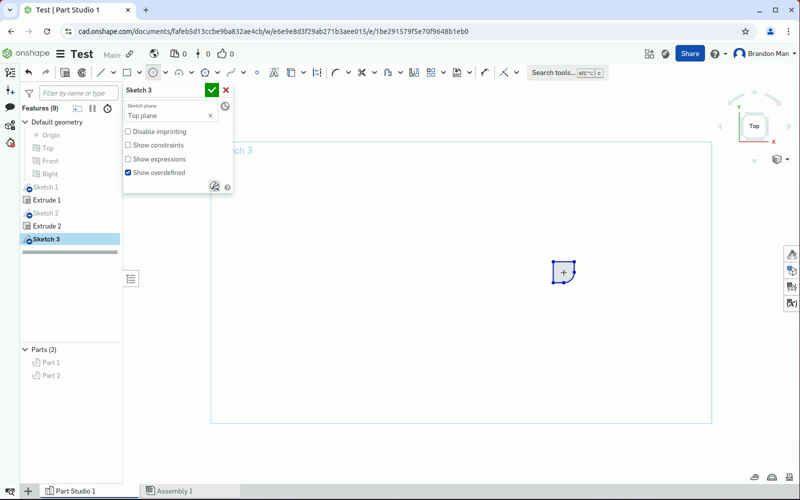
click(563, 272)
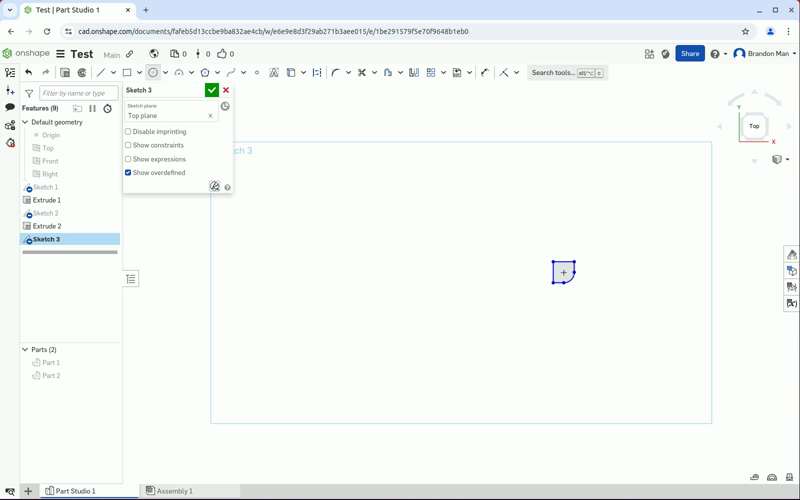
key_up(shift)
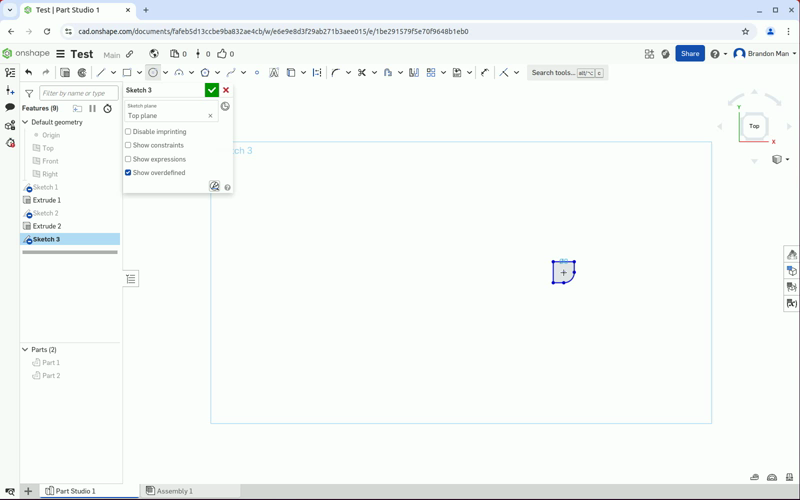
mouse_move(569, 272)
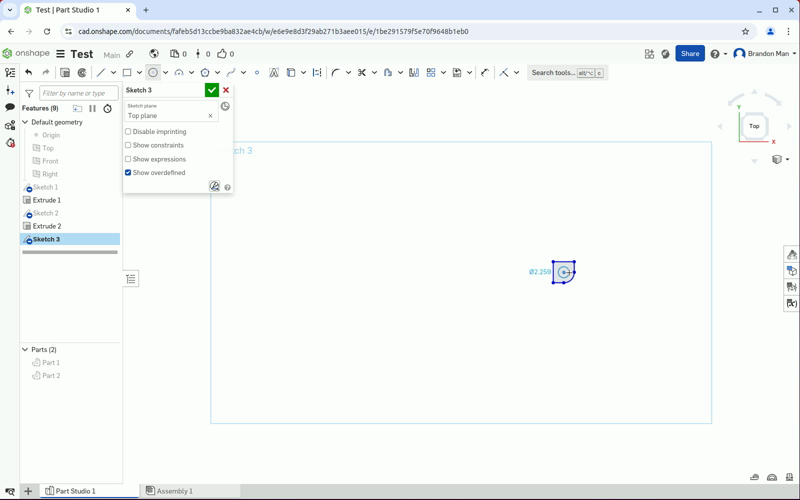
click(569, 272)
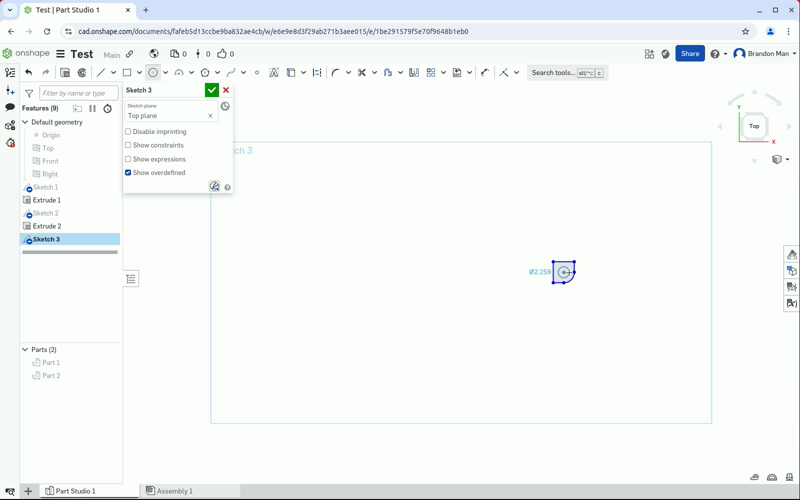
key(esc)
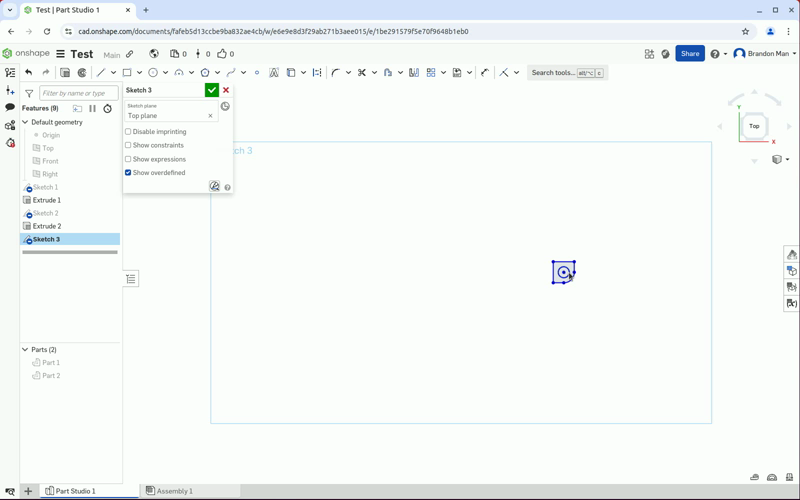
mouse_move(556, 269)
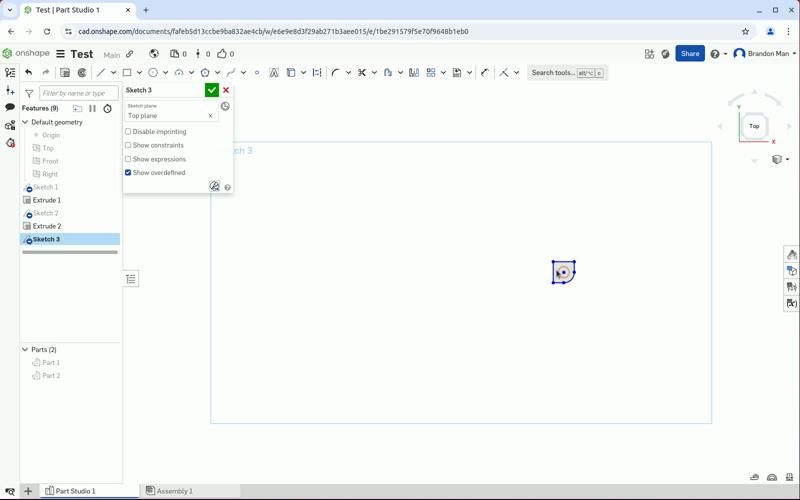
scroll(6)
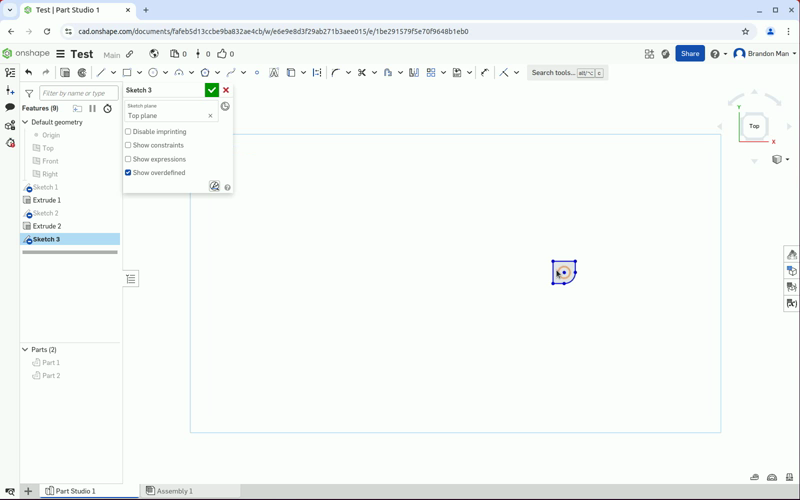
scroll(6)
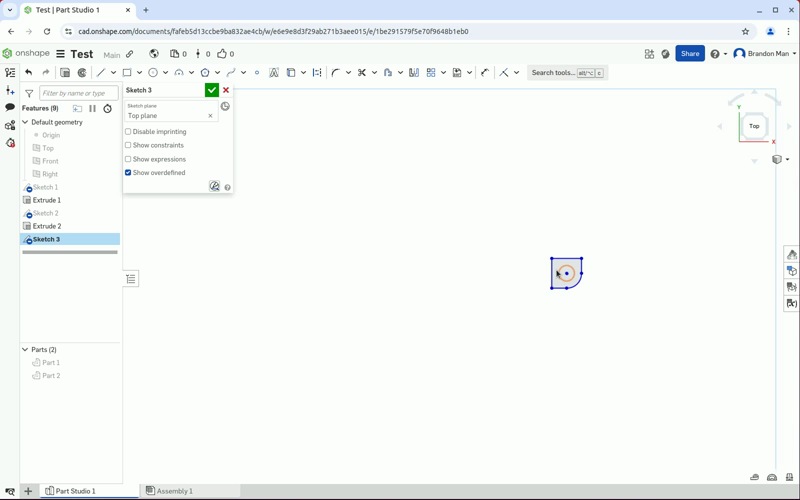
scroll(6)
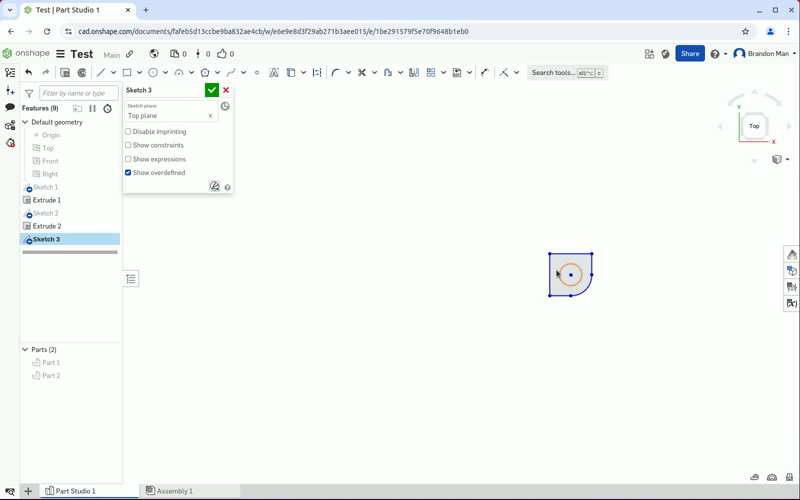
scroll(6)
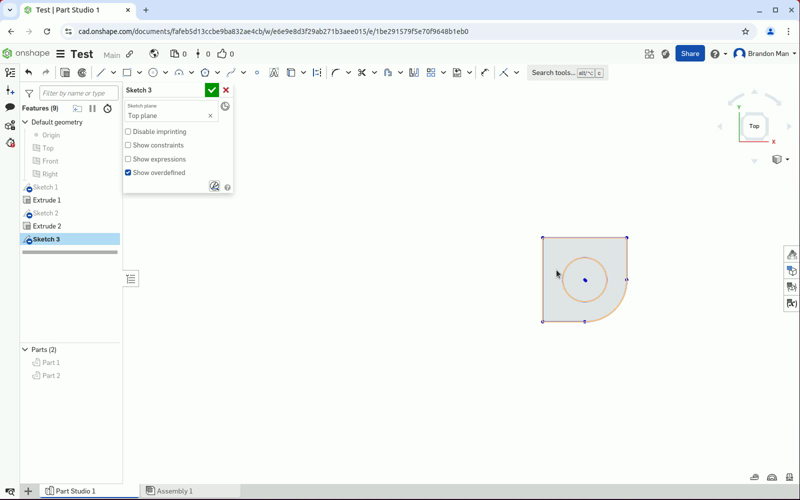
scroll(6)
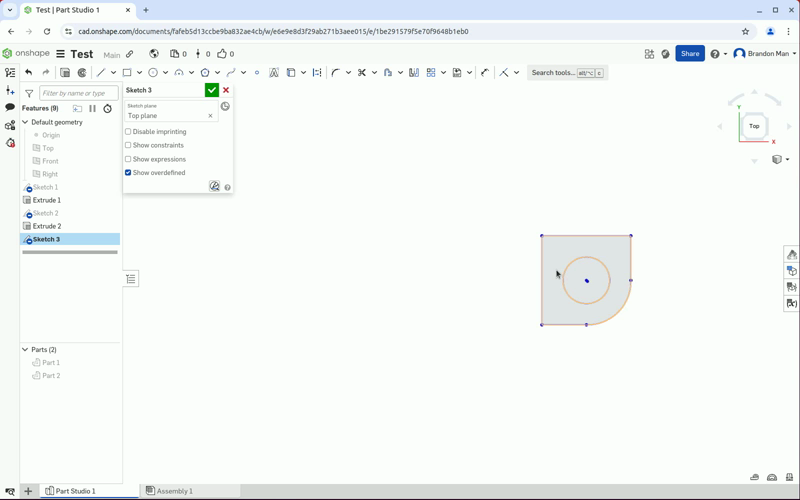
scroll(6)
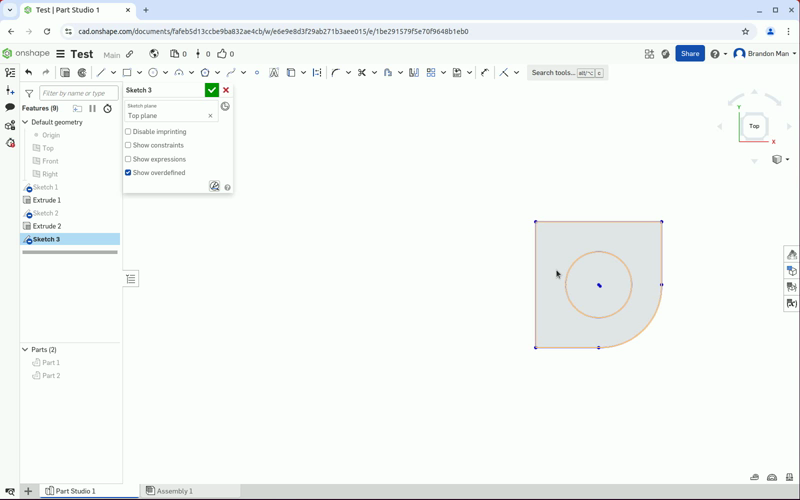
scroll(6)
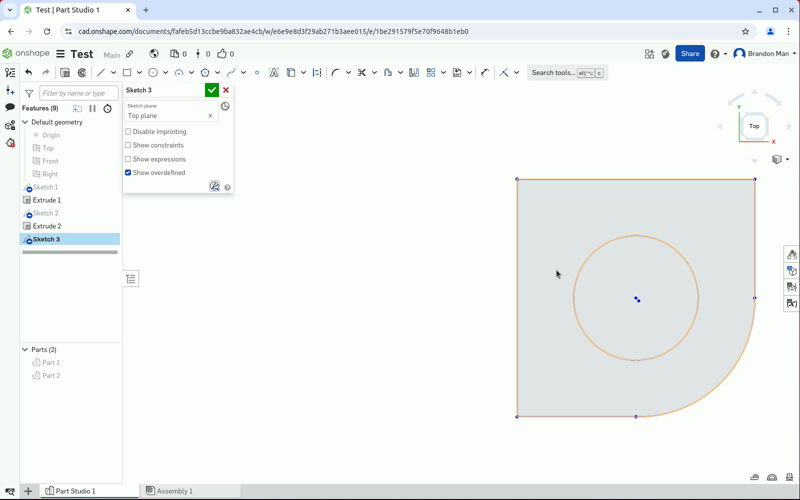
click(556, 269)
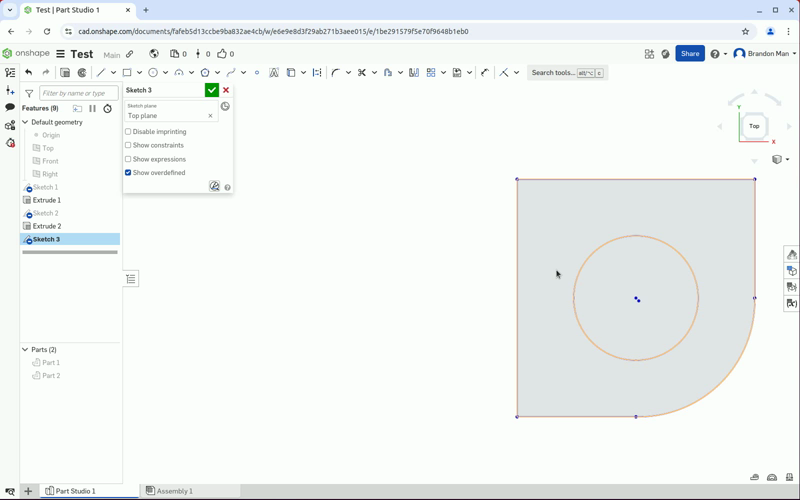
scroll(-6)
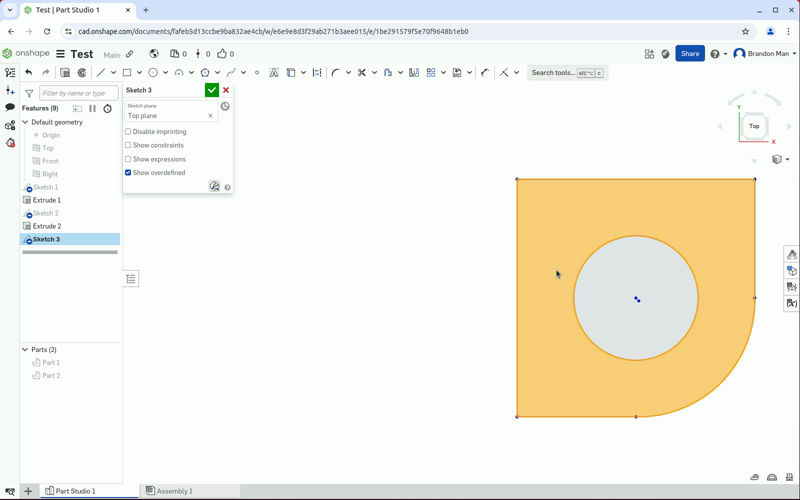
scroll(-6)
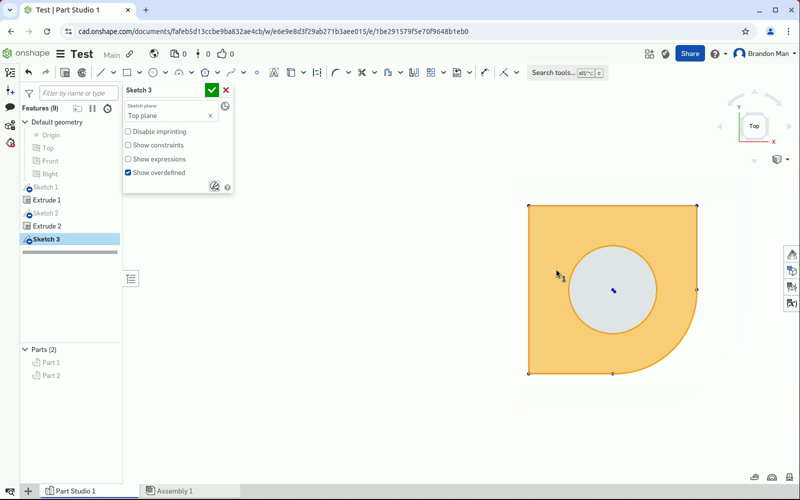
scroll(-6)
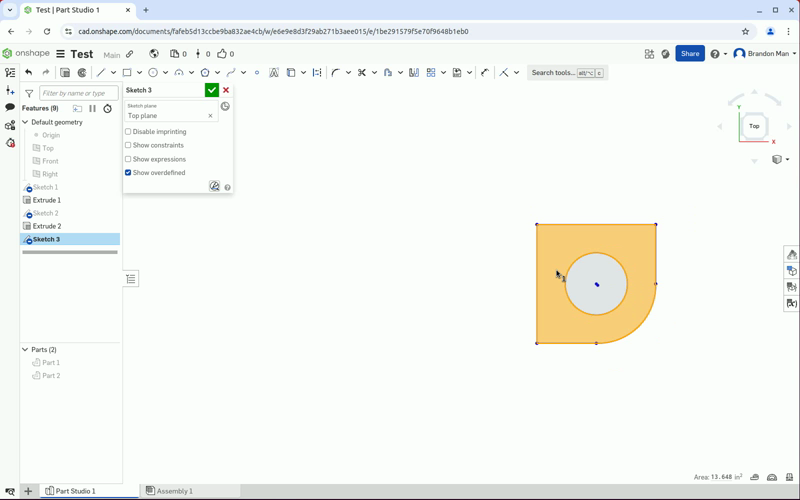
scroll(-6)
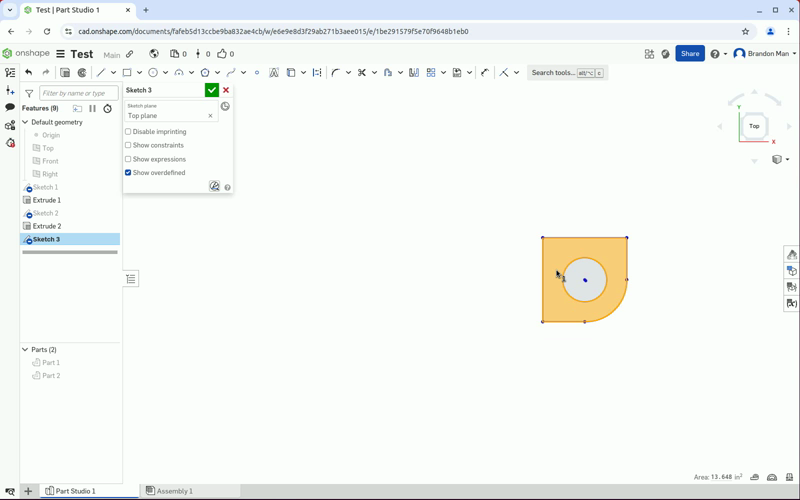
scroll(-6)
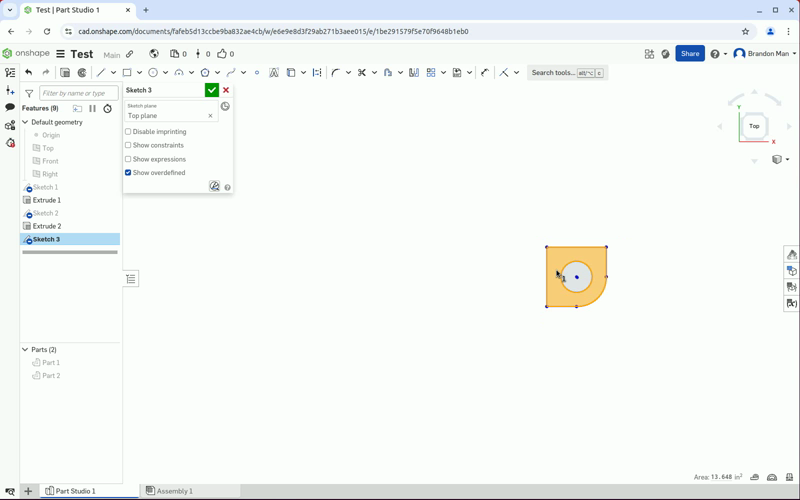
scroll(-6)
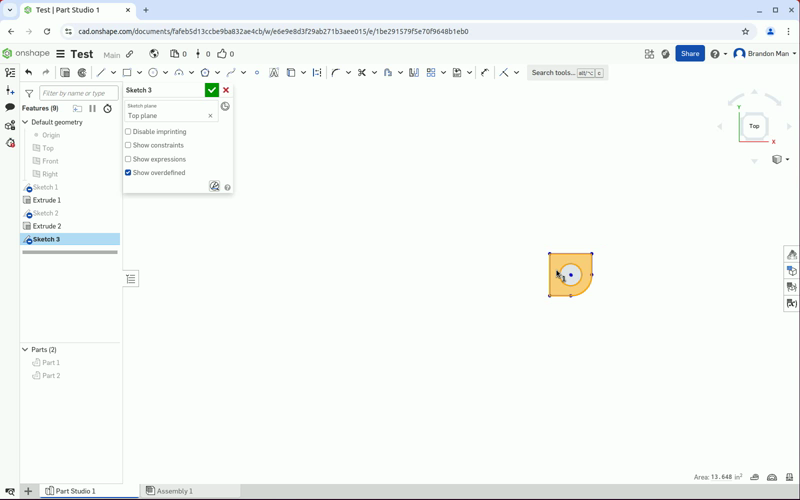
scroll(-6)
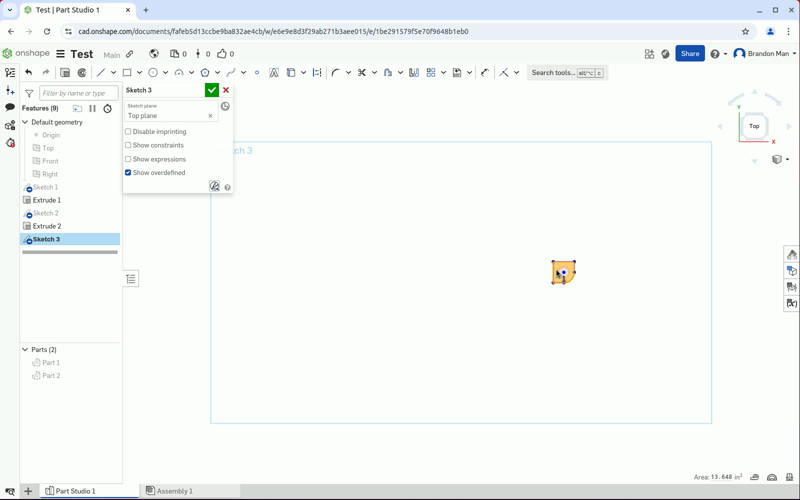
mouse_move(73, 352)
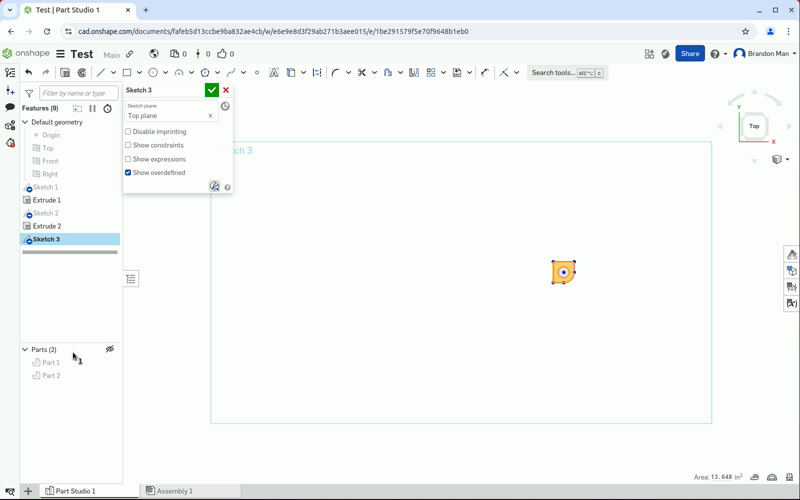
key(shift+y)
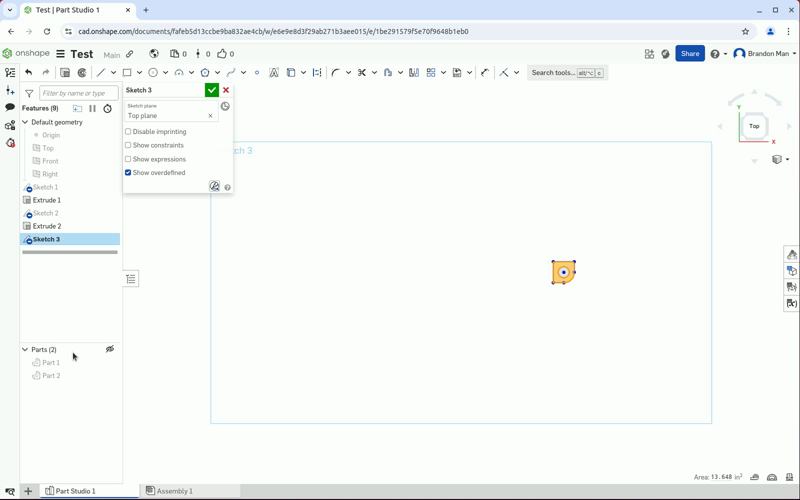
key(shift+e)
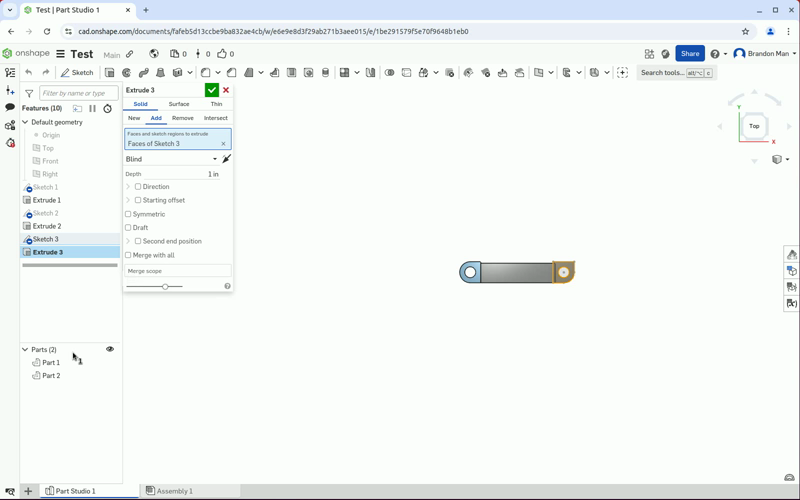
mouse_move(143, 106)
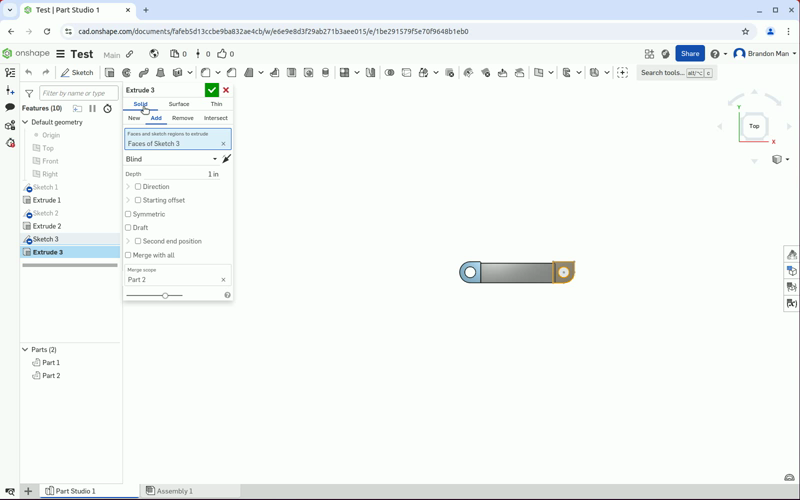
click(143, 106)
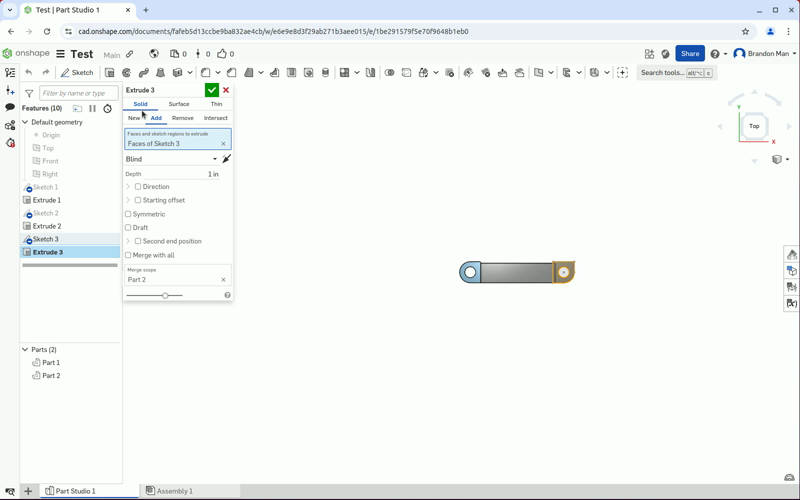
mouse_move(137, 120)
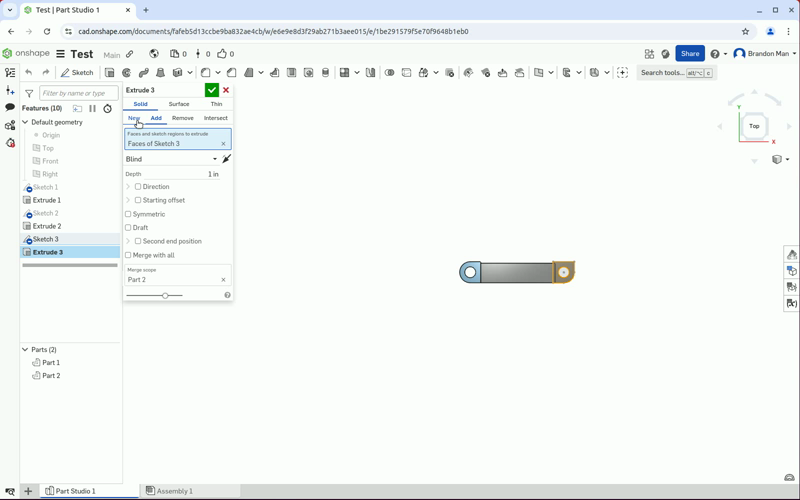
click(137, 120)
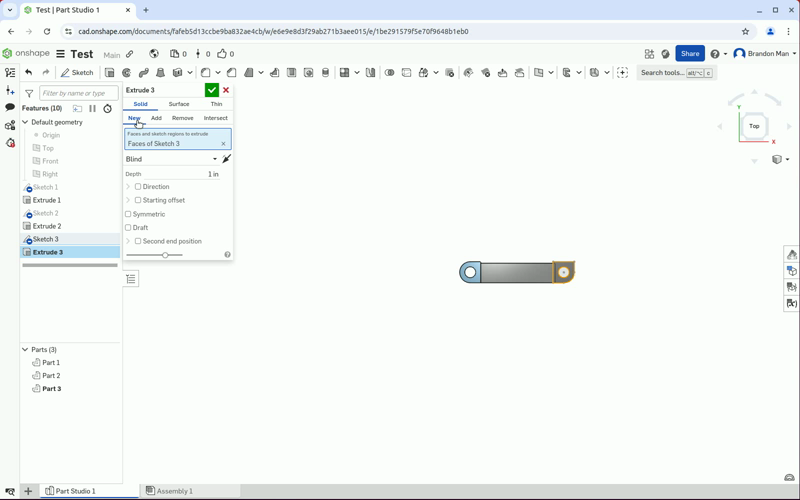
key(tab, 4)
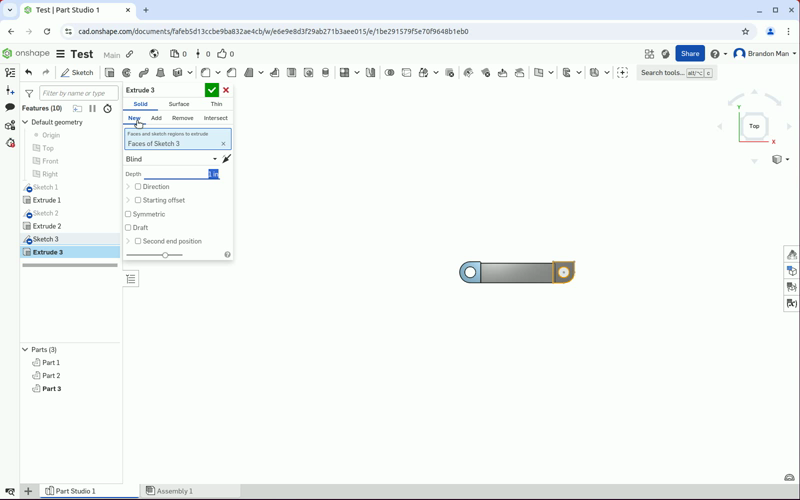
text(7.221)
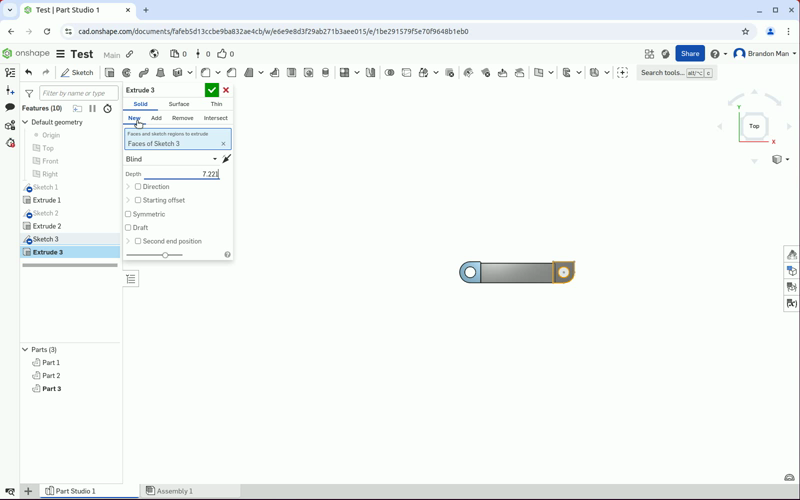
key(enter)
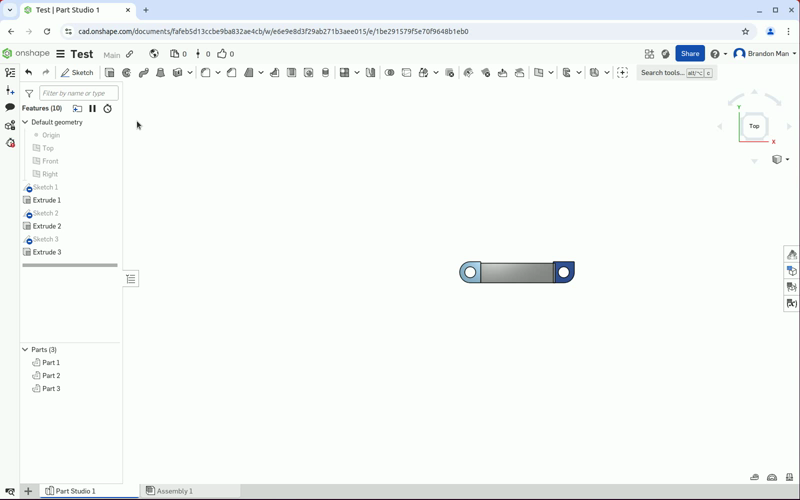
key(shift+h)
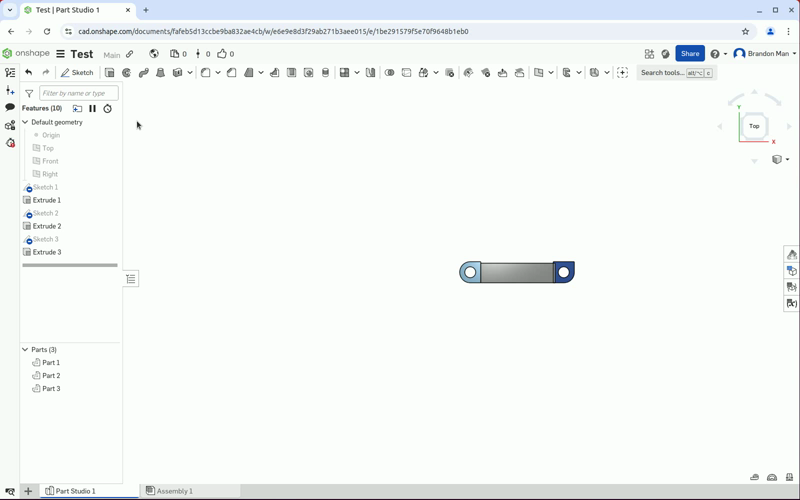
key(shift+h)
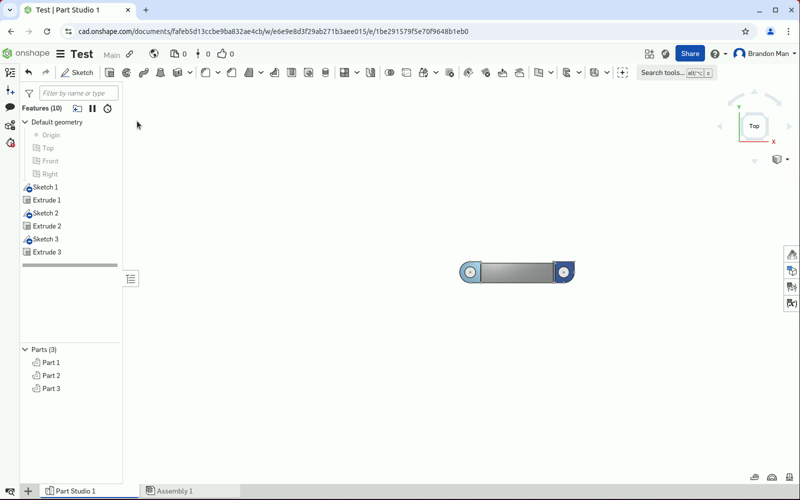
key(shift+7)
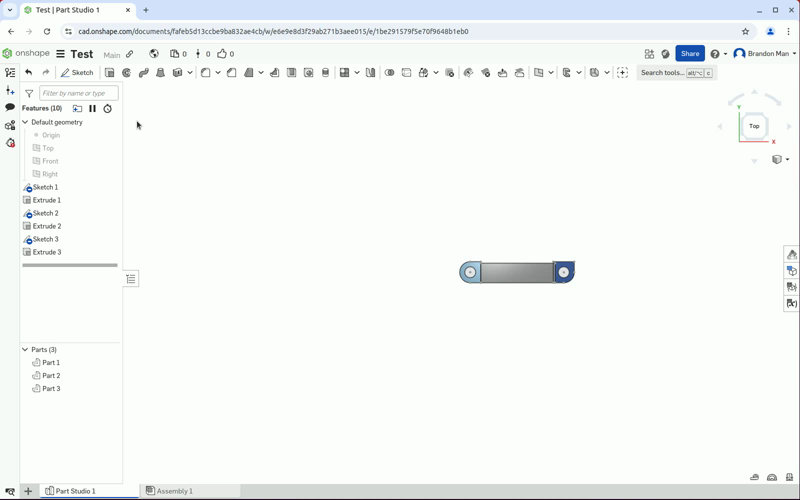
key(up, 3)
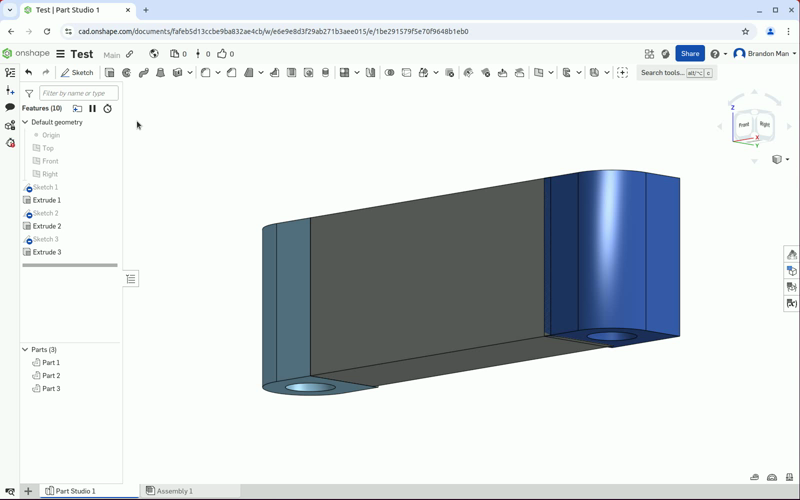
key(left, 3)
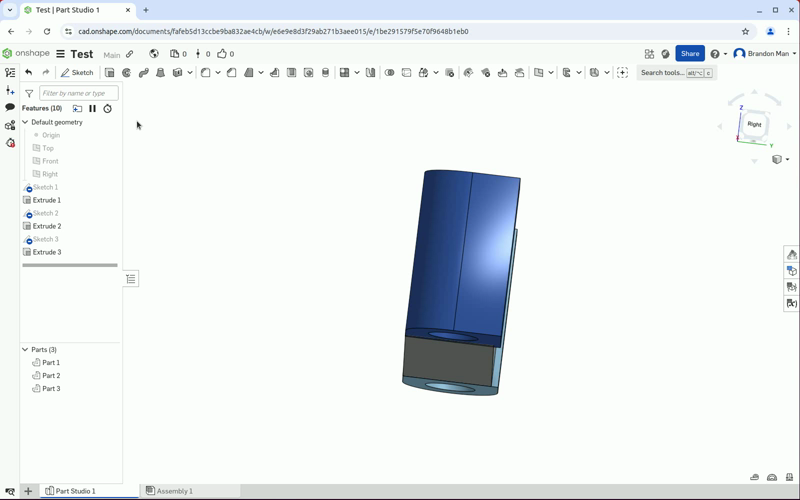
key(right, 3)
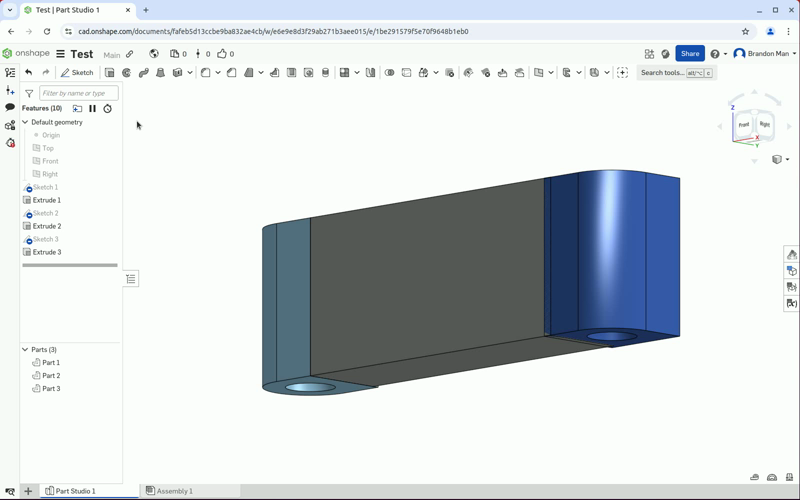
key(down, 3)
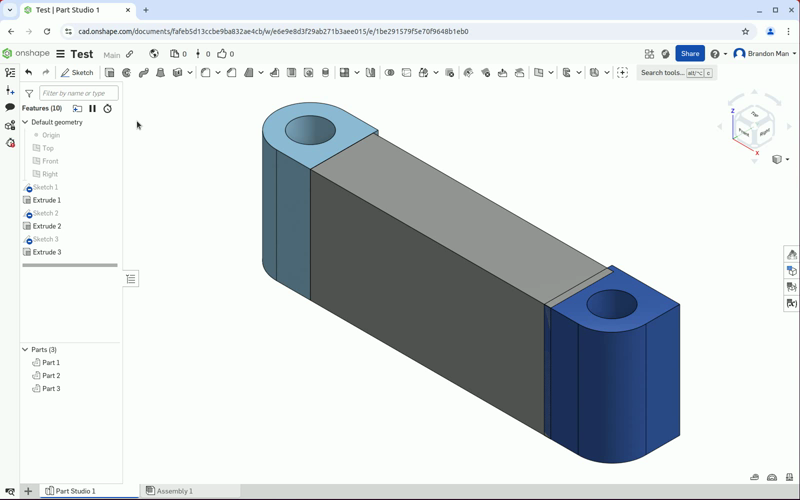
mouse_move(73, 189)
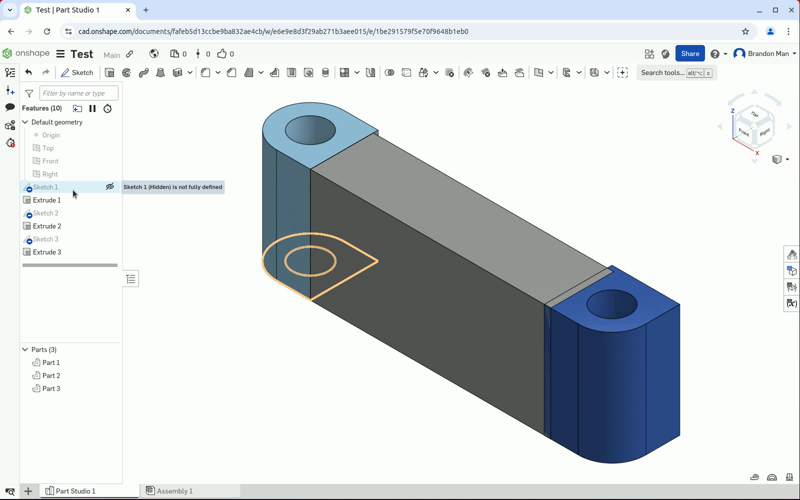
click(73, 189)